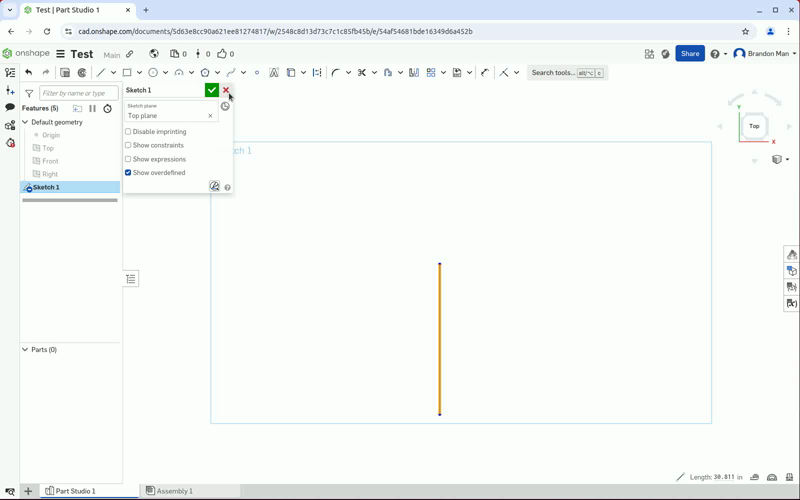
key(shift+h)
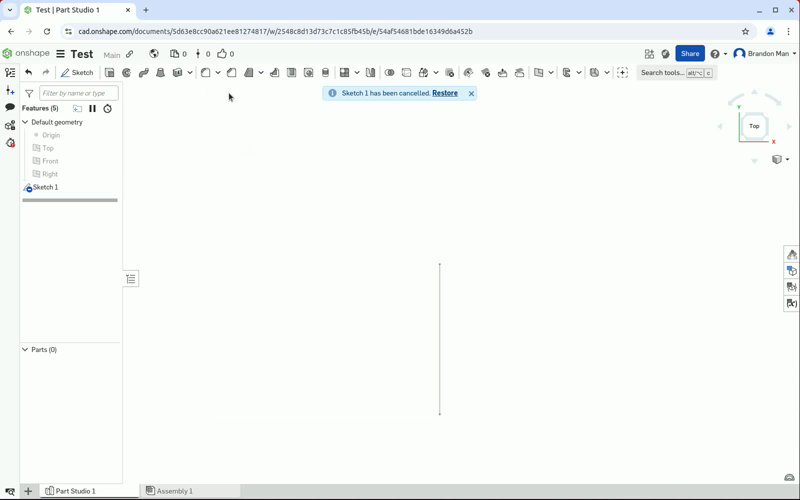
key(shift+s)
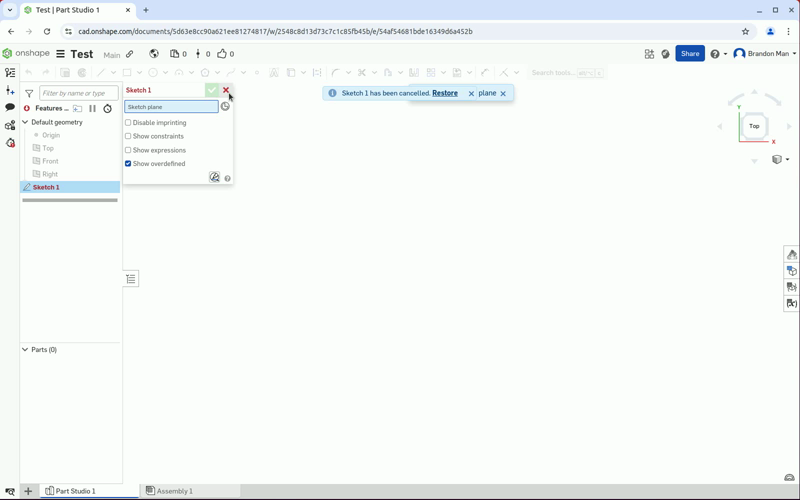
mouse_move(73, 150)
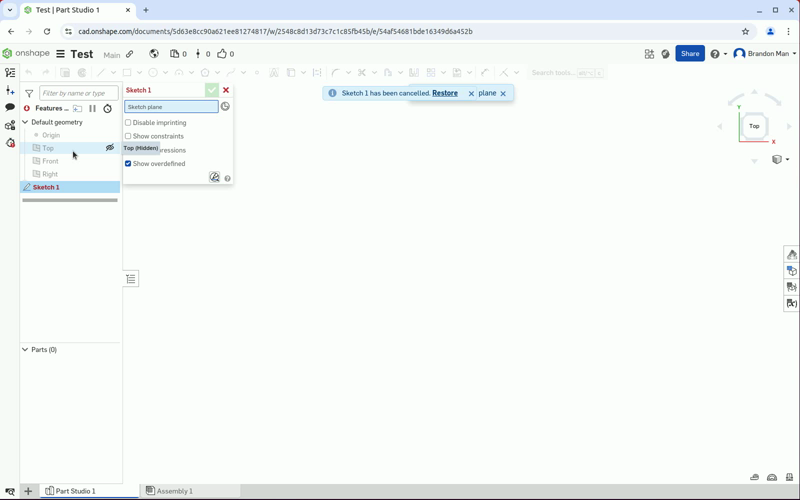
click(73, 150)
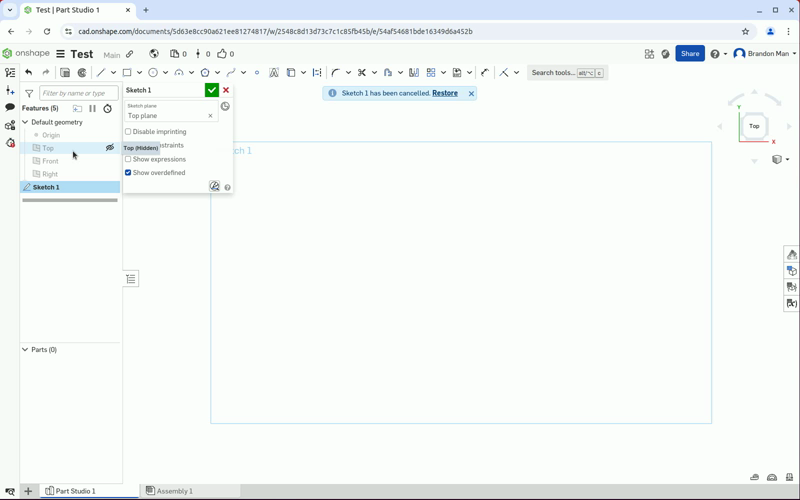
mouse_move(73, 352)
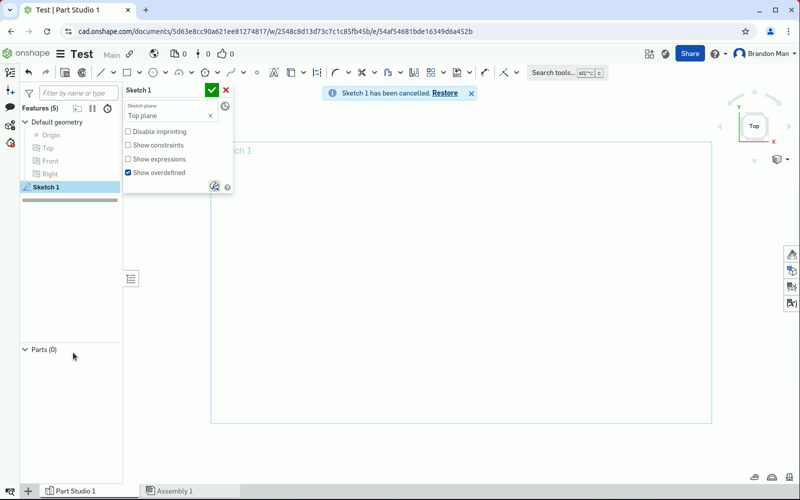
key(y)
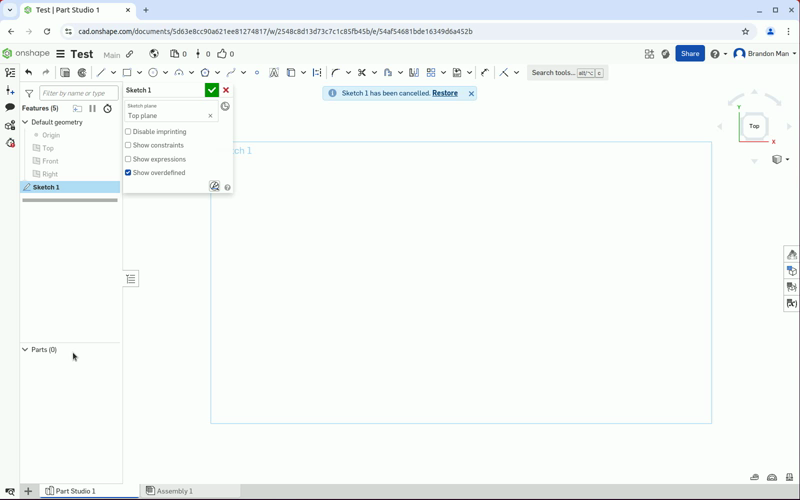
key(c)
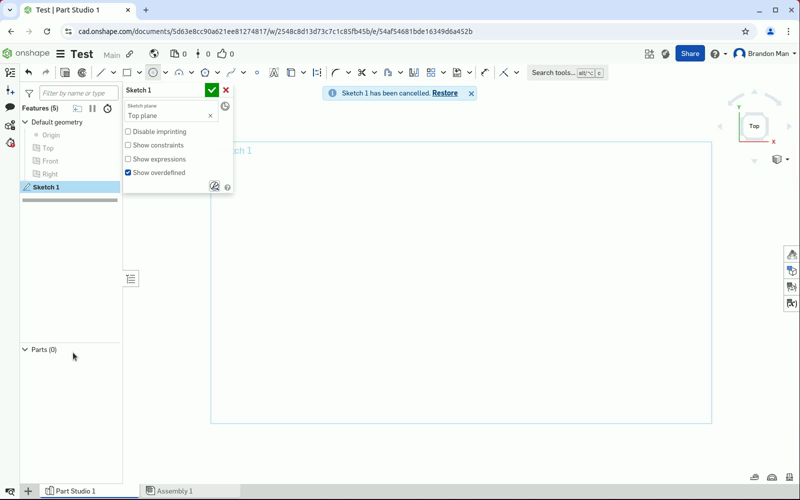
key_down(shift)
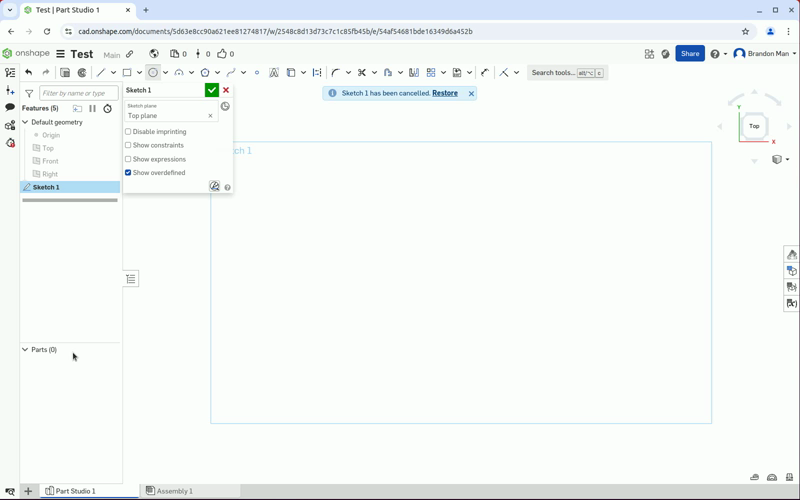
mouse_move(461, 282)
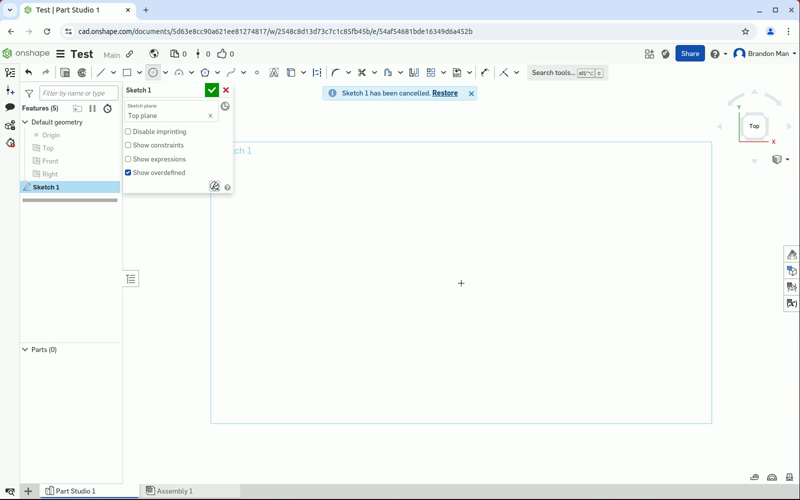
click(461, 282)
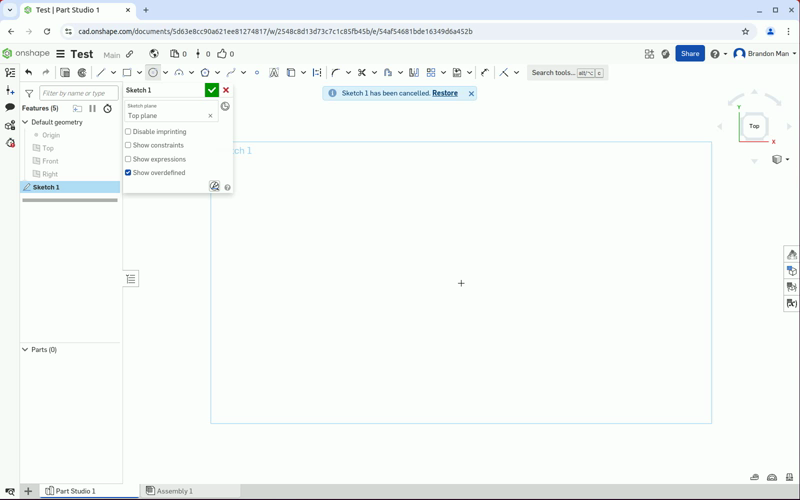
key_up(shift)
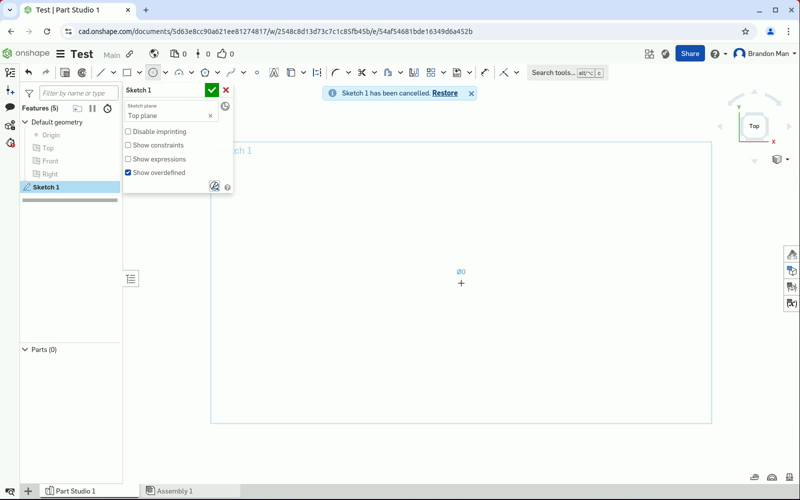
mouse_move(481, 282)
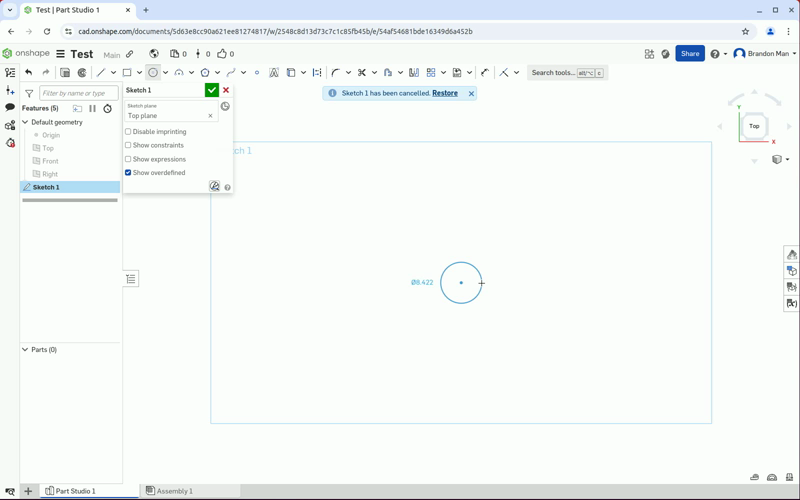
click(481, 282)
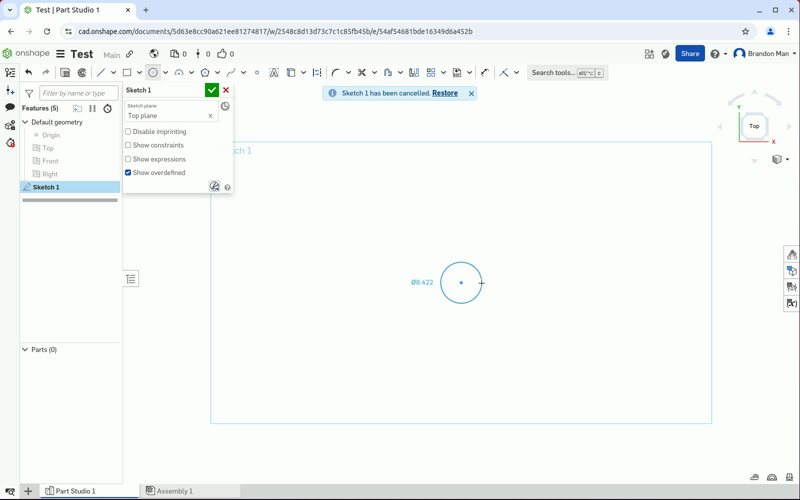
key(esc)
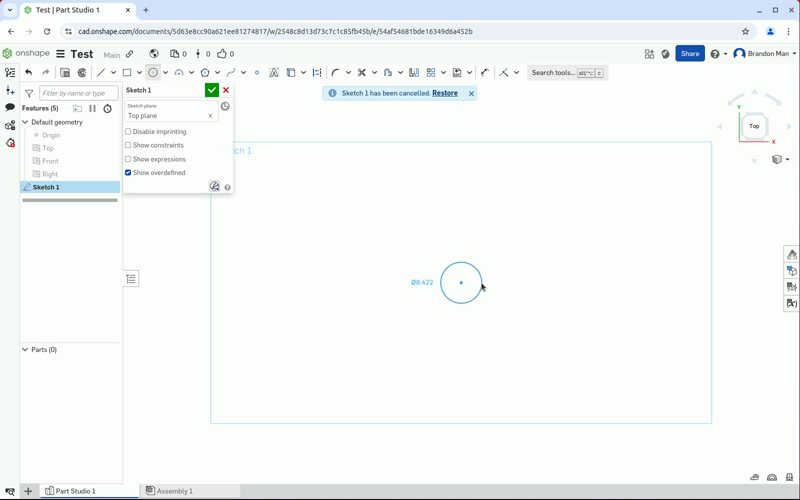
mouse_move(451, 296)
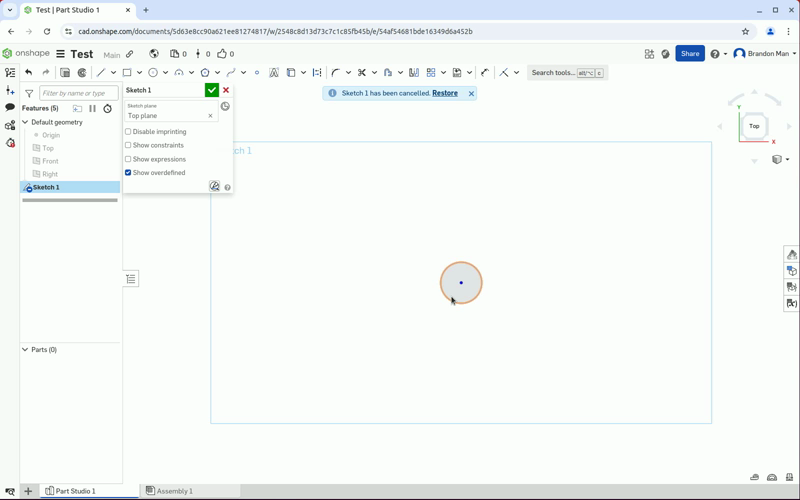
scroll(6)
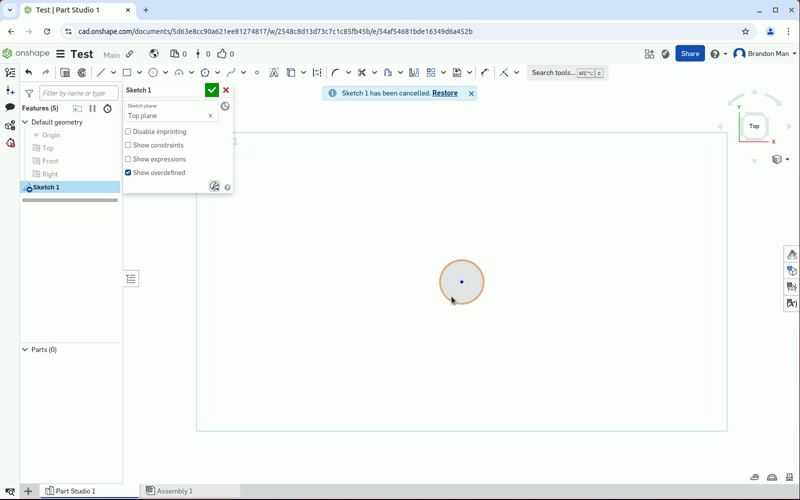
scroll(6)
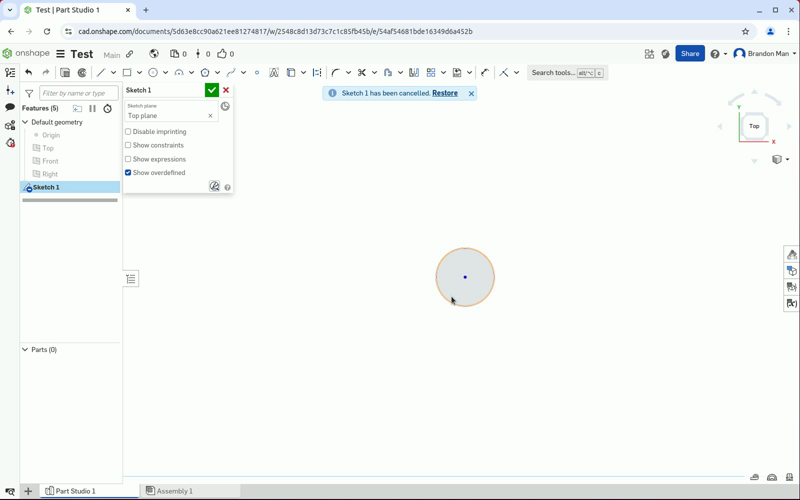
scroll(6)
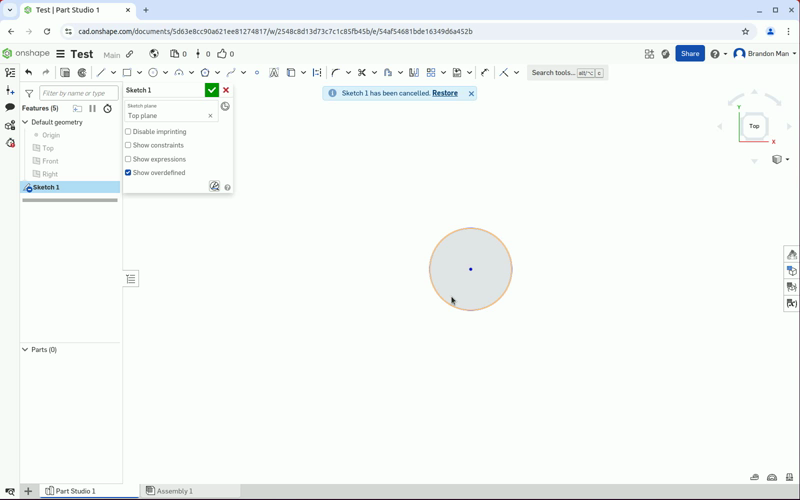
scroll(6)
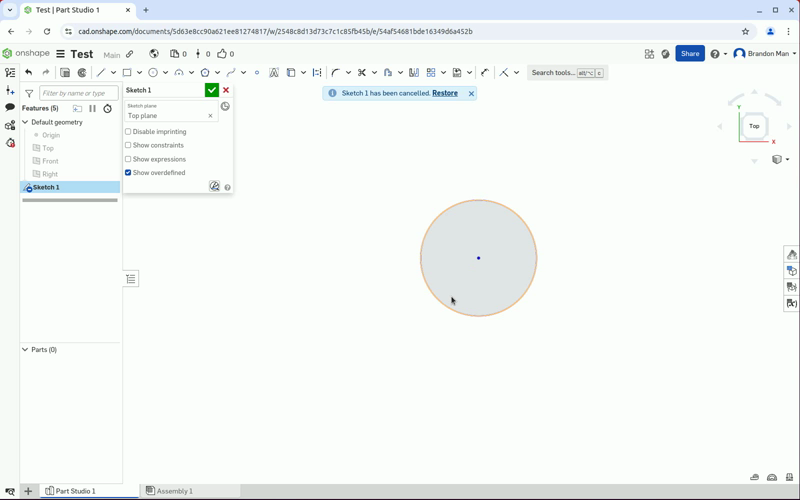
scroll(6)
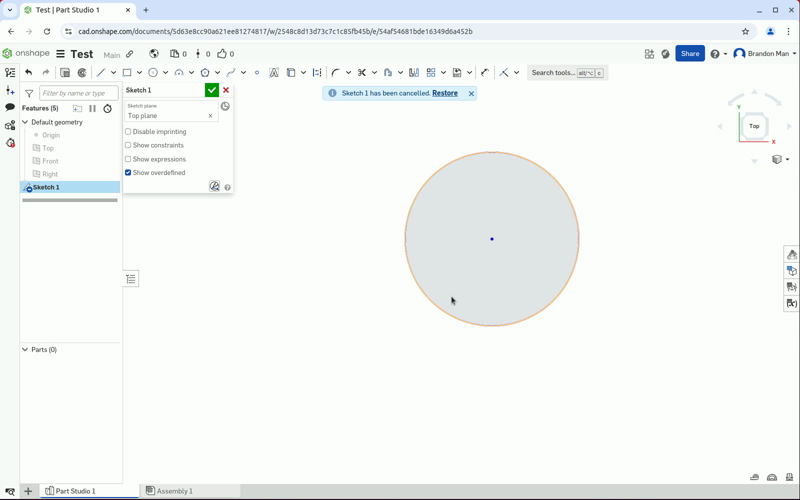
scroll(6)
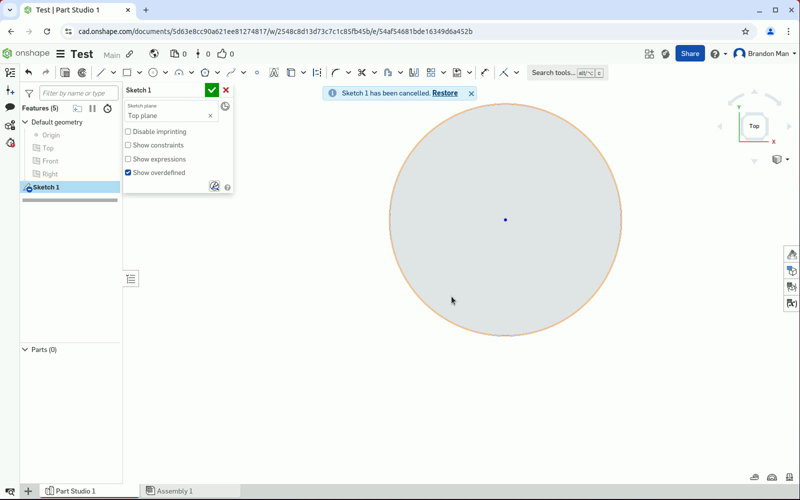
scroll(6)
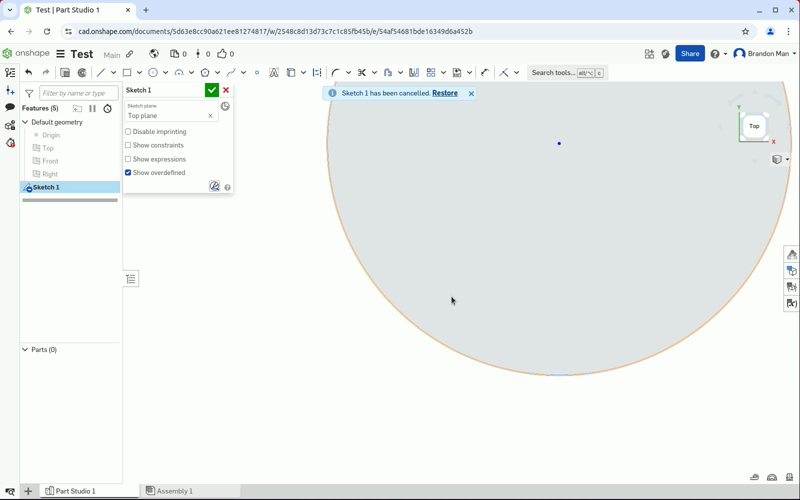
click(451, 296)
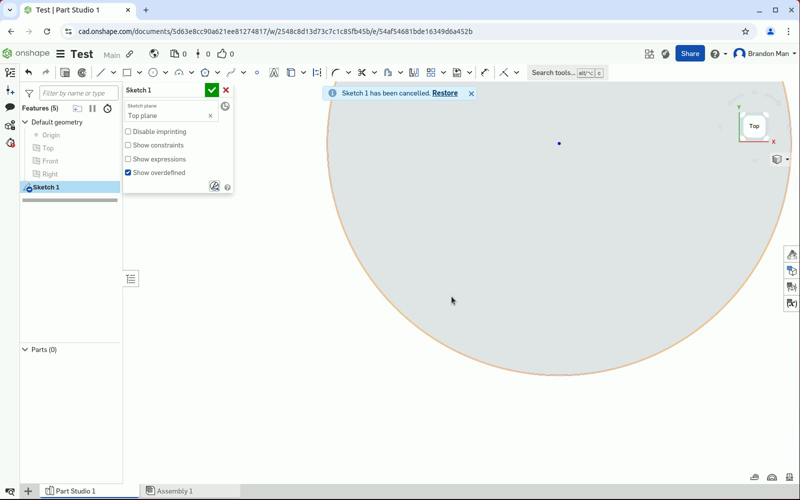
scroll(-6)
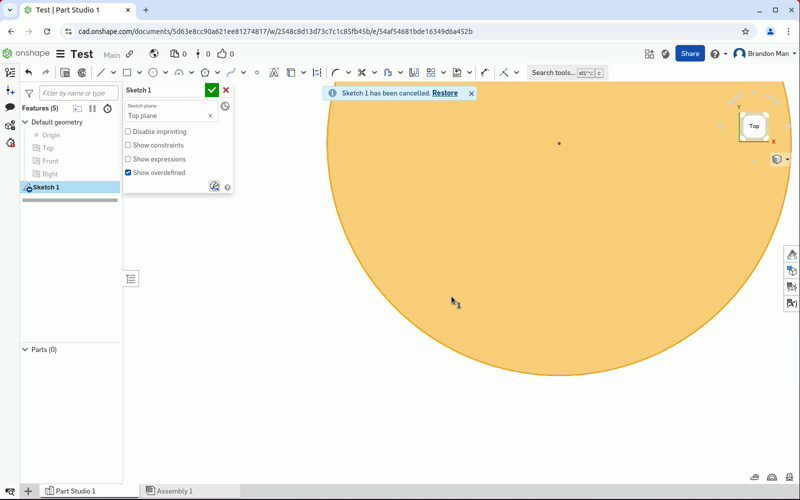
scroll(-6)
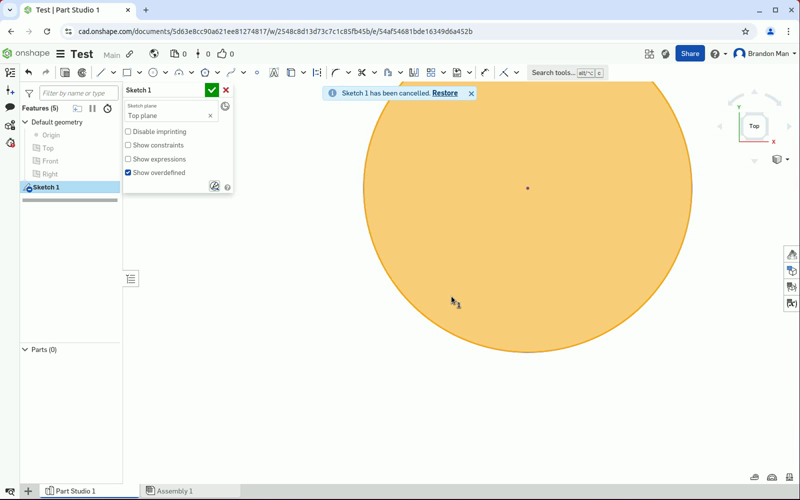
scroll(-6)
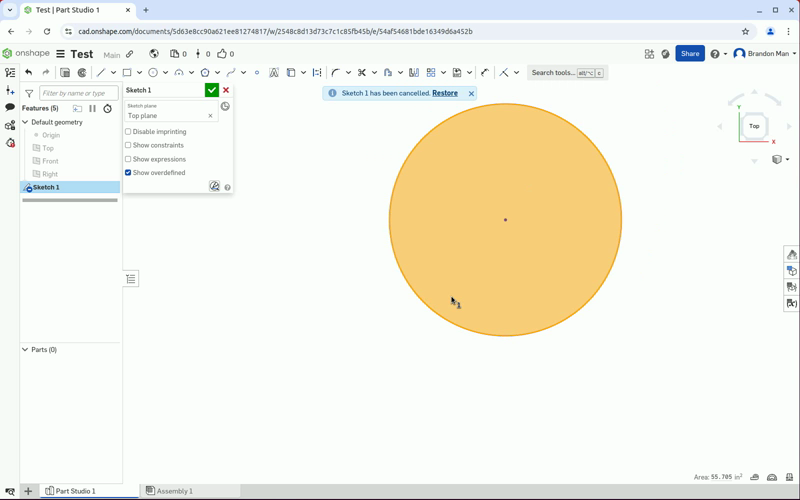
scroll(-6)
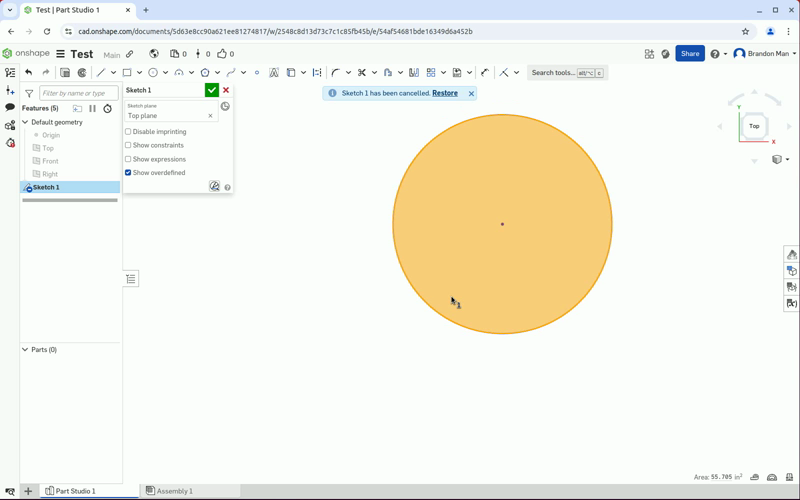
scroll(-6)
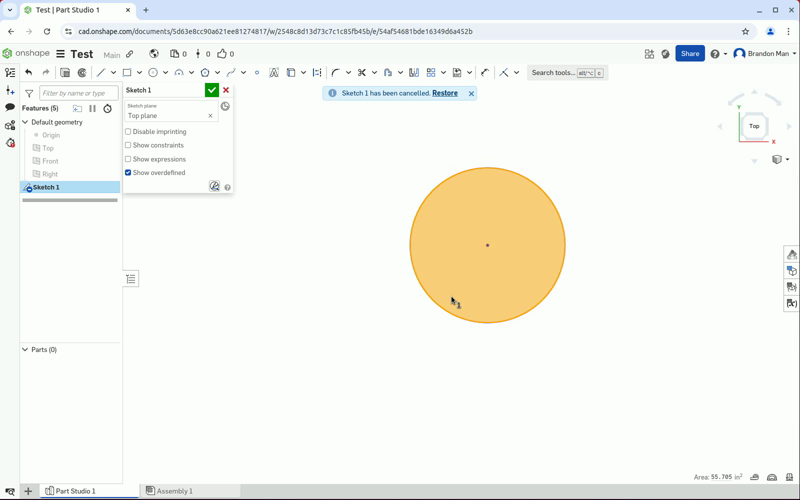
scroll(-6)
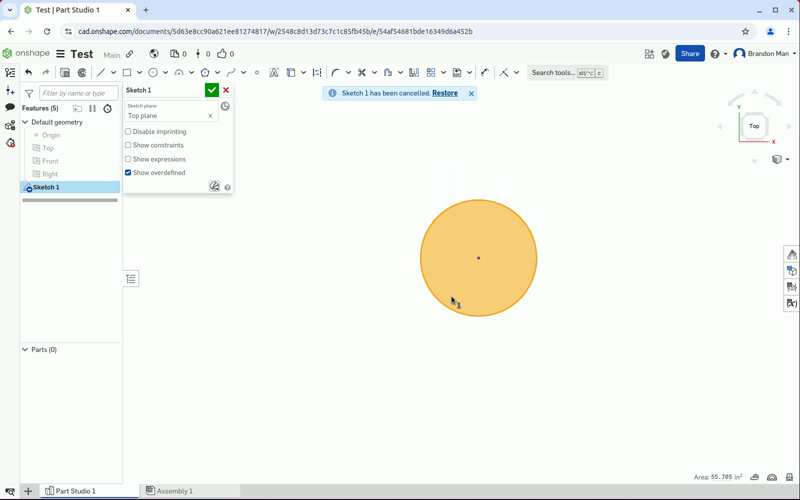
scroll(-6)
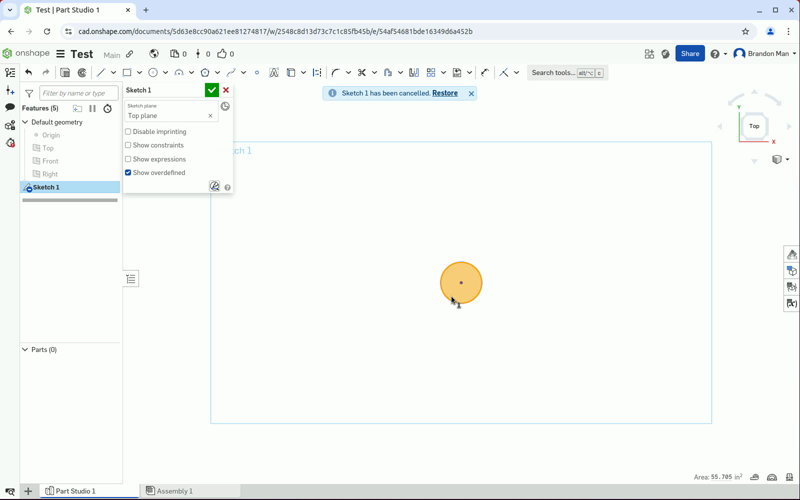
mouse_move(73, 352)
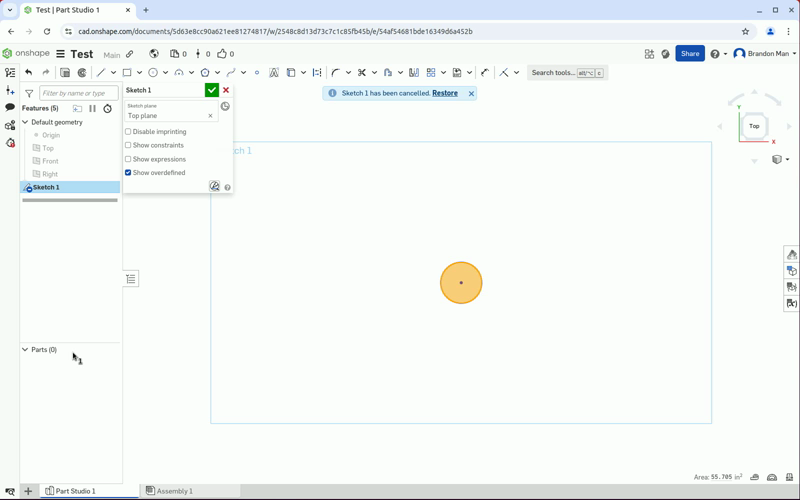
key(shift+y)
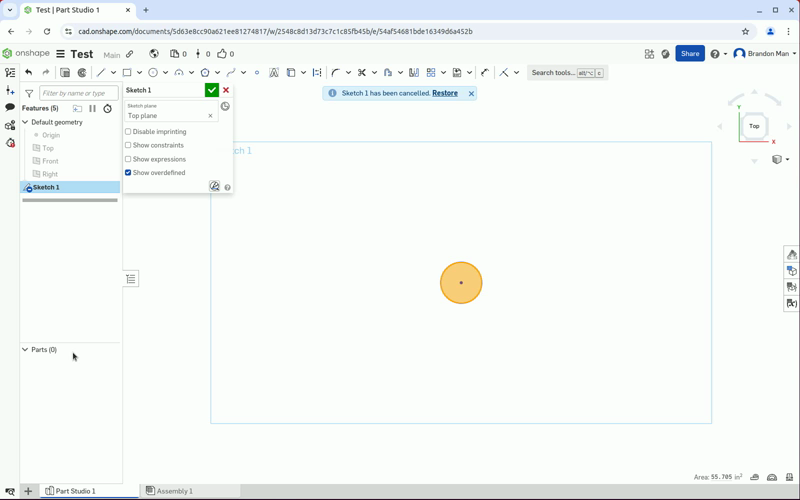
key(shift+e)
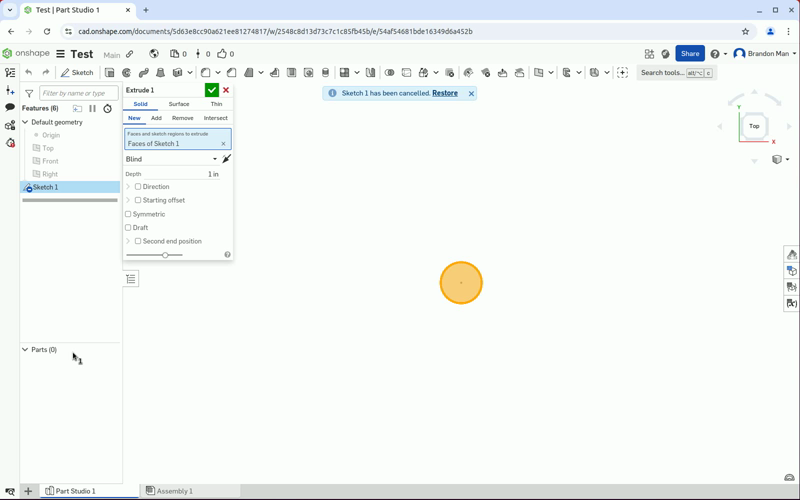
mouse_move(143, 106)
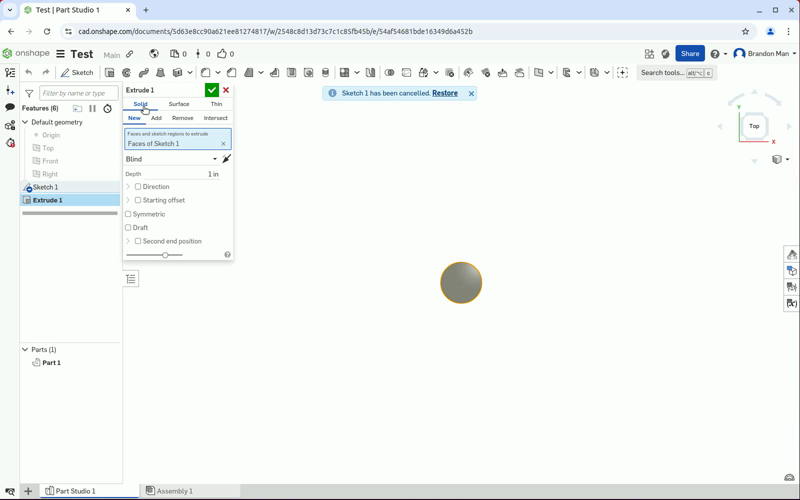
click(143, 106)
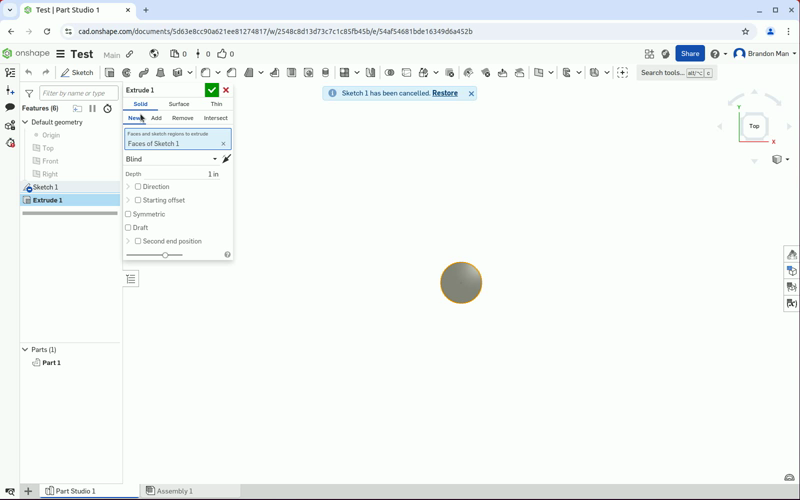
mouse_move(137, 120)
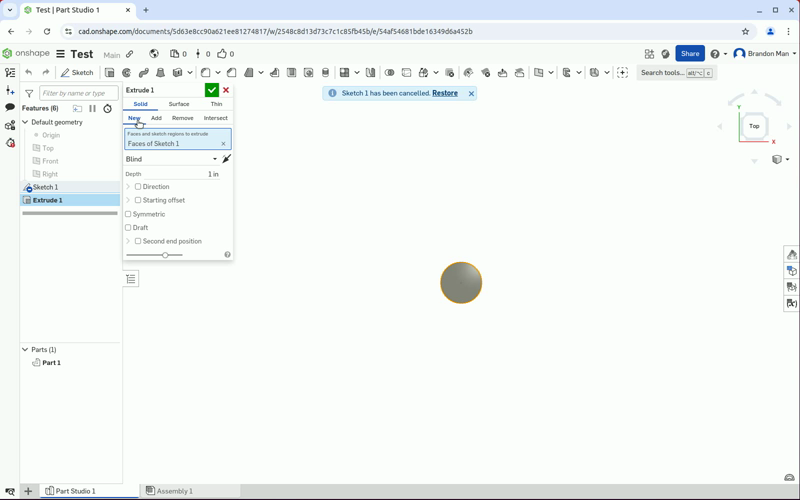
click(137, 120)
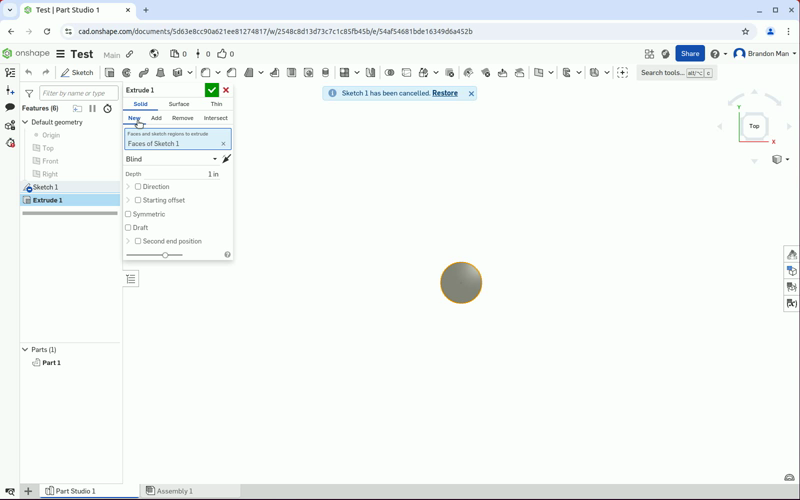
key(tab, 4)
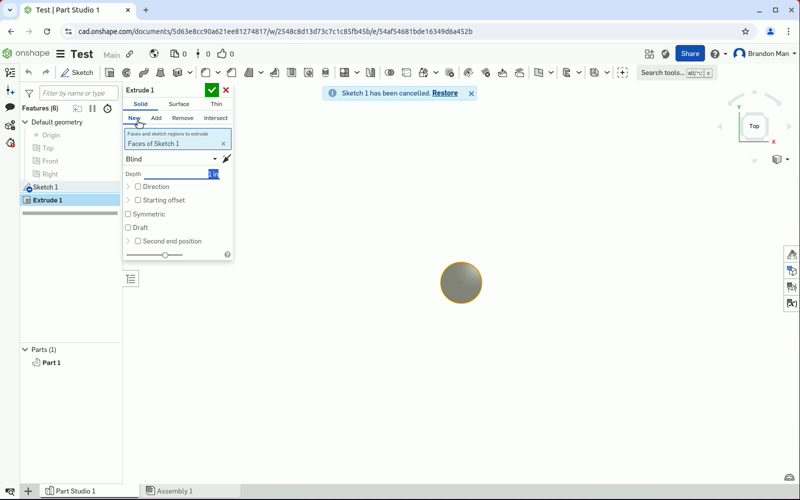
text(19.738)
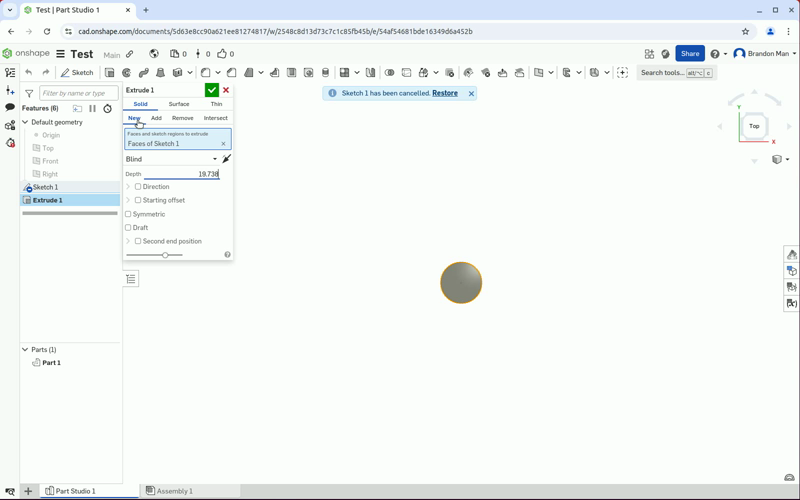
key(enter)
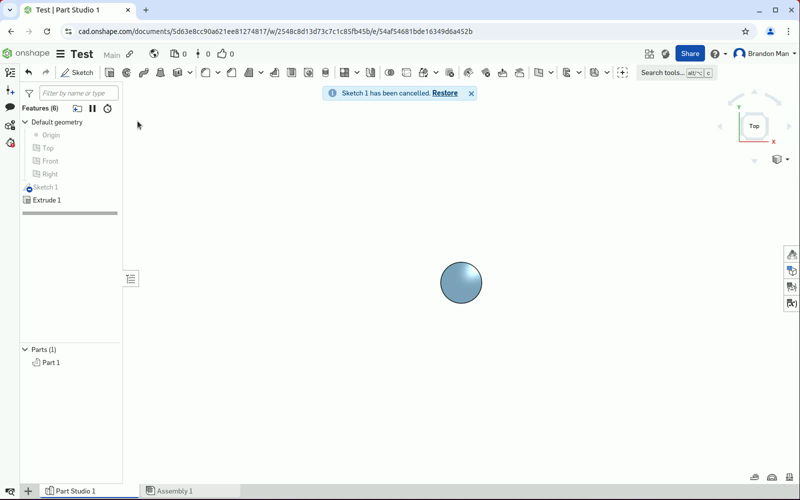
key(shift+h)
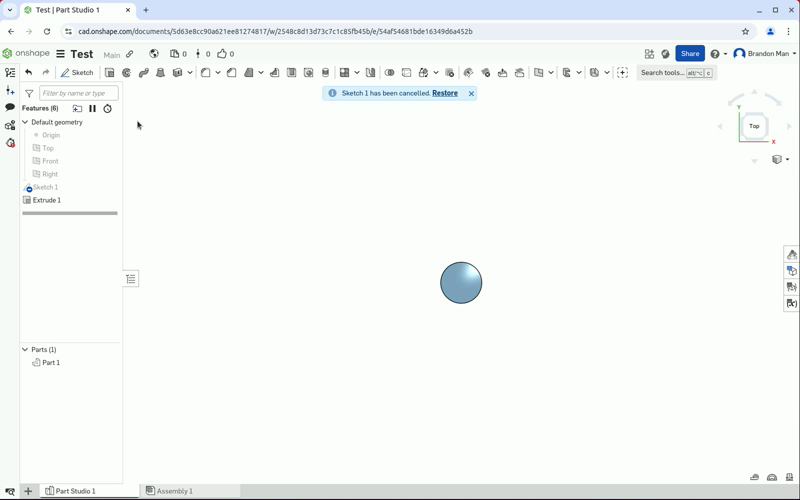
key(shift+h)
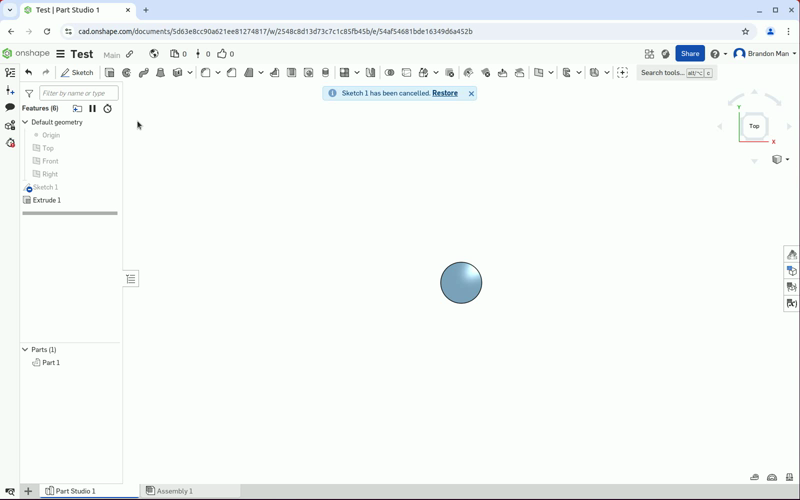
mouse_move(73, 189)
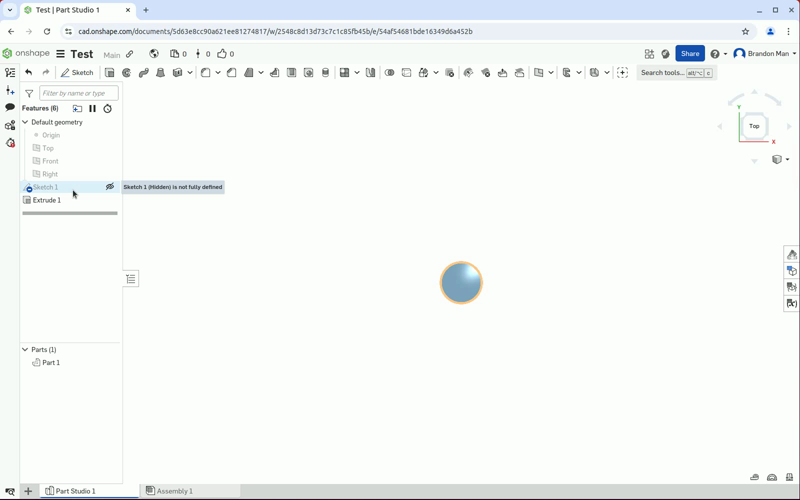
click(73, 189)
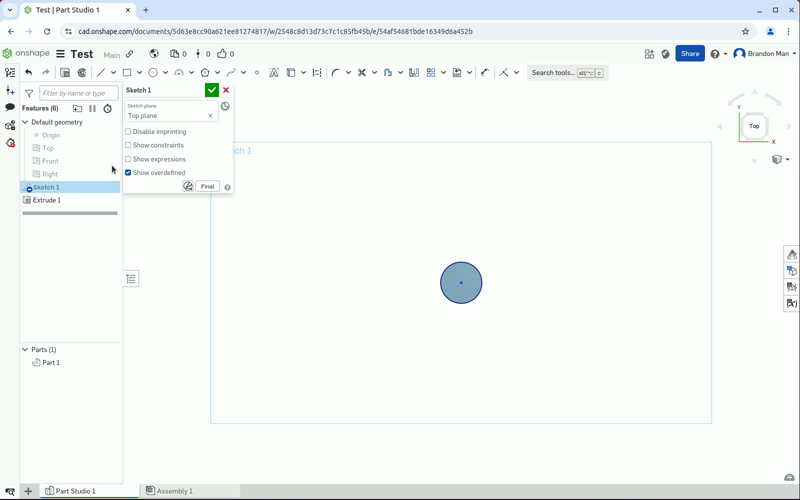
mouse_move(229, 92)
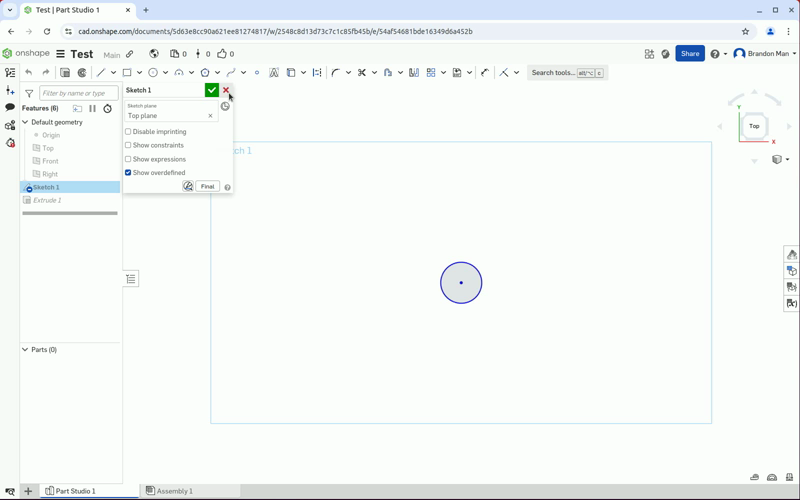
click(229, 92)
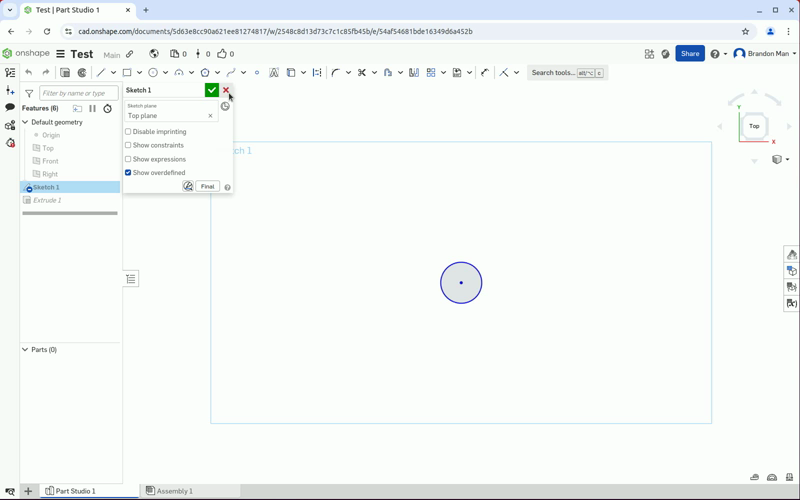
key(shift+s)
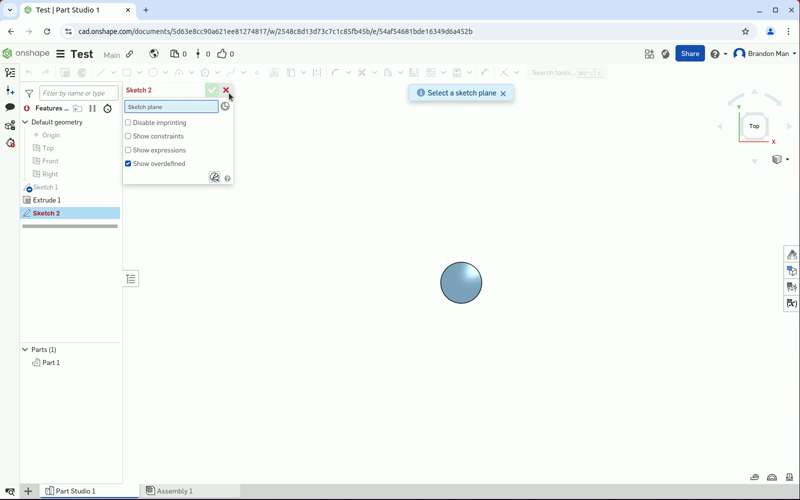
mouse_move(73, 150)
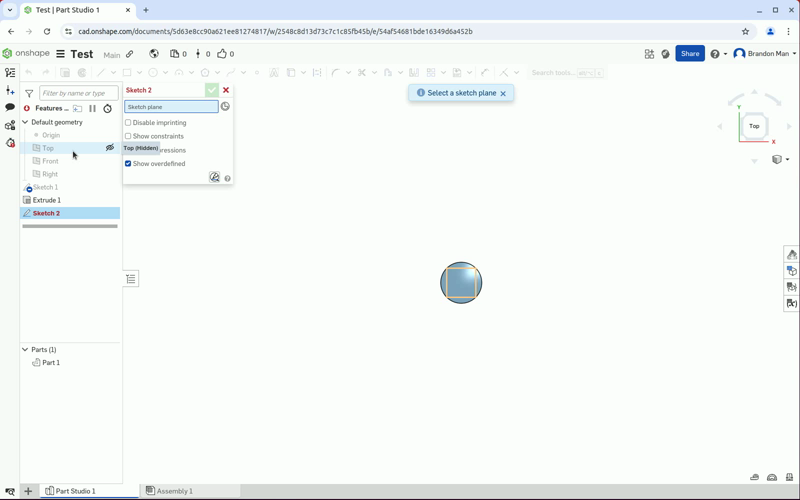
click(73, 150)
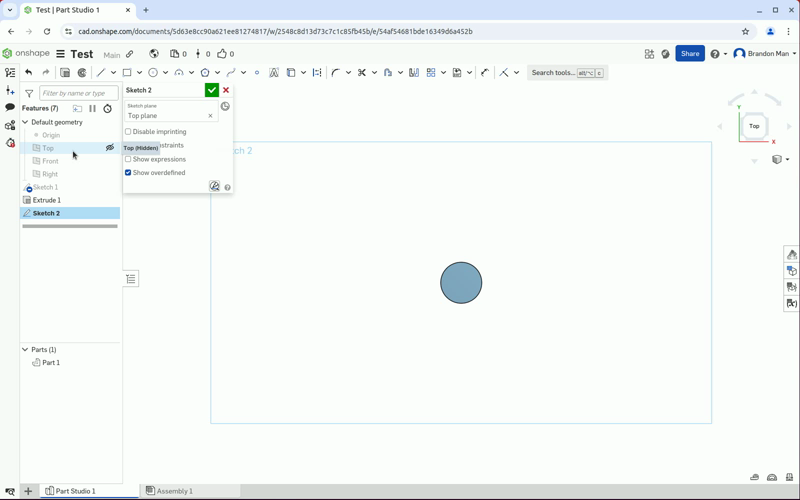
mouse_move(73, 352)
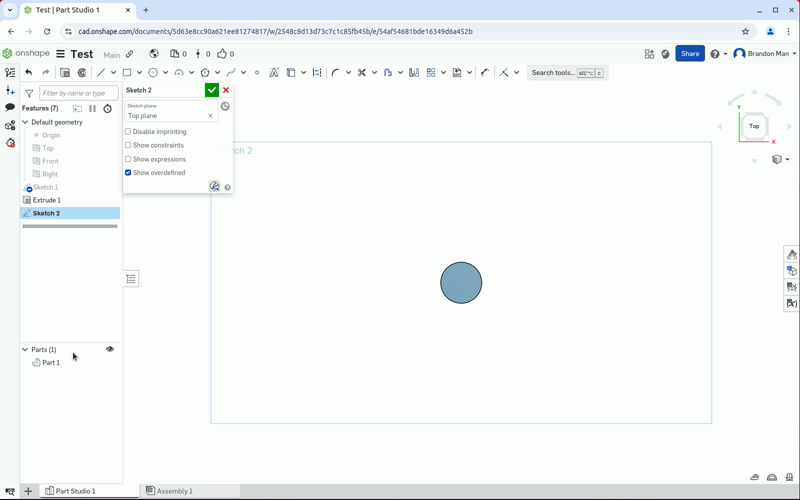
key(y)
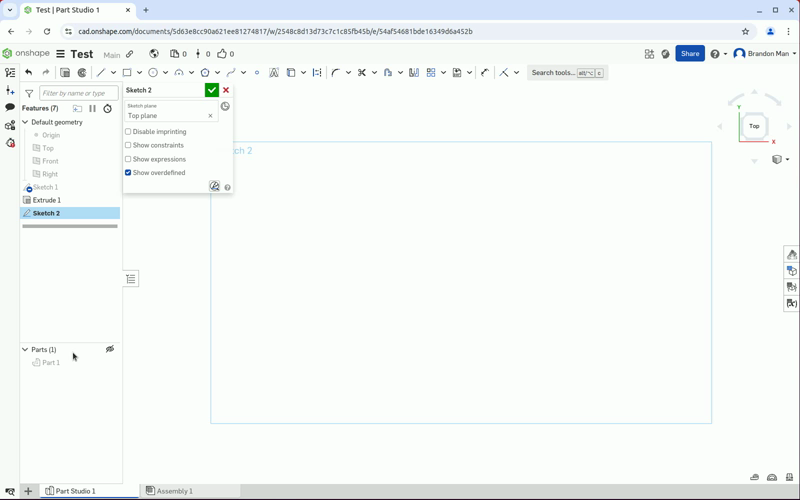
key(c)
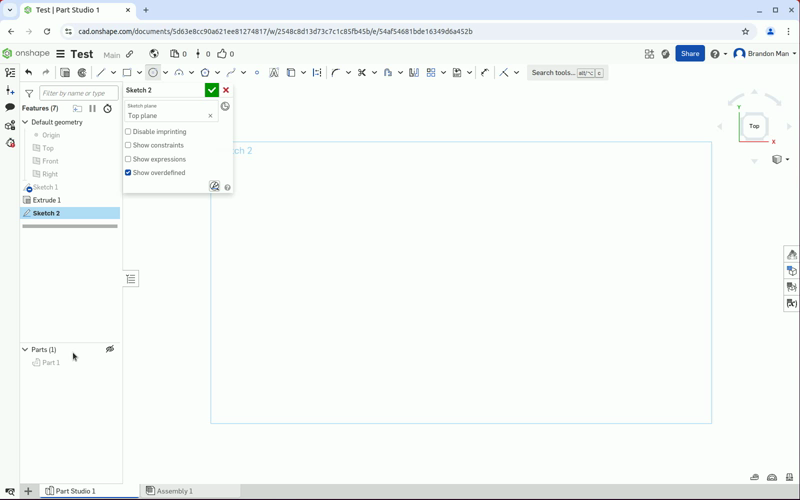
key_down(shift)
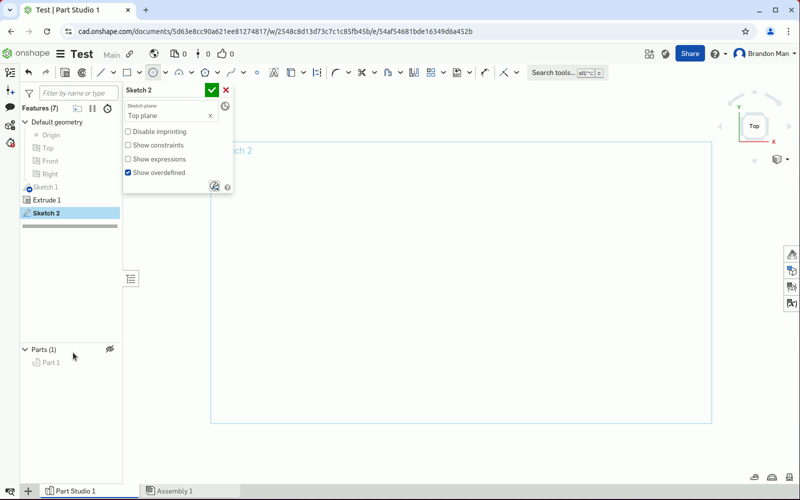
mouse_move(554, 282)
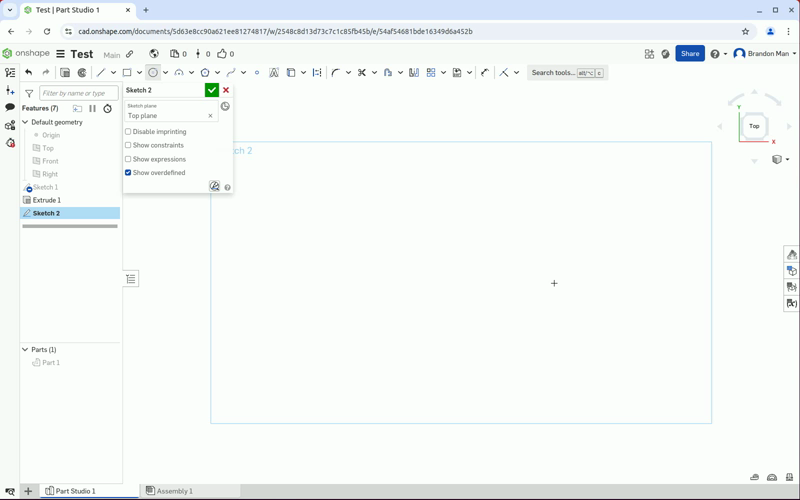
click(554, 282)
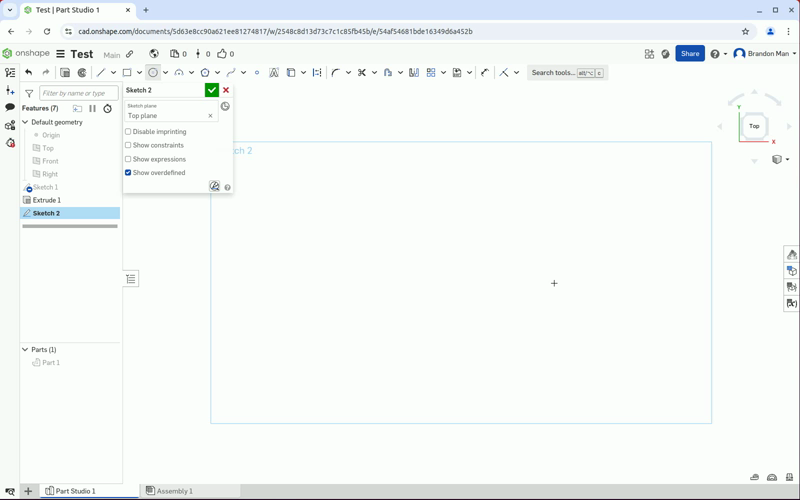
key_up(shift)
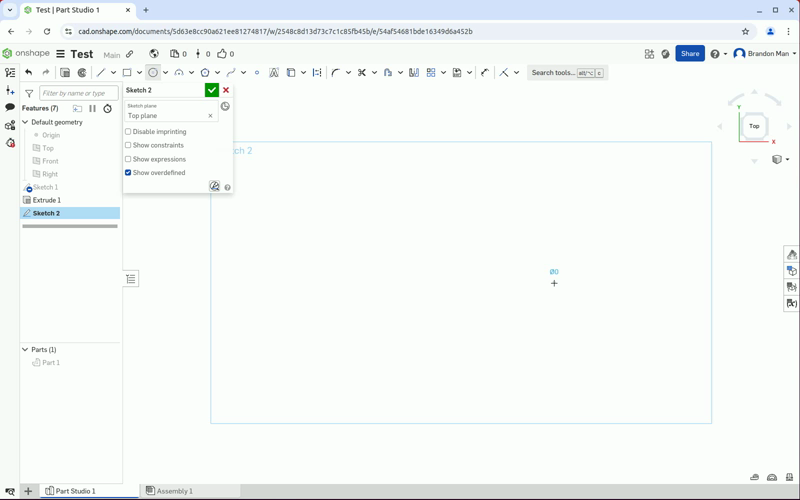
mouse_move(574, 282)
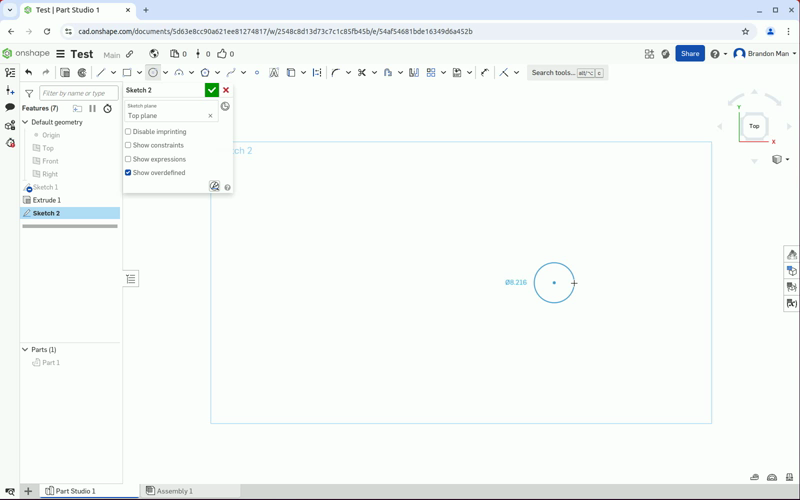
click(574, 282)
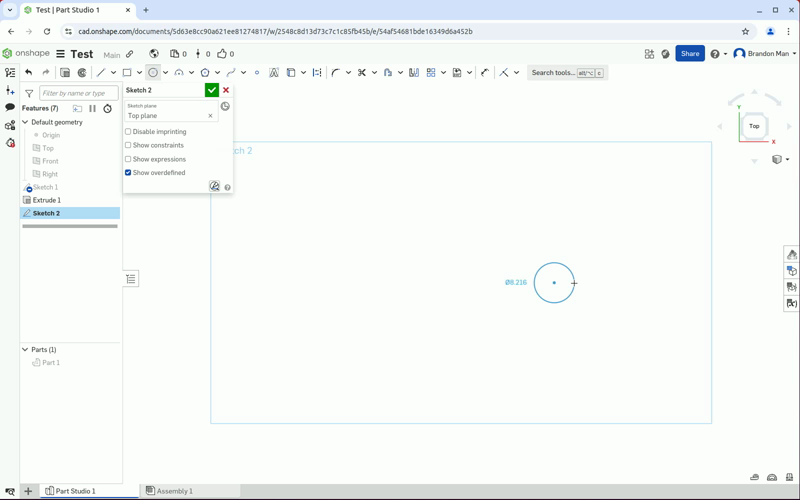
key(esc)
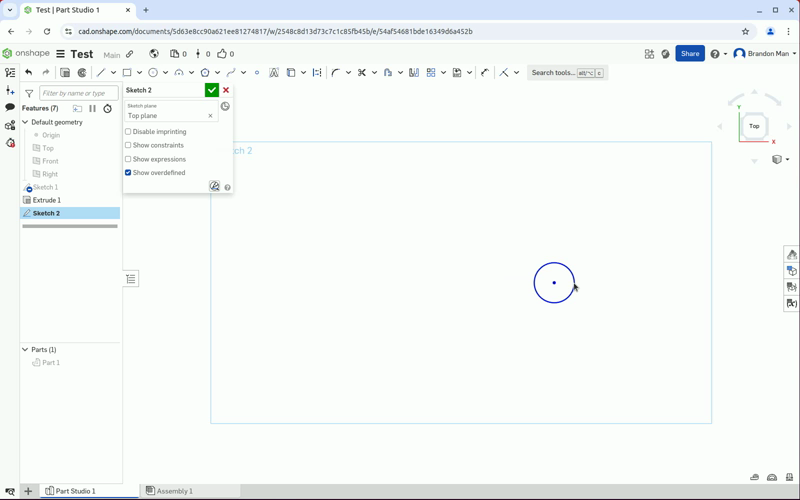
mouse_move(545, 290)
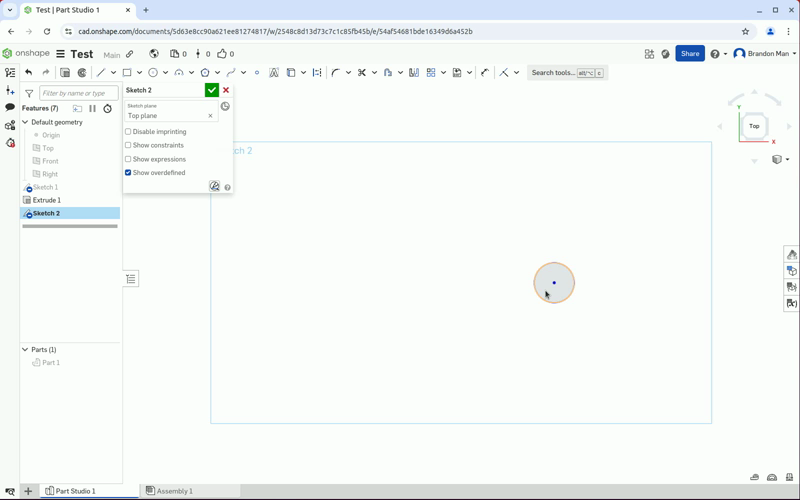
scroll(6)
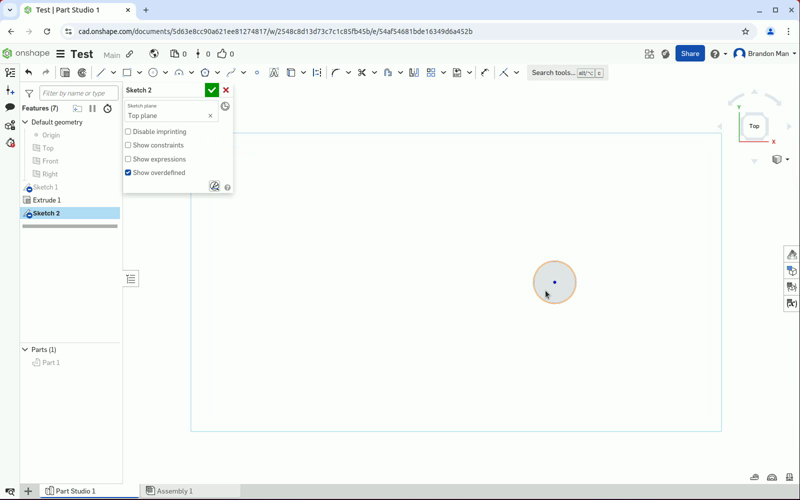
scroll(6)
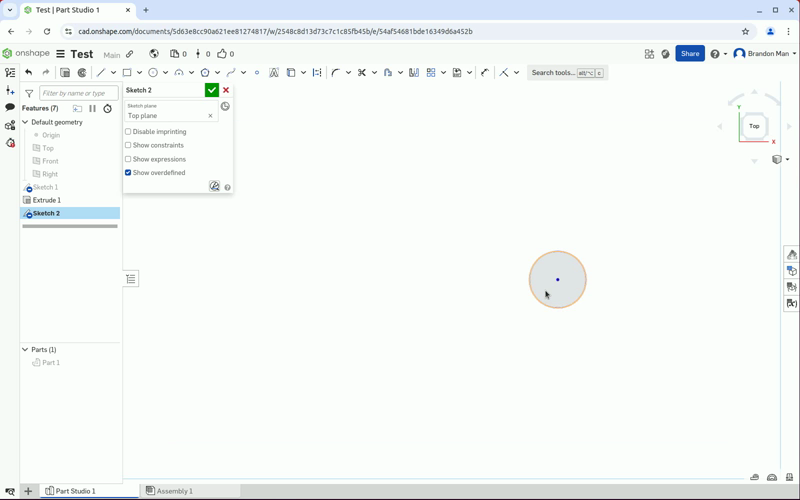
scroll(6)
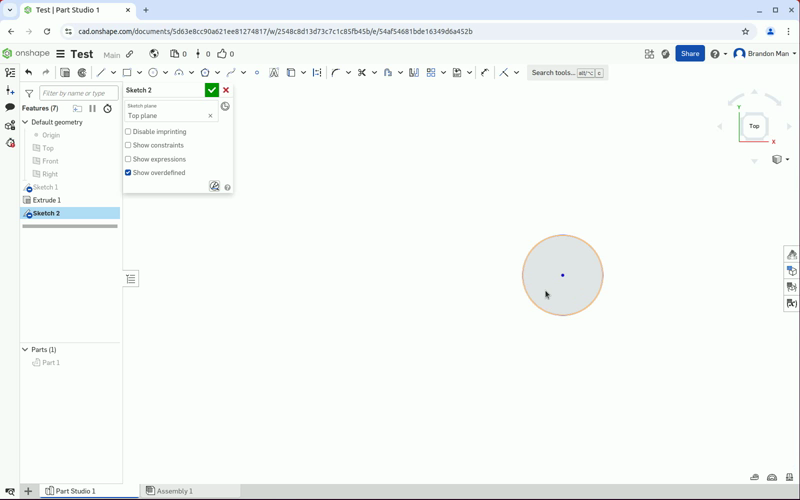
scroll(6)
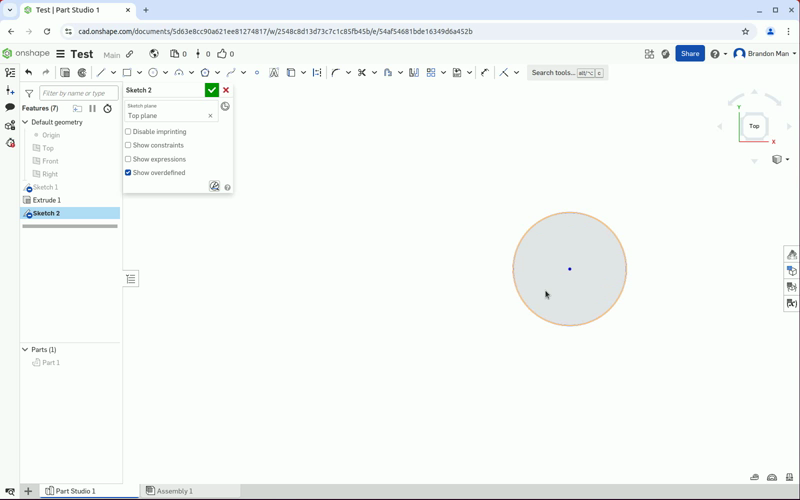
scroll(6)
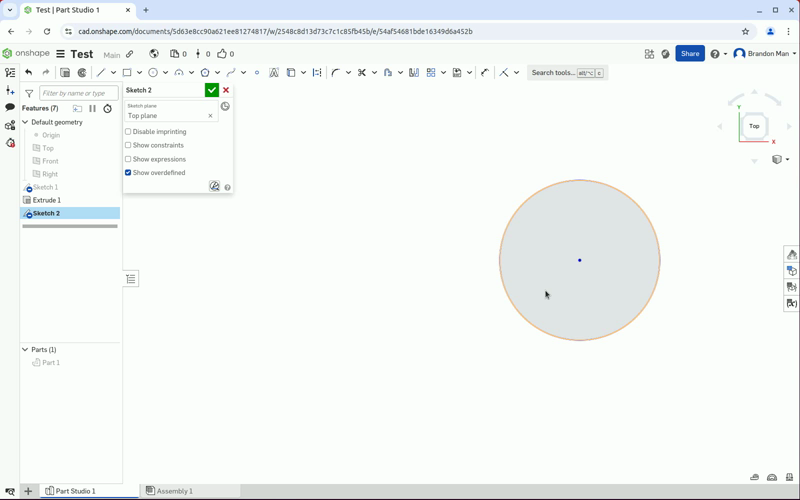
scroll(6)
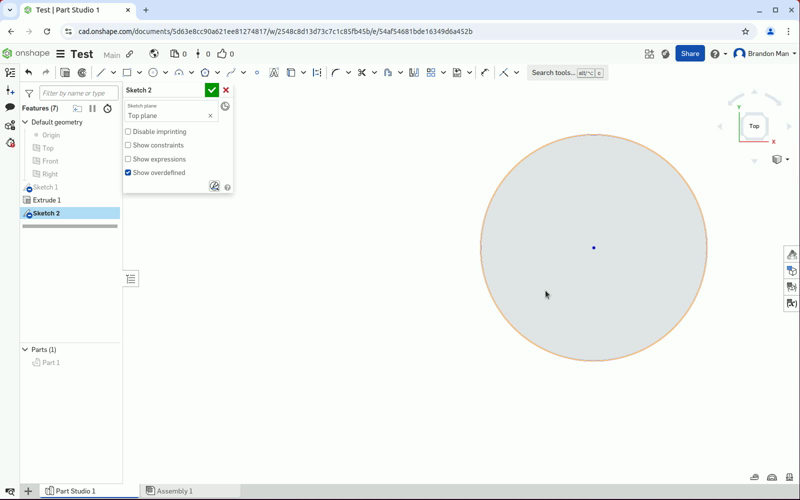
scroll(6)
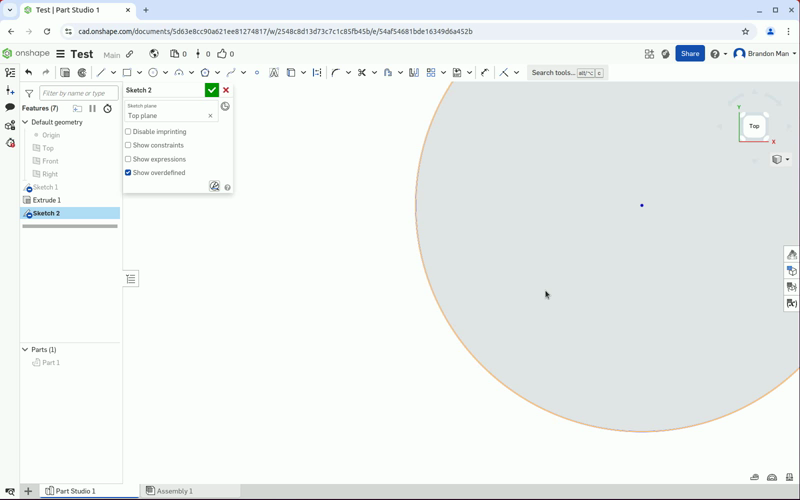
click(545, 290)
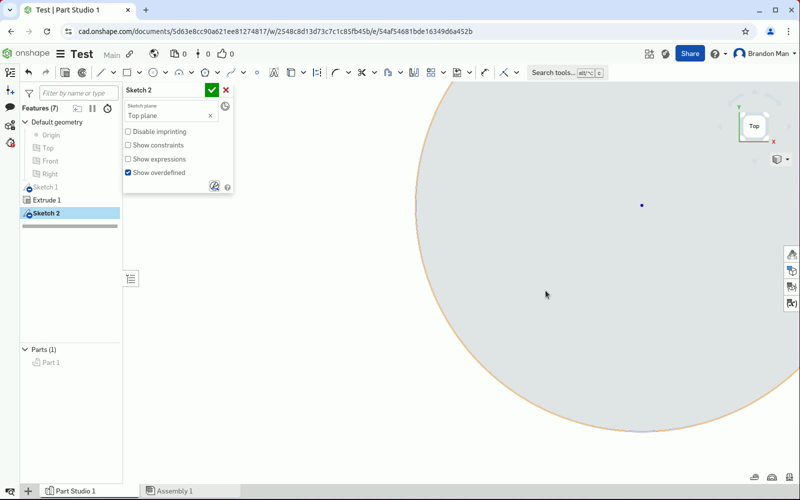
scroll(-6)
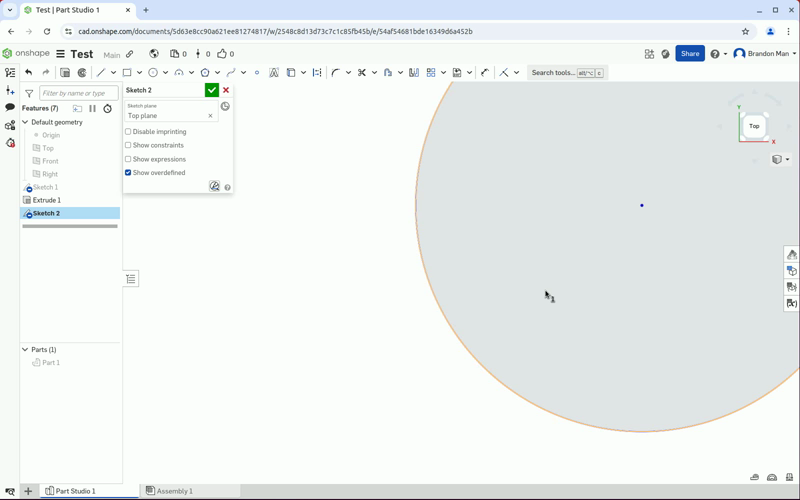
scroll(-6)
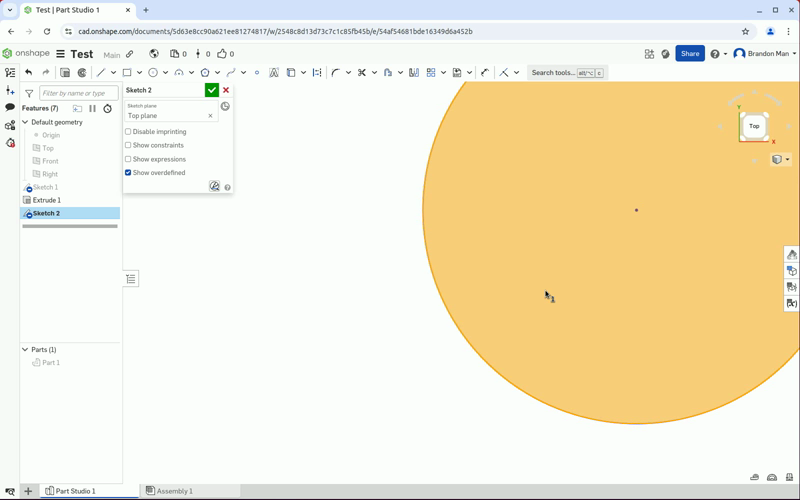
scroll(-6)
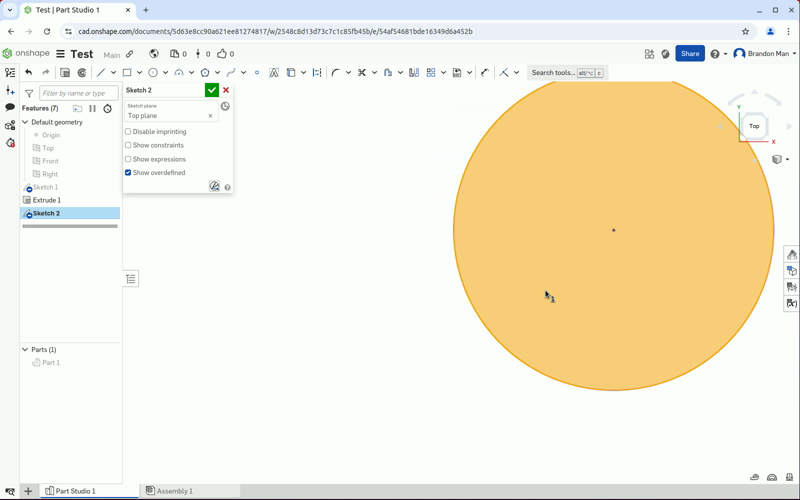
scroll(-6)
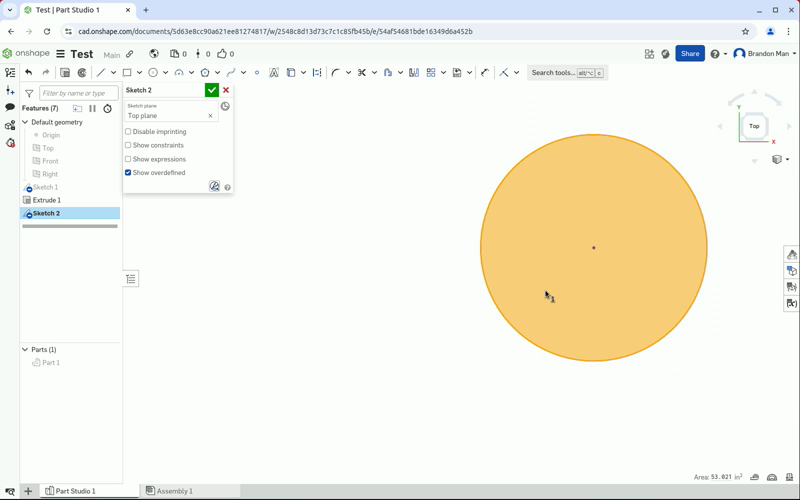
scroll(-6)
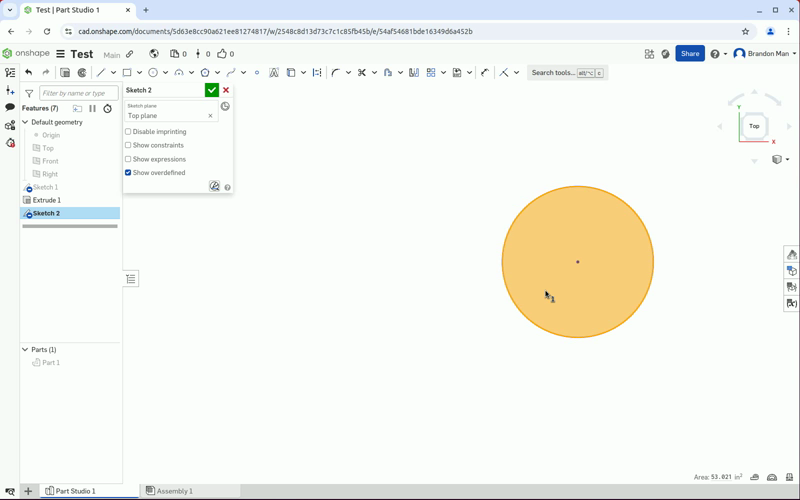
scroll(-6)
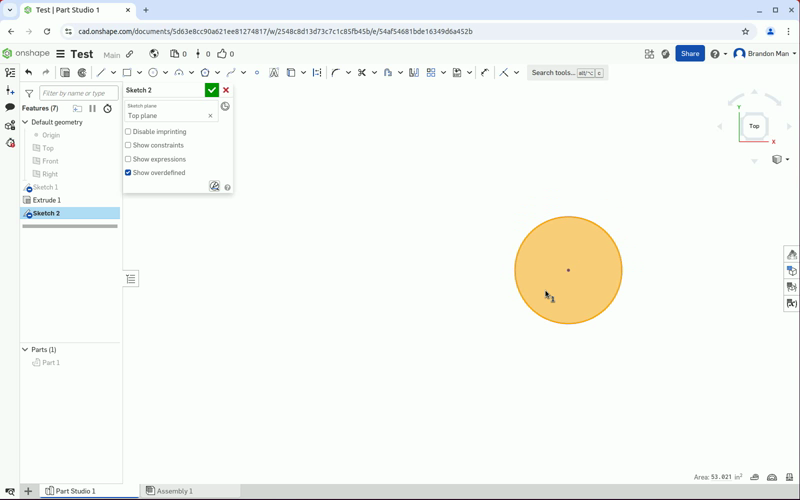
scroll(-6)
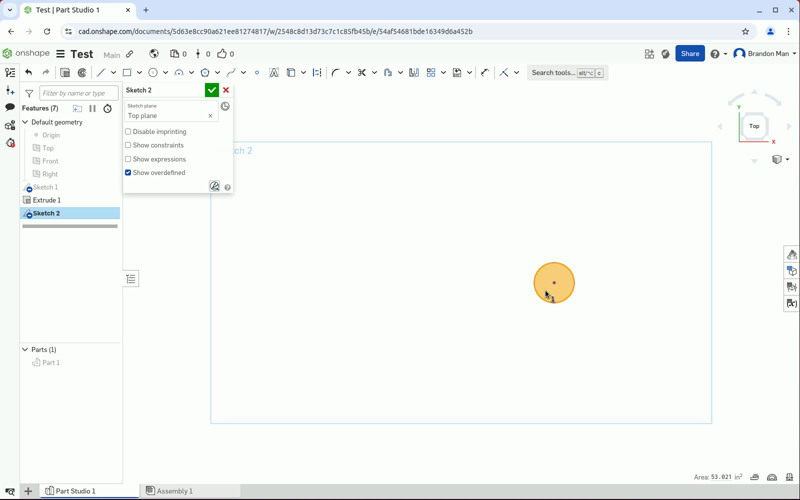
mouse_move(73, 352)
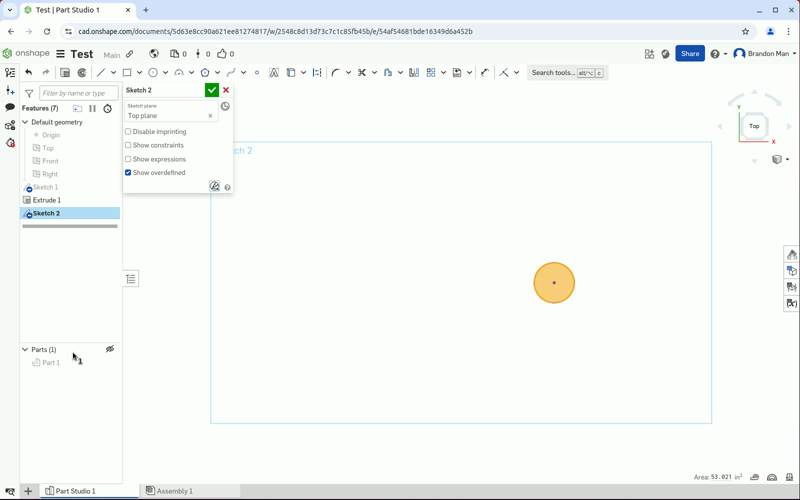
key(shift+y)
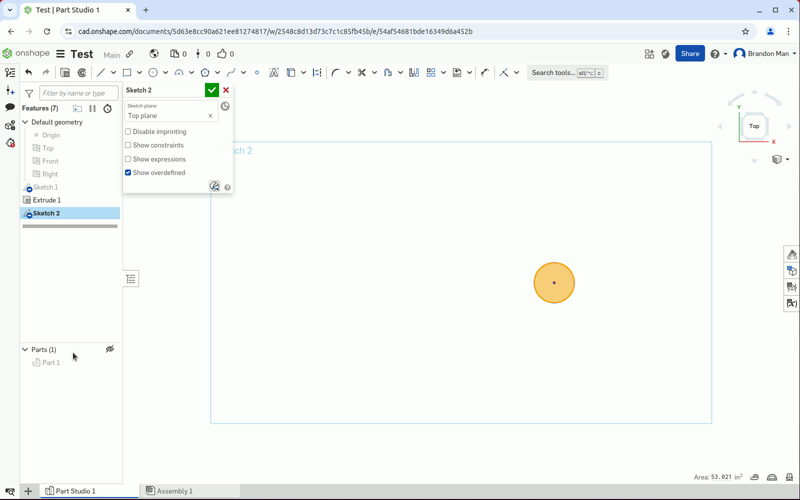
key(shift+e)
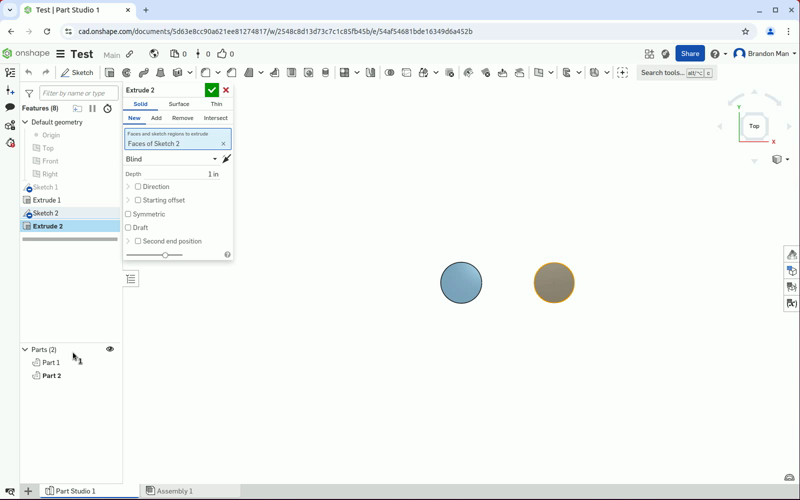
mouse_move(143, 106)
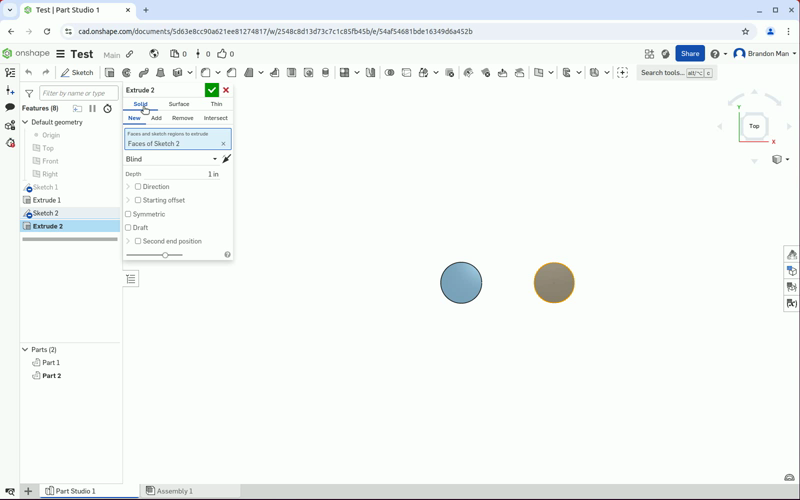
click(143, 106)
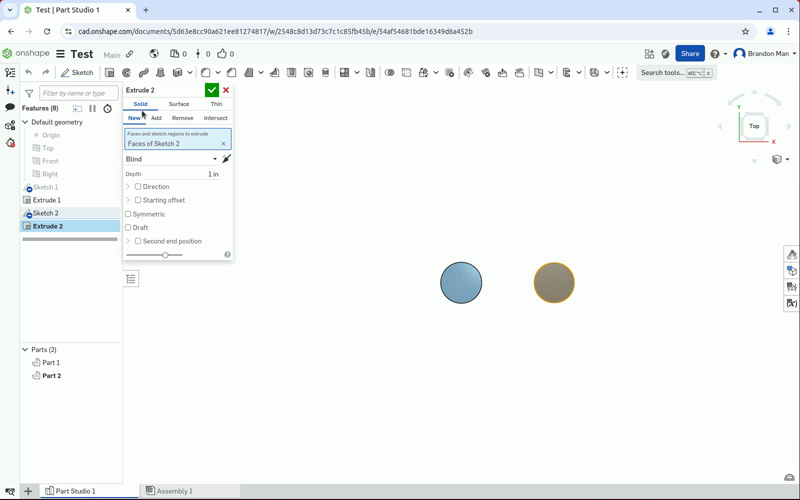
mouse_move(137, 120)
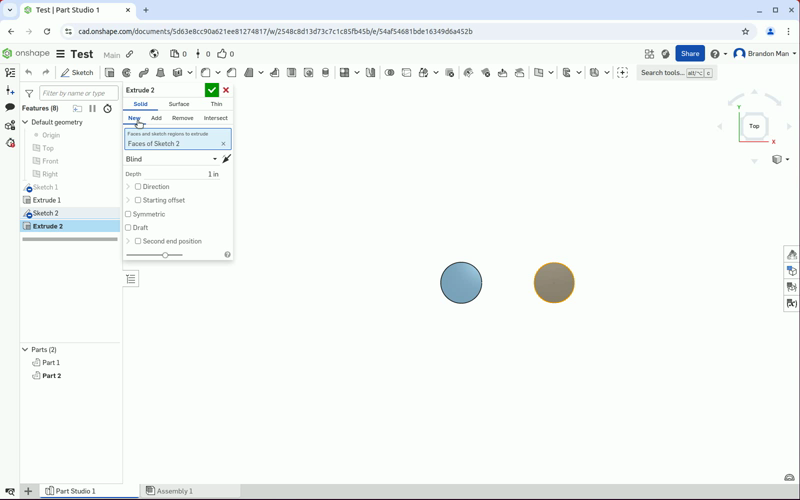
click(137, 120)
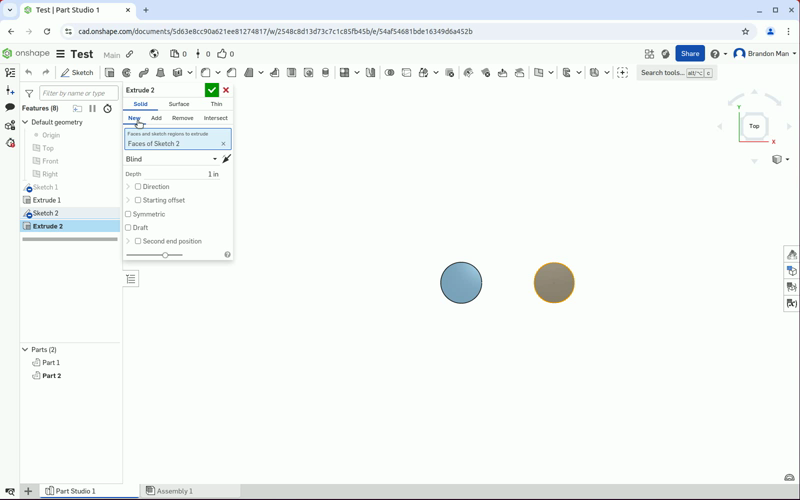
key(tab, 4)
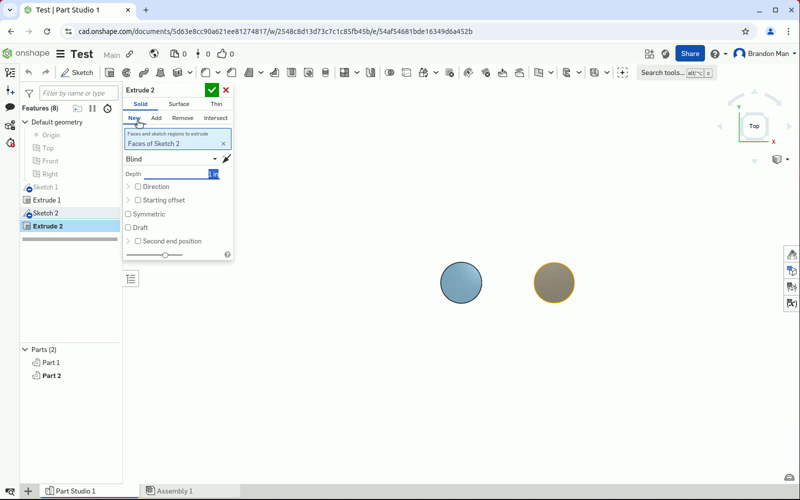
text(19.738)
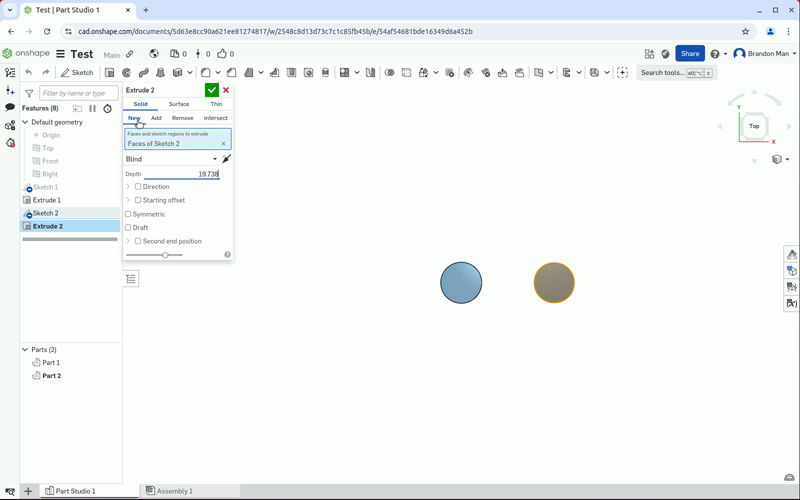
key(enter)
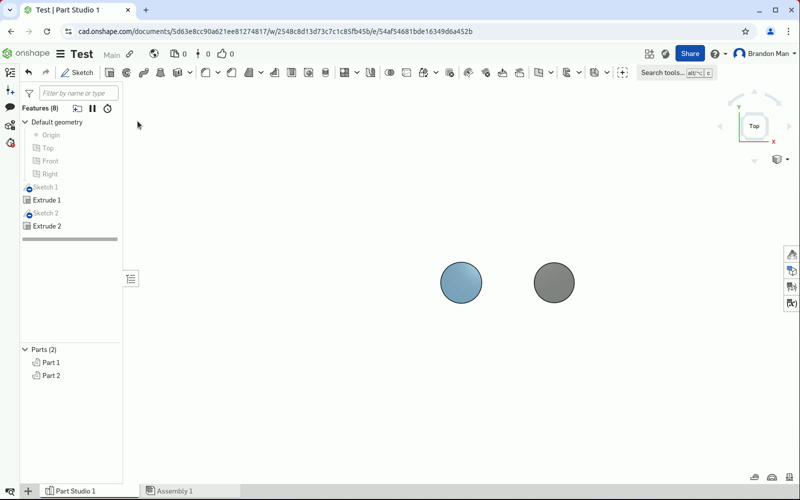
key(shift+h)
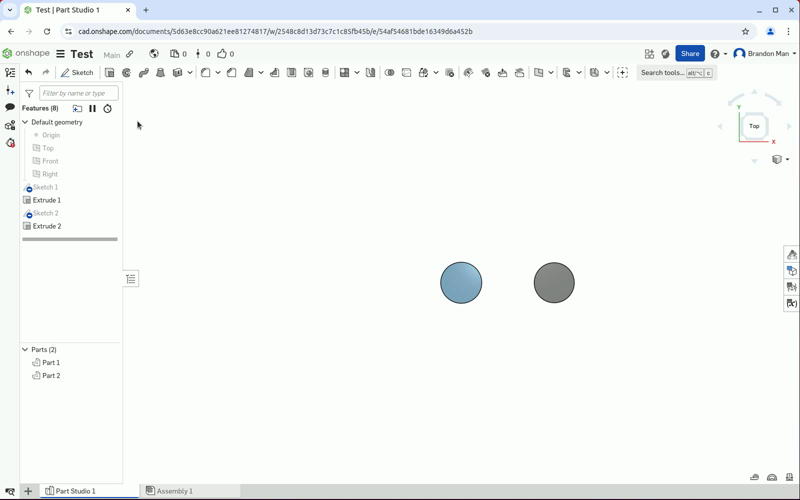
key(shift+h)
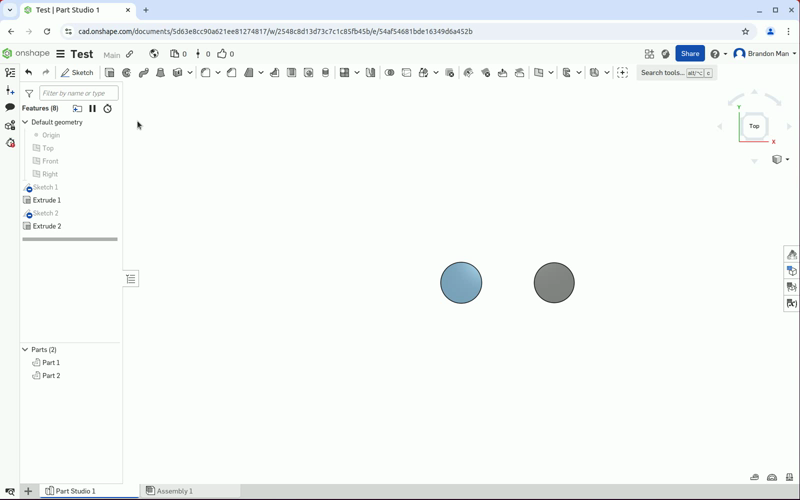
mouse_move(73, 189)
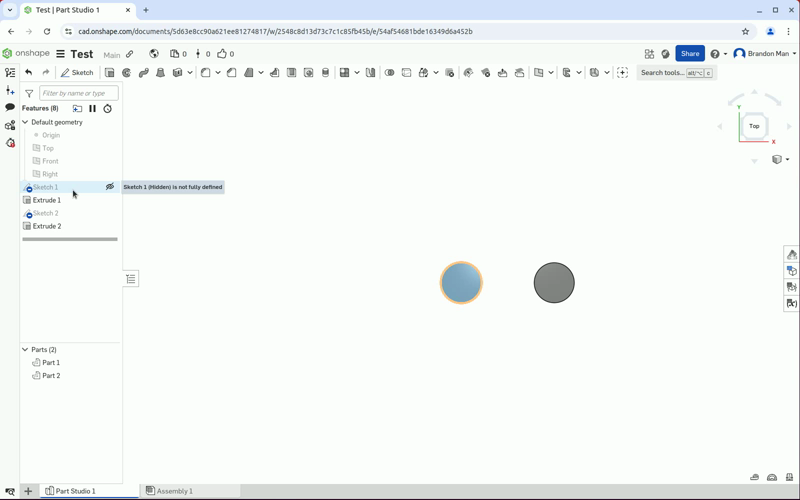
click(73, 189)
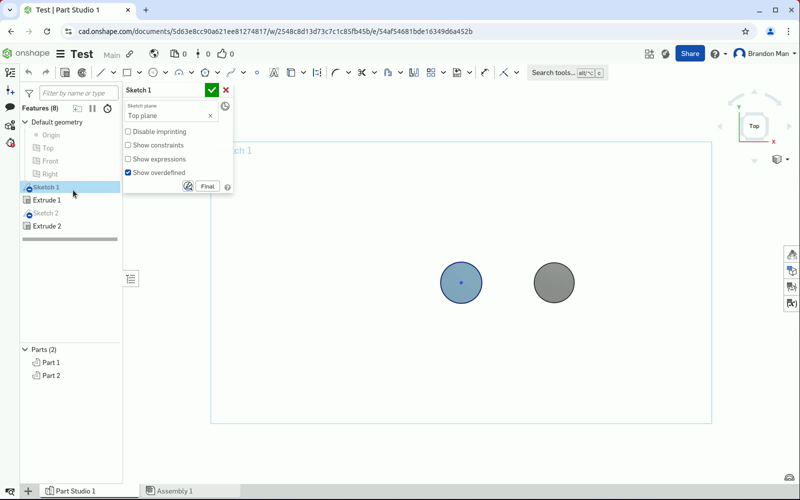
mouse_move(229, 92)
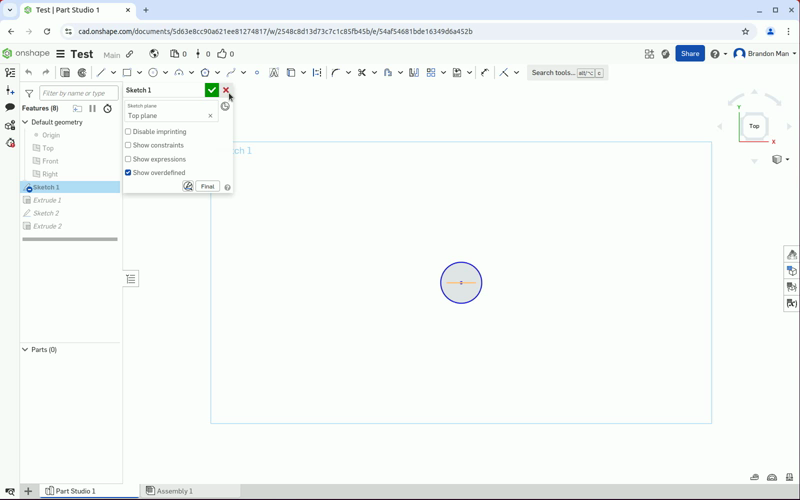
click(229, 92)
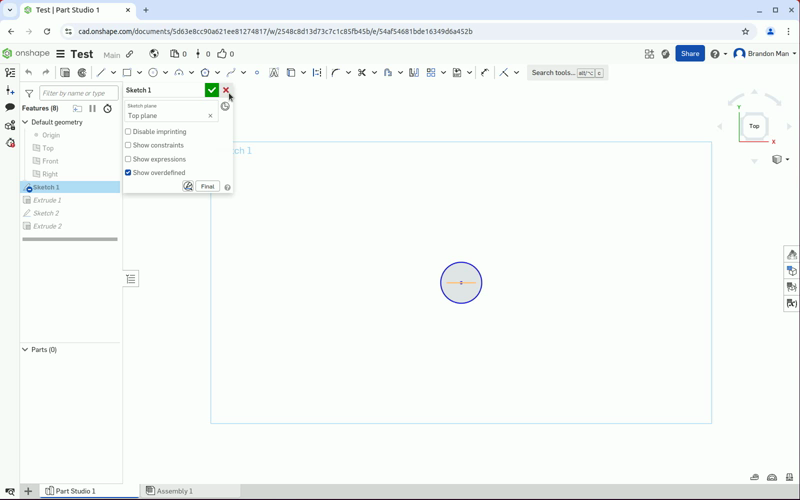
key(shift+s)
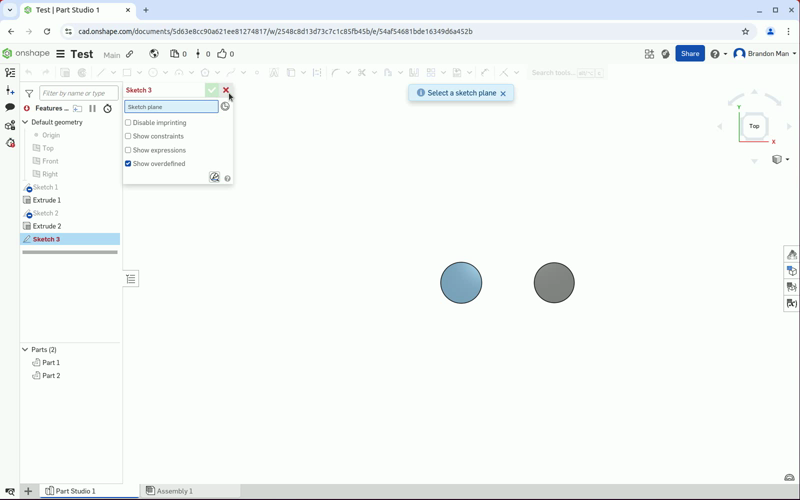
mouse_move(73, 150)
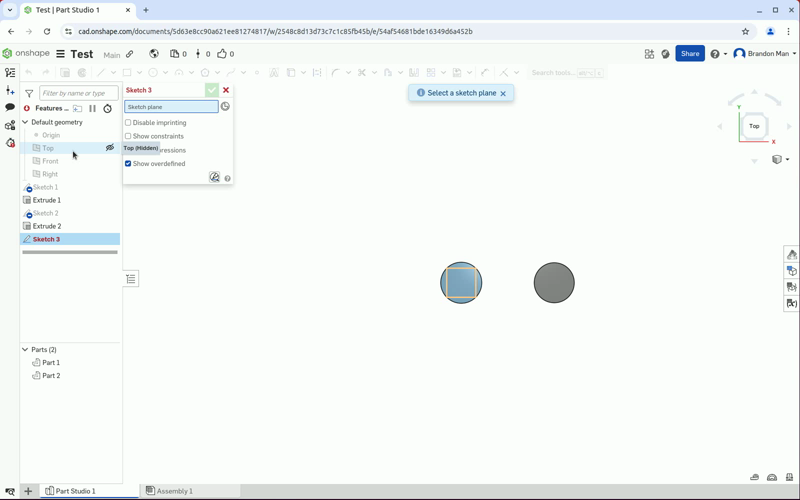
click(73, 150)
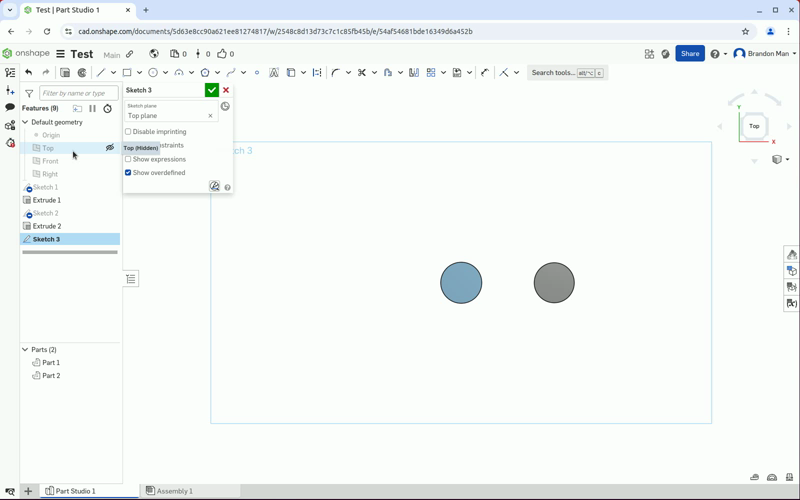
mouse_move(73, 352)
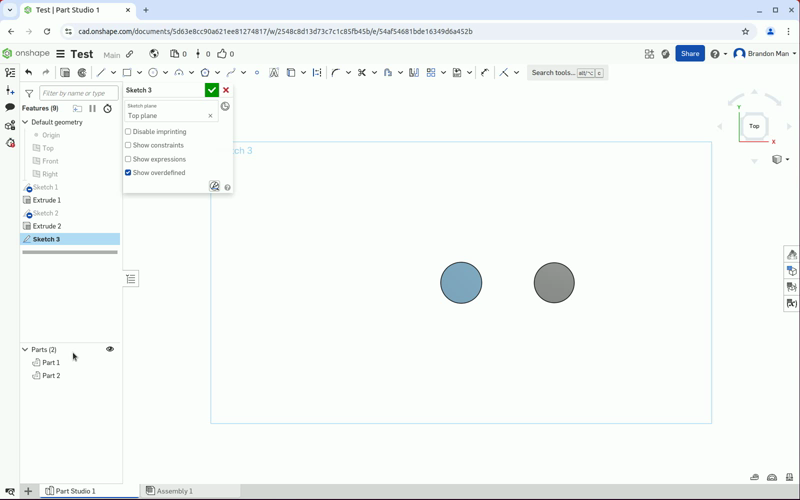
key(y)
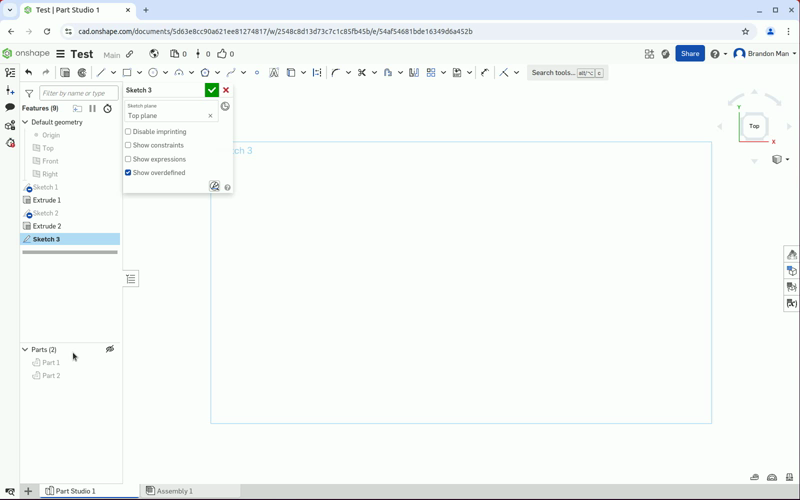
key(l)
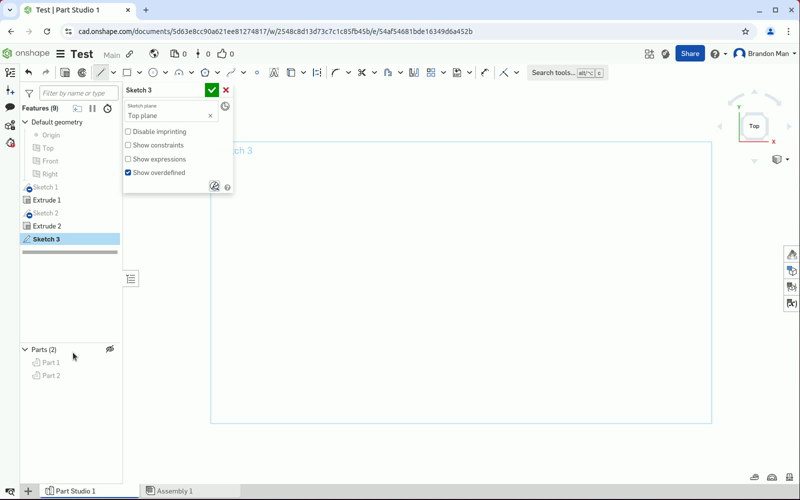
key_down(shift)
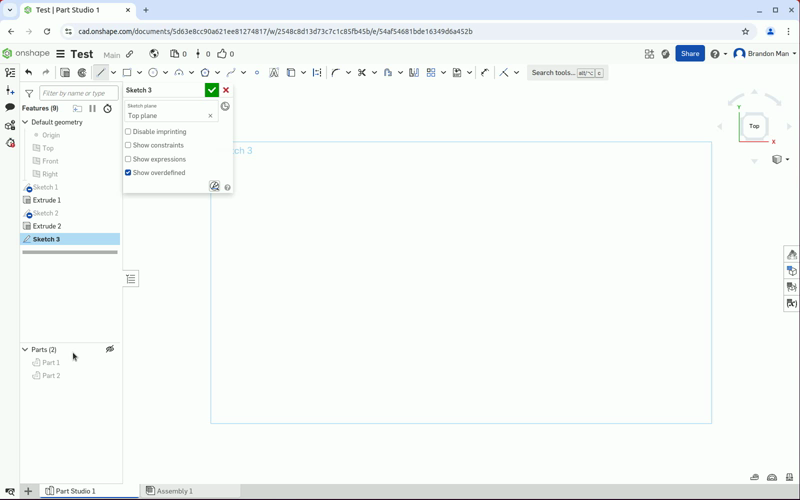
mouse_move(474, 297)
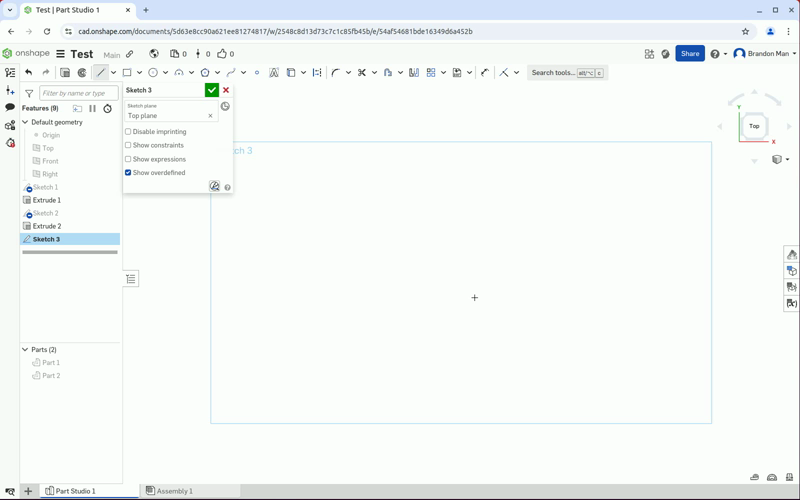
click(474, 297)
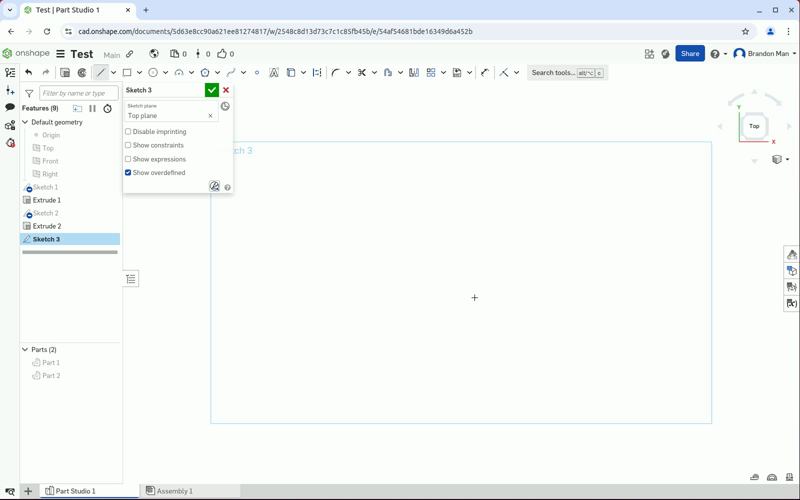
key_up(shift)
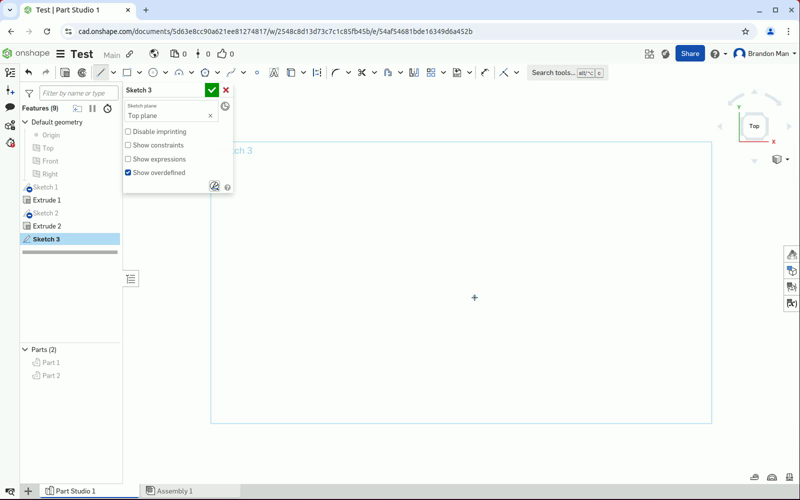
key_down(shift)
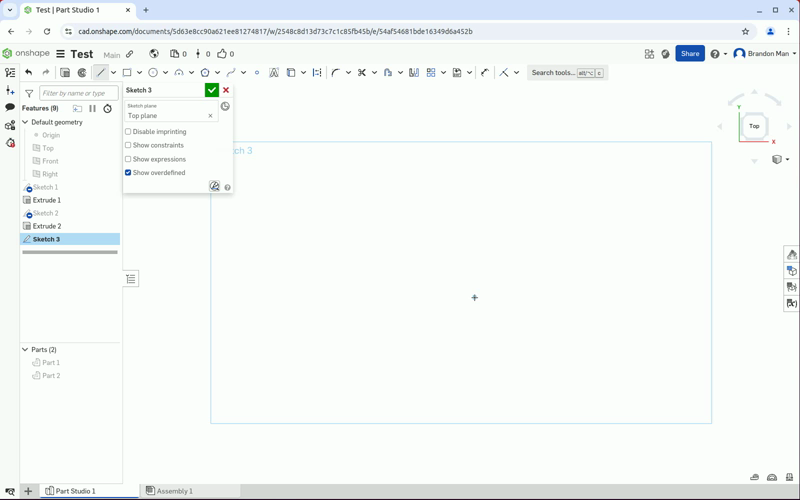
mouse_move(539, 297)
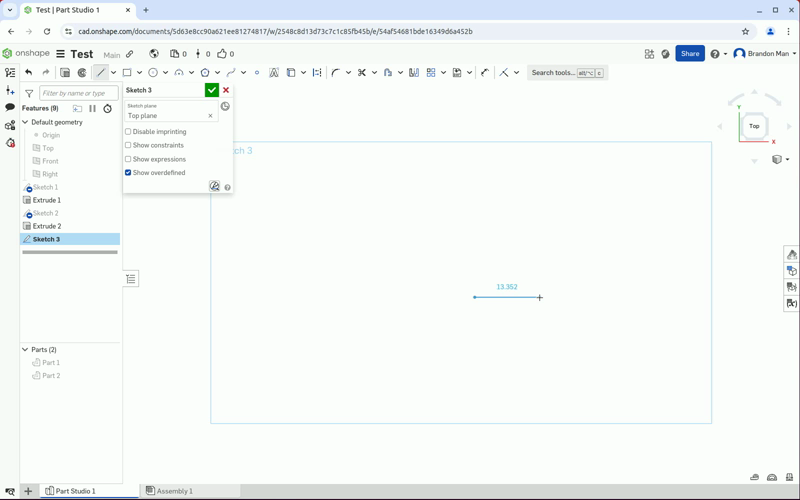
click(539, 297)
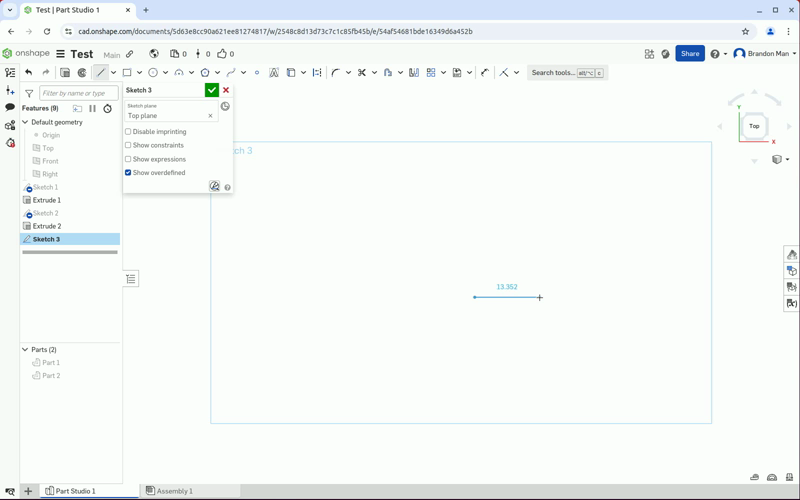
key_up(shift)
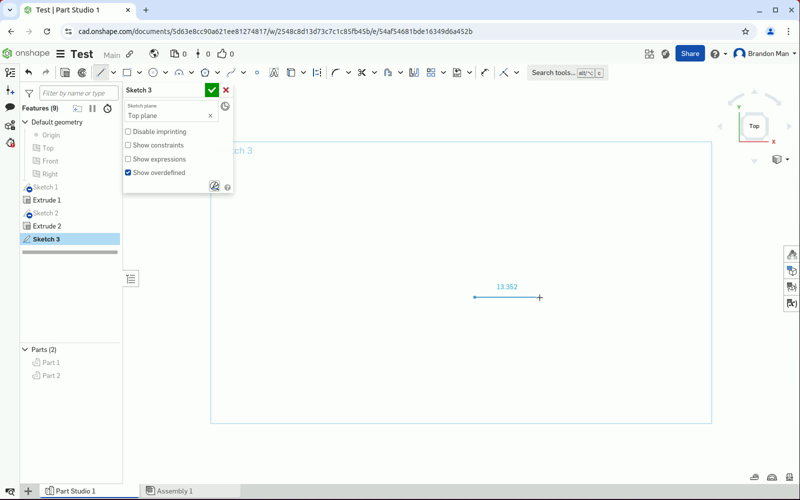
key_down(shift)
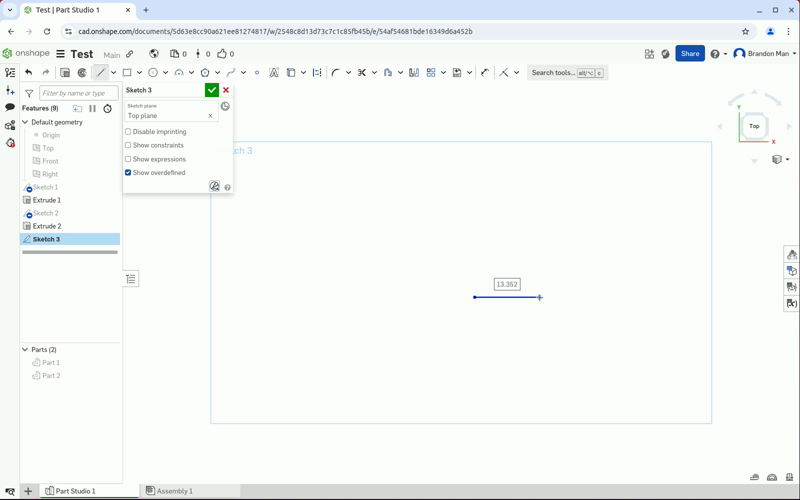
mouse_move(569, 297)
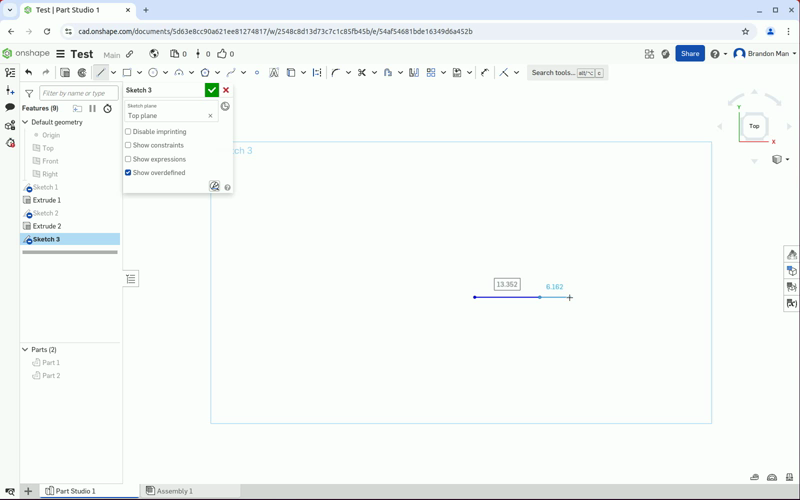
mouse_move(539, 270)
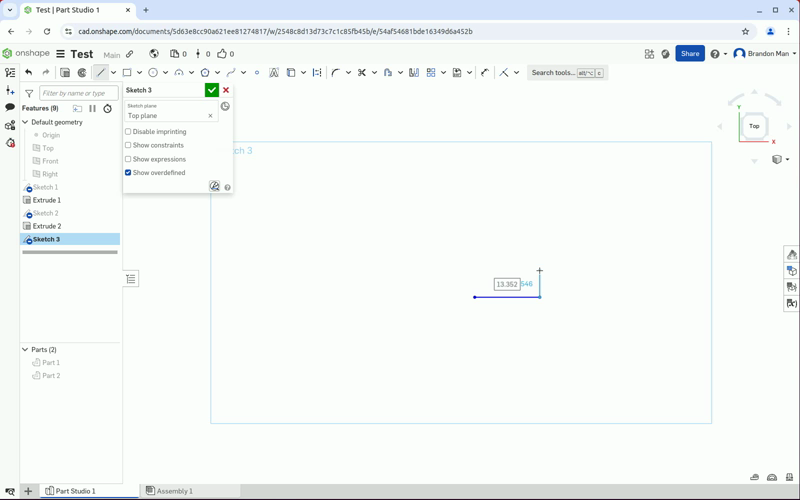
click(539, 270)
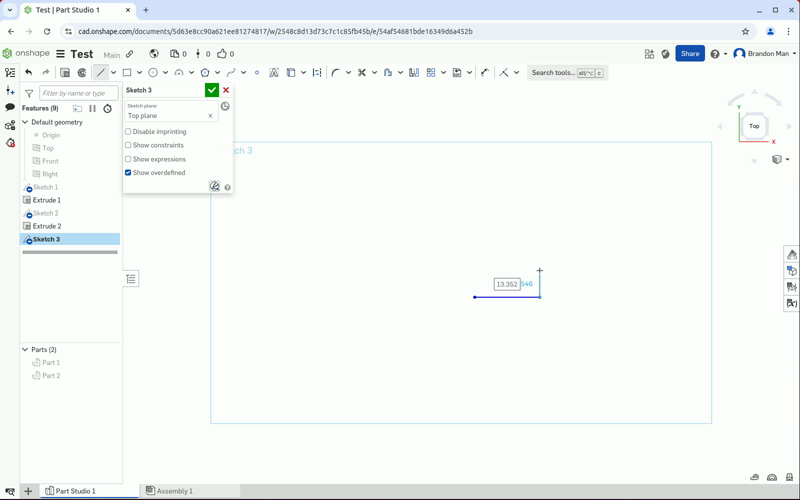
key_up(shift)
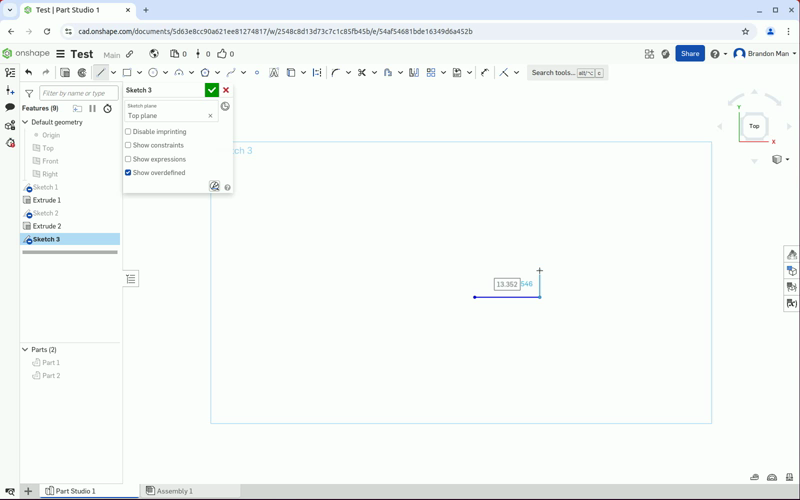
key_down(shift)
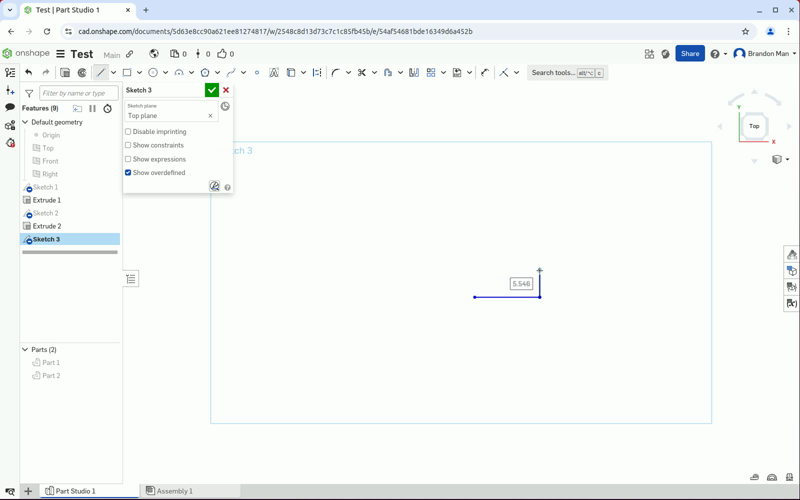
mouse_move(474, 270)
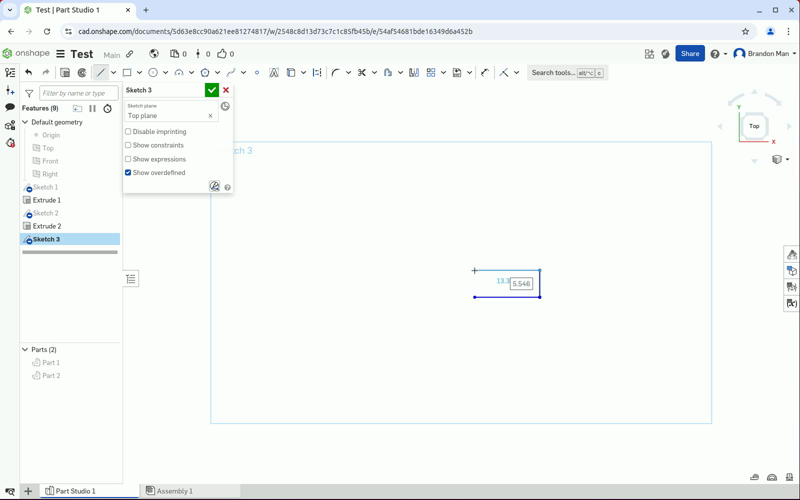
click(474, 270)
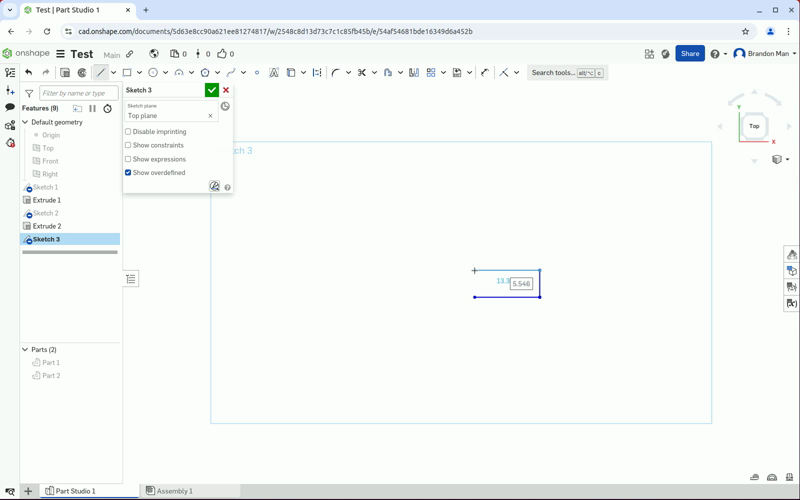
key_up(shift)
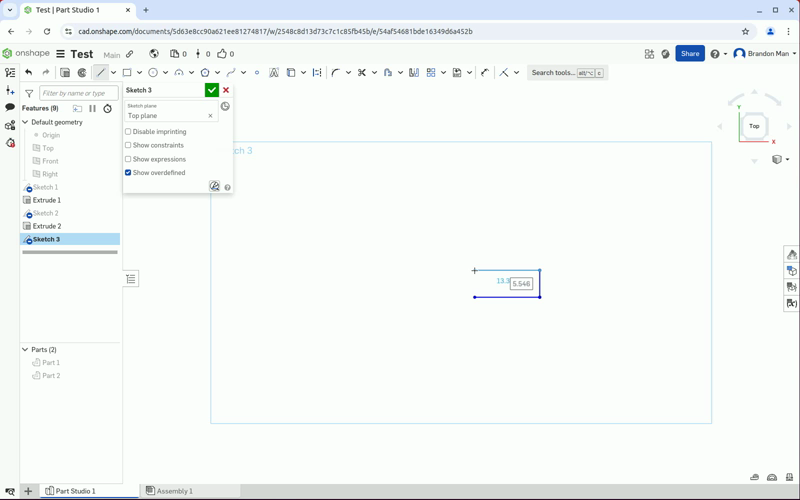
mouse_move(504, 270)
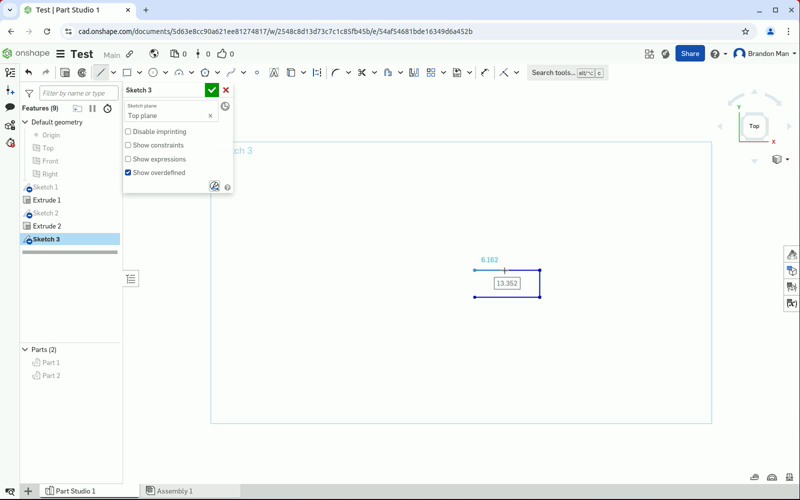
key_down(shift)
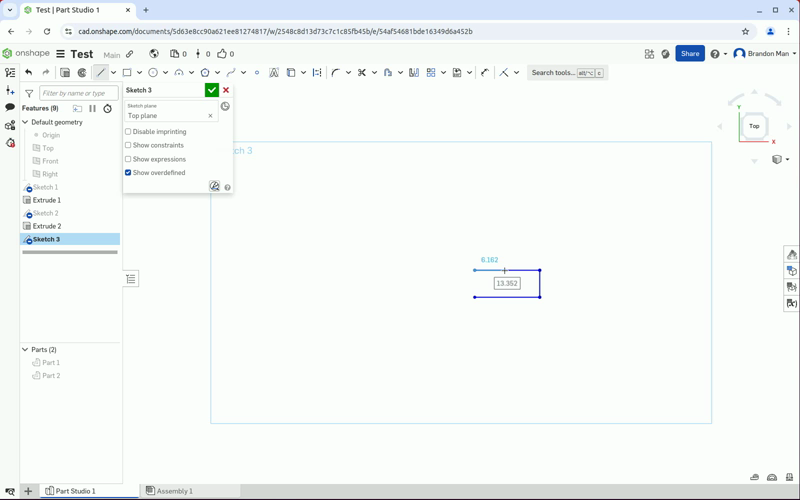
mouse_move(474, 297)
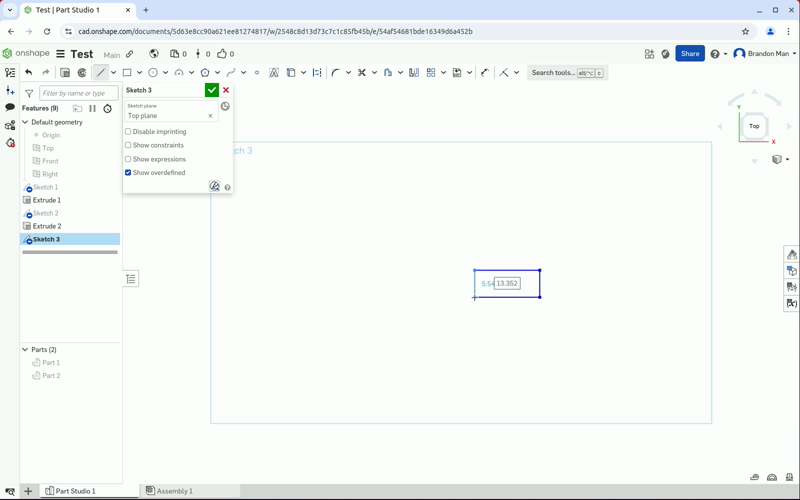
key_up(shift)
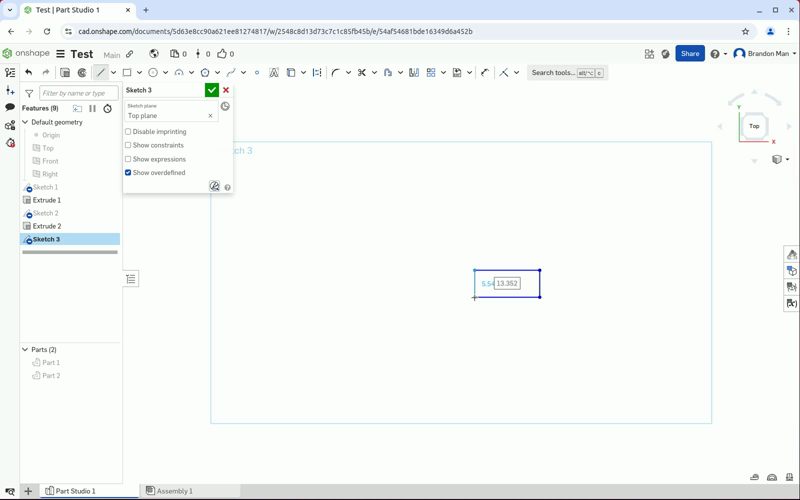
click(474, 297)
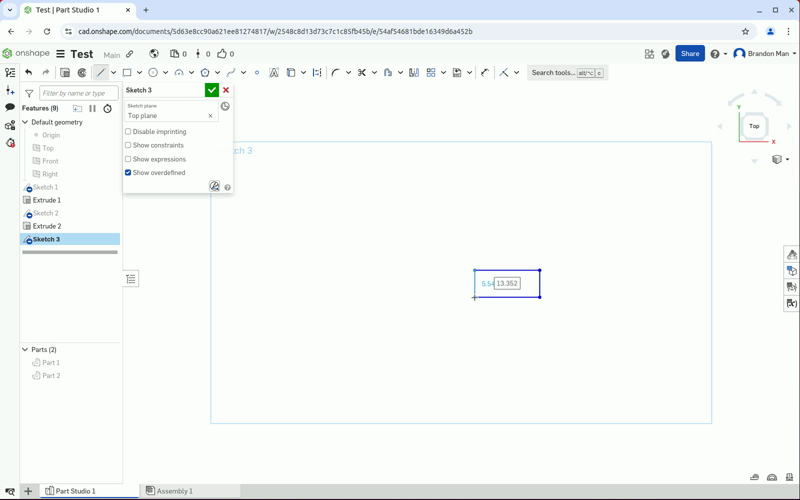
key(esc)
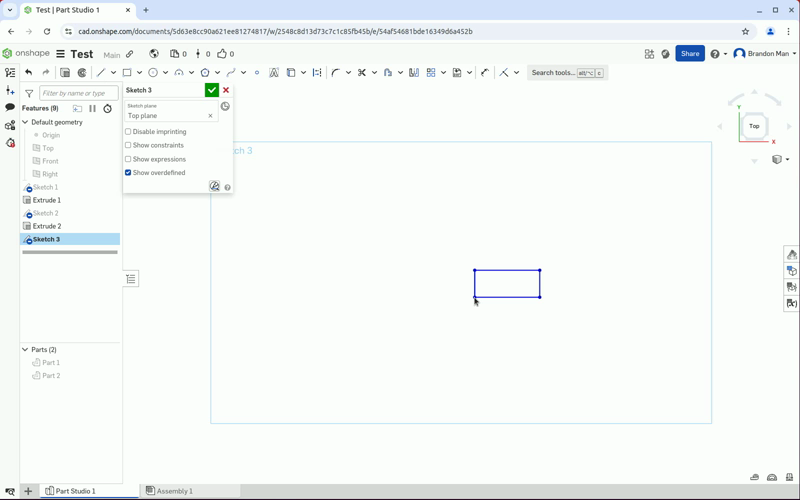
mouse_move(529, 273)
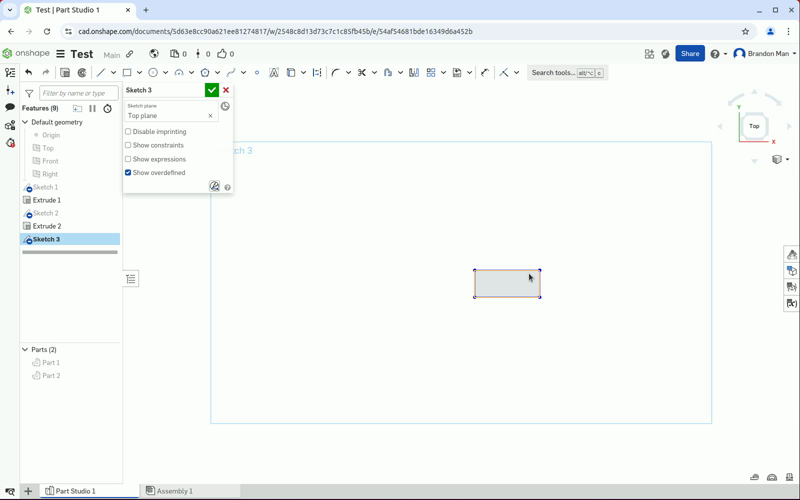
scroll(6)
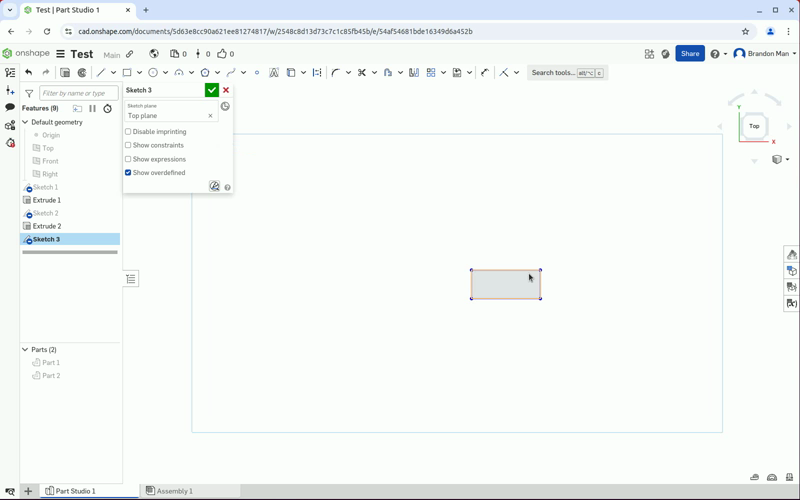
scroll(6)
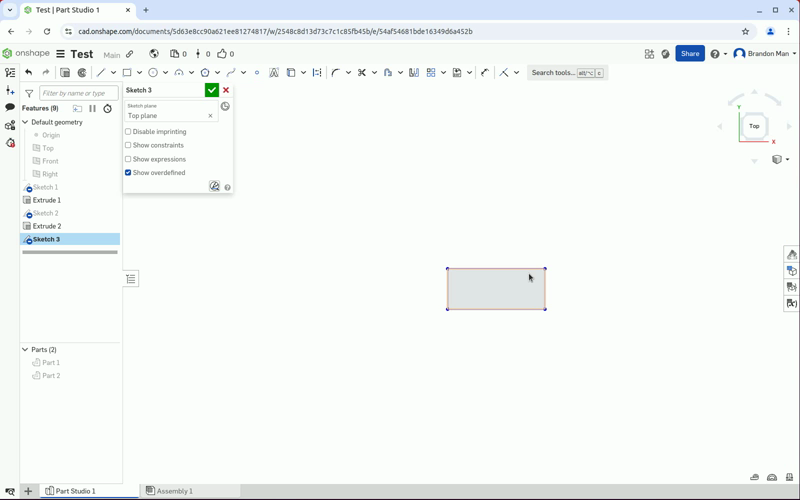
scroll(6)
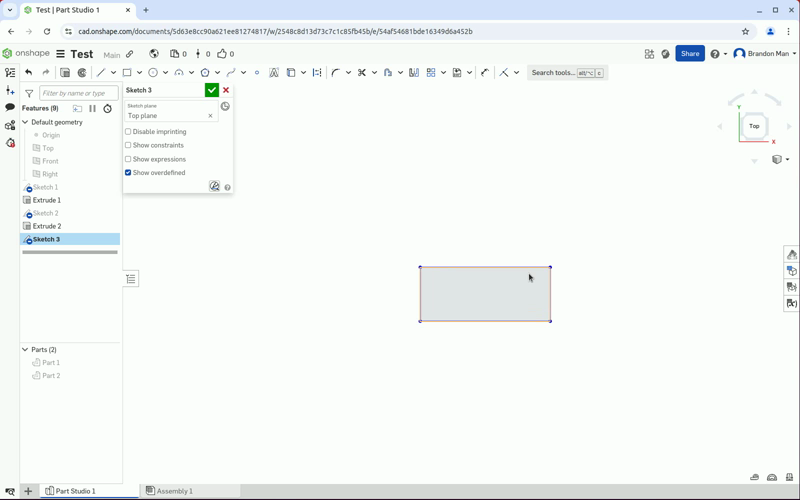
scroll(6)
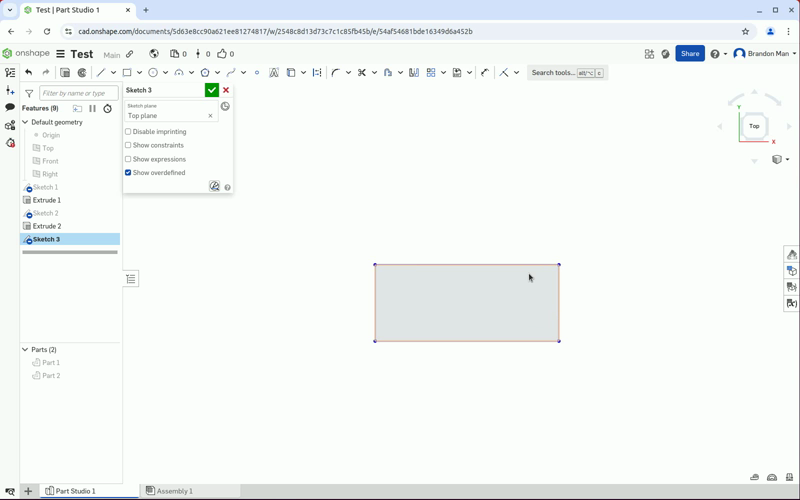
scroll(6)
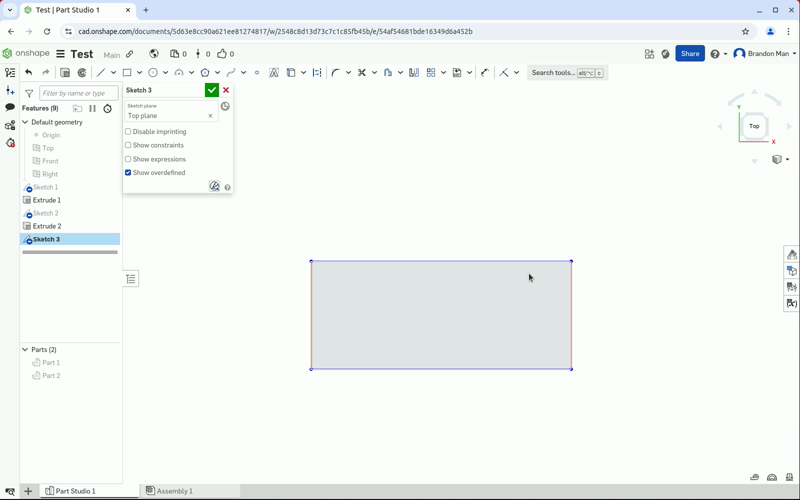
scroll(6)
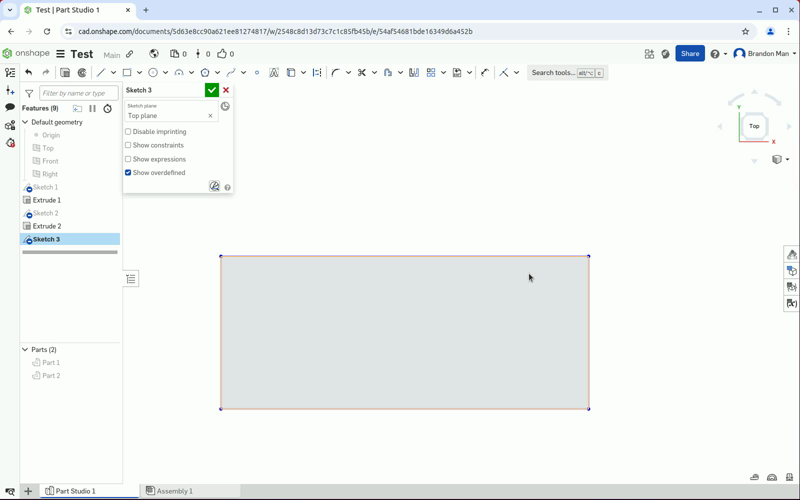
scroll(6)
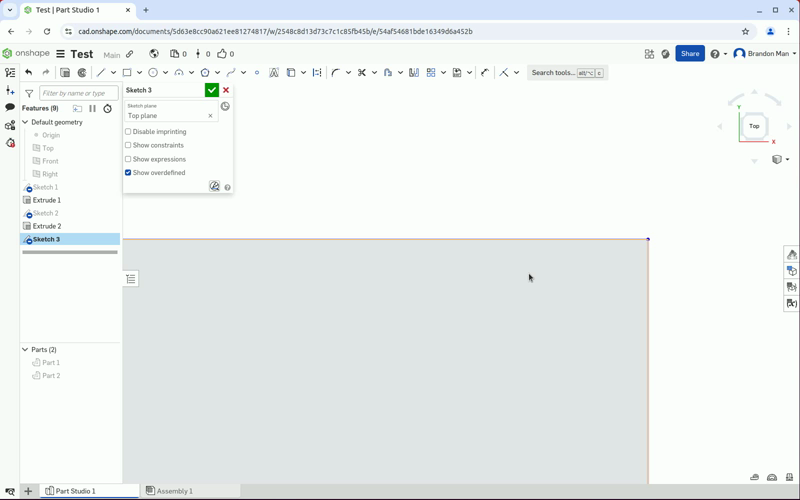
click(529, 273)
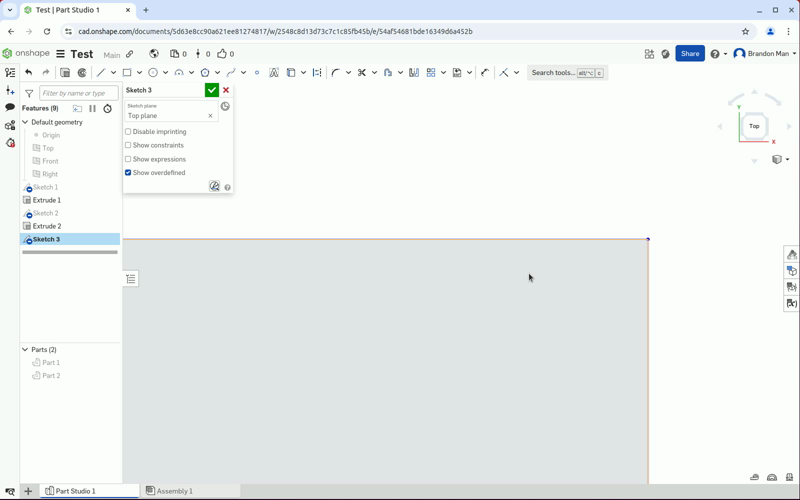
scroll(-6)
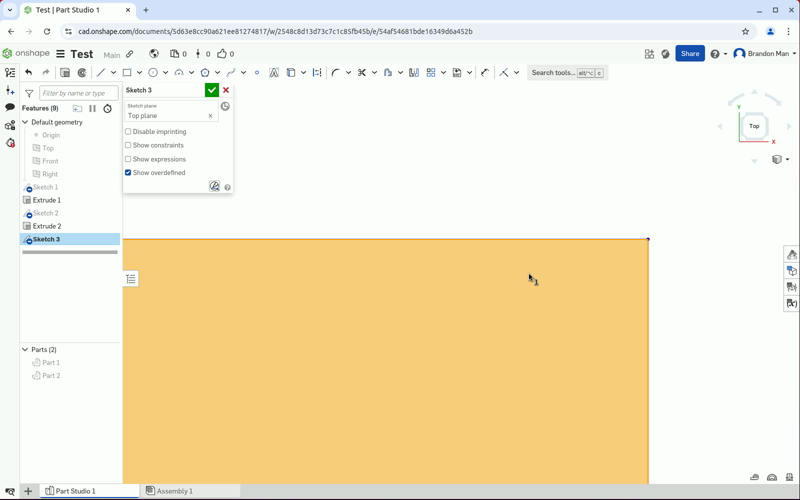
scroll(-6)
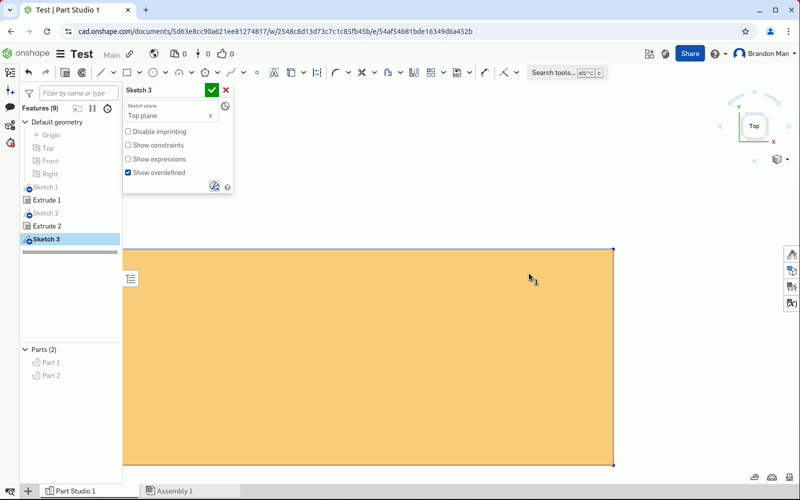
scroll(-6)
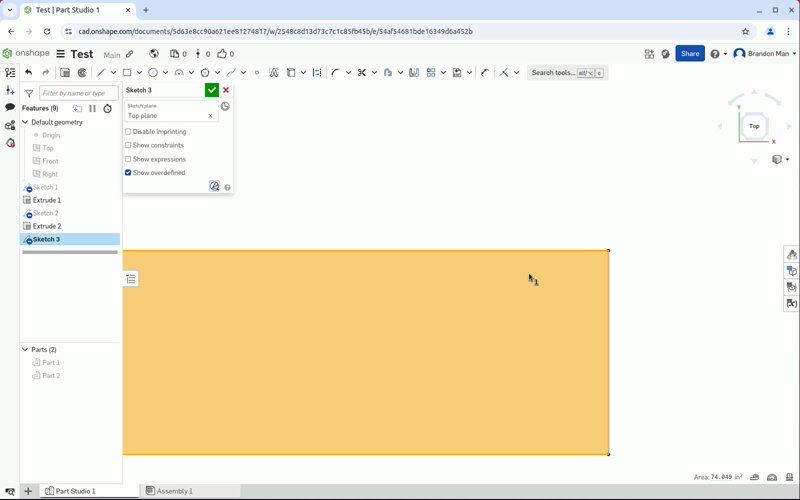
scroll(-6)
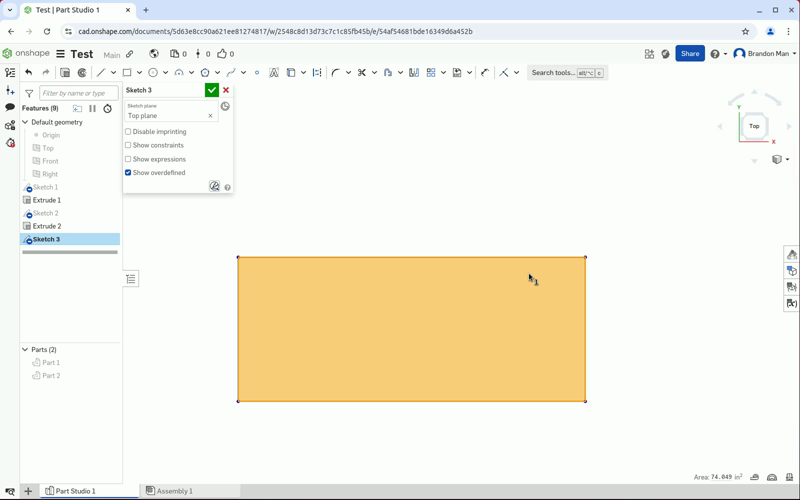
scroll(-6)
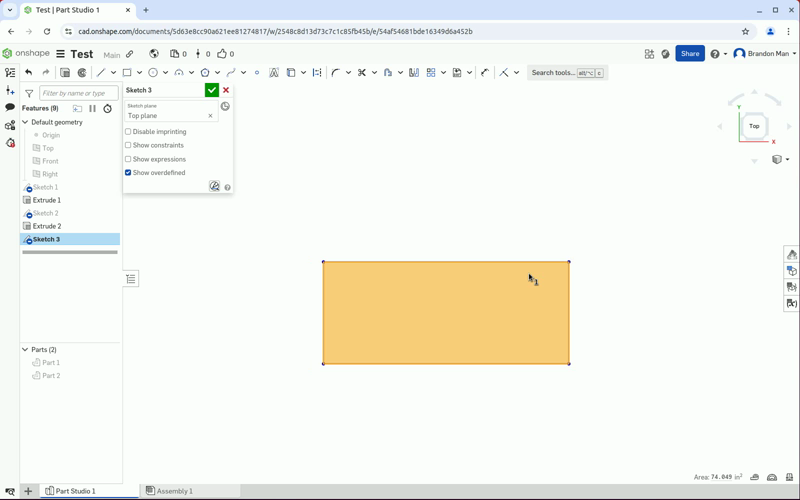
scroll(-6)
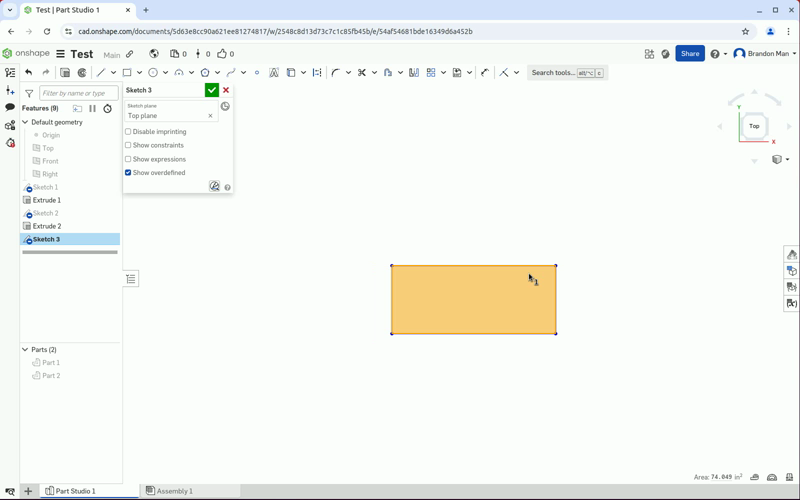
scroll(-6)
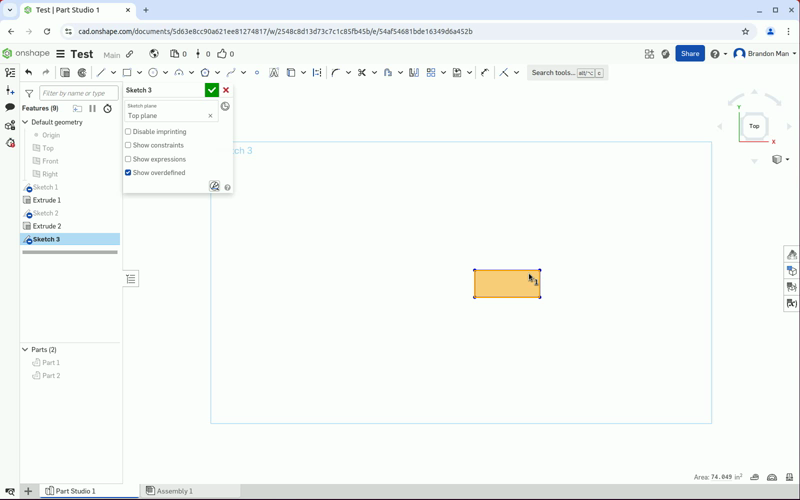
mouse_move(73, 352)
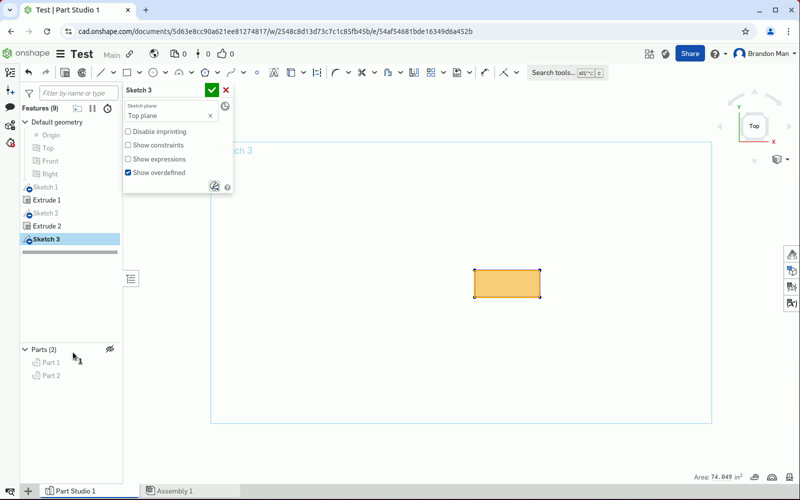
key(shift+y)
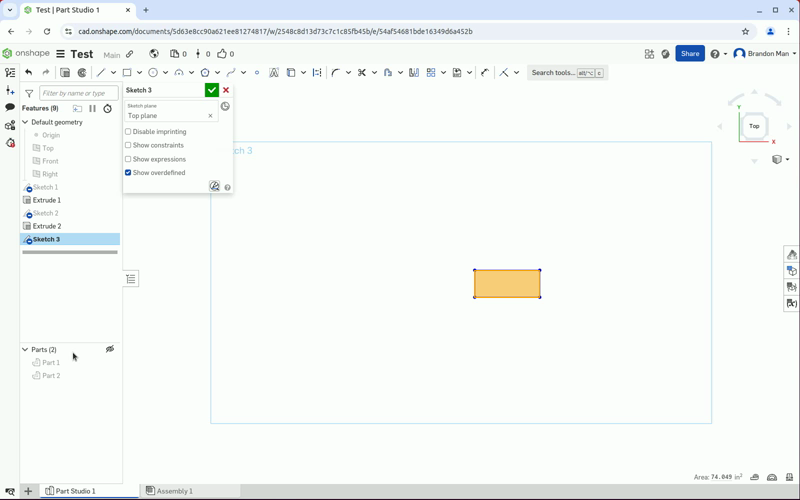
key(shift+e)
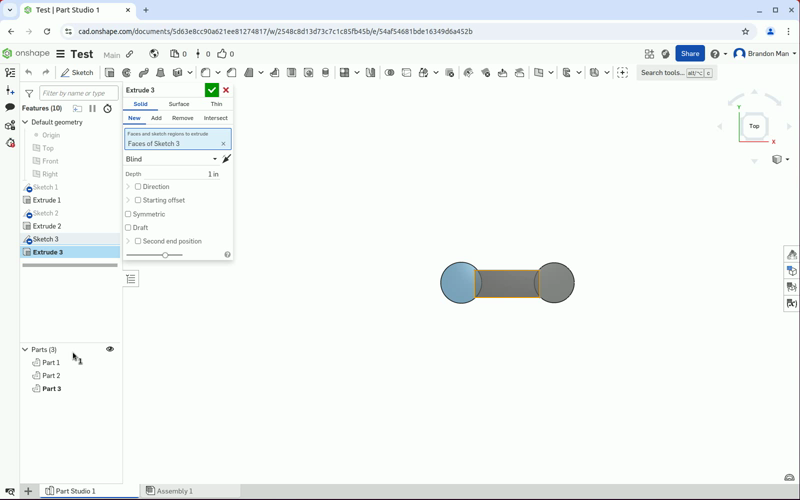
mouse_move(143, 106)
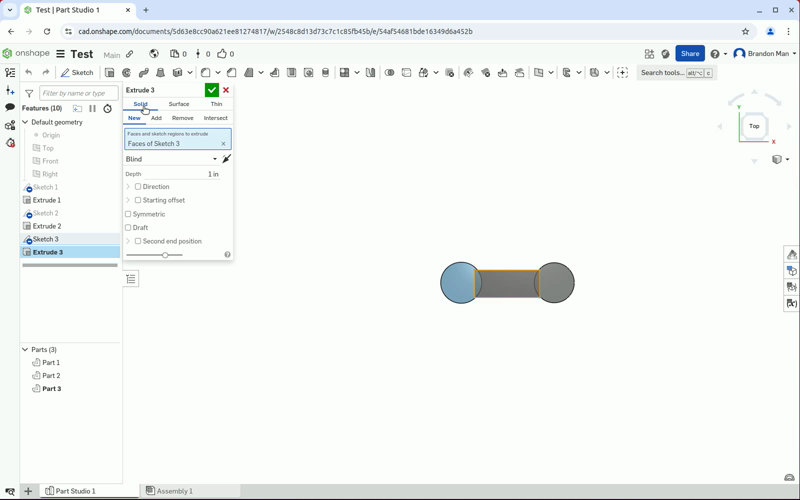
click(143, 106)
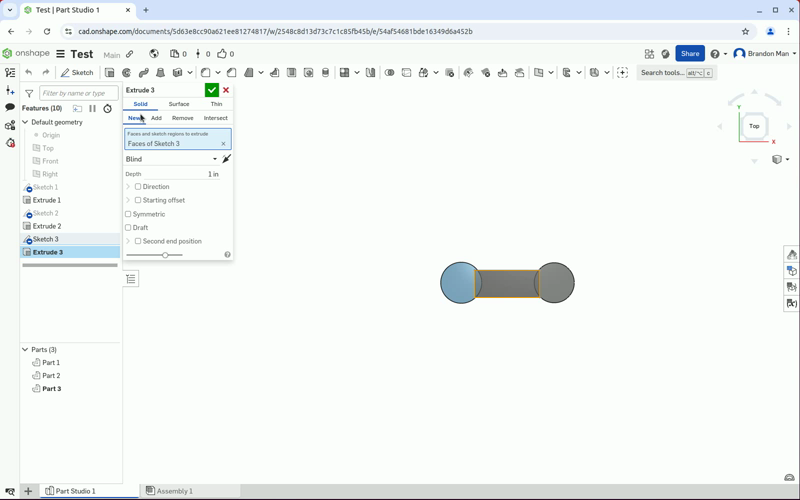
mouse_move(137, 120)
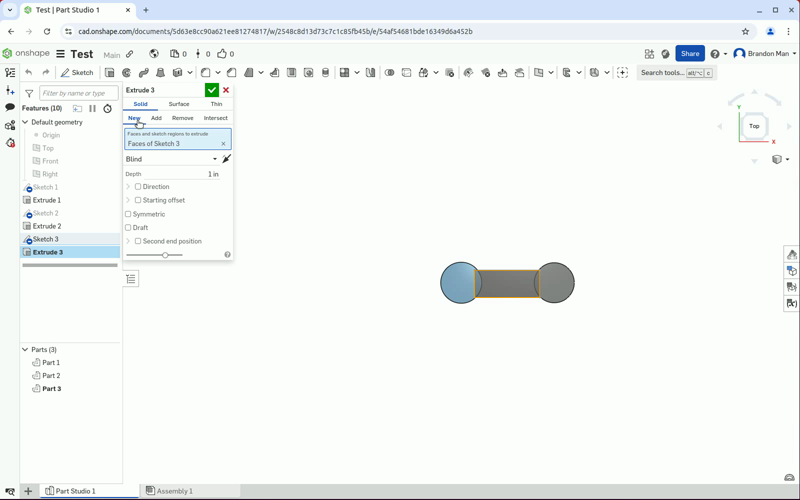
click(137, 120)
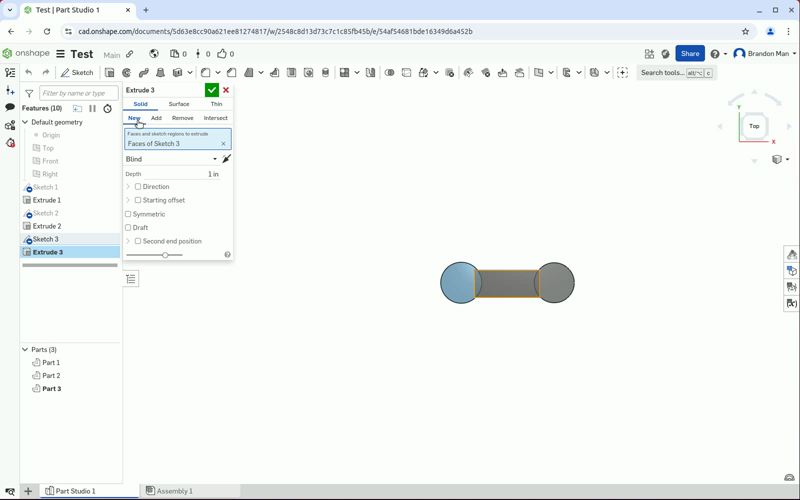
key(tab, 4)
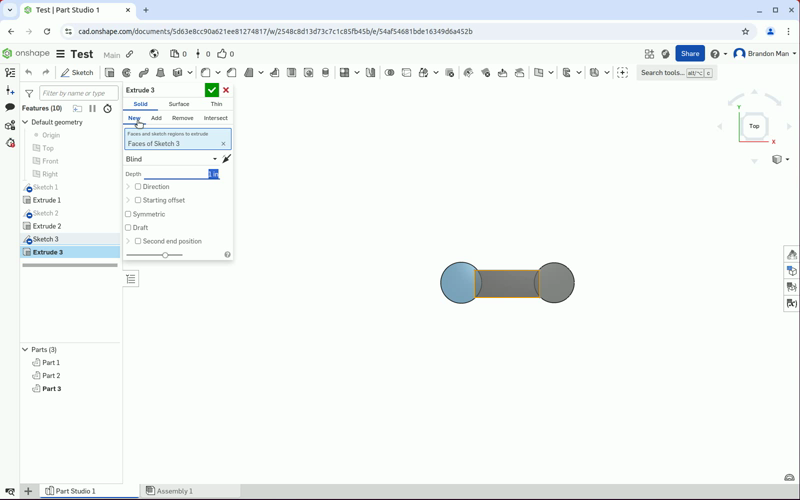
text(4.814)
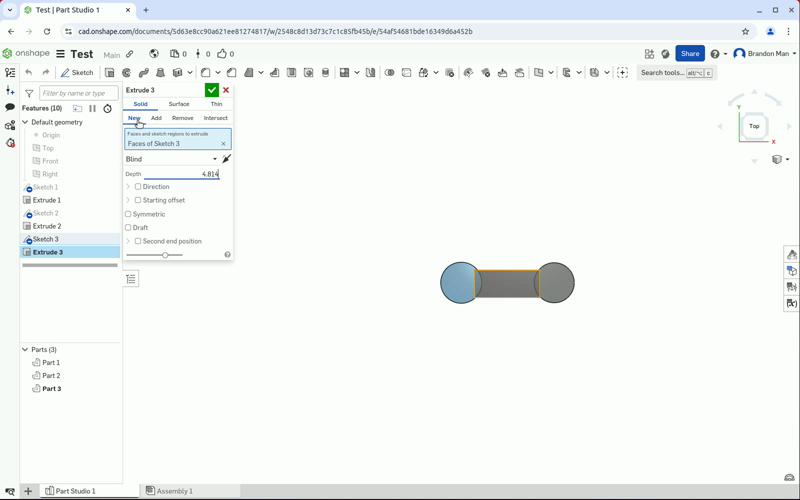
key(enter)
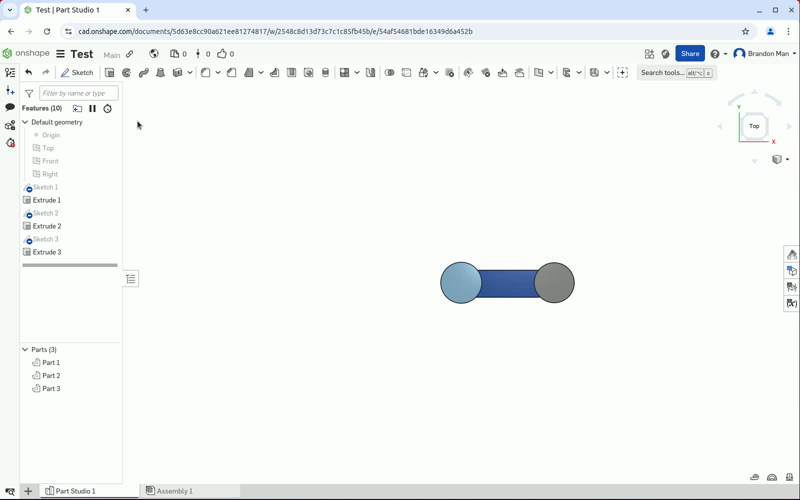
key(shift+h)
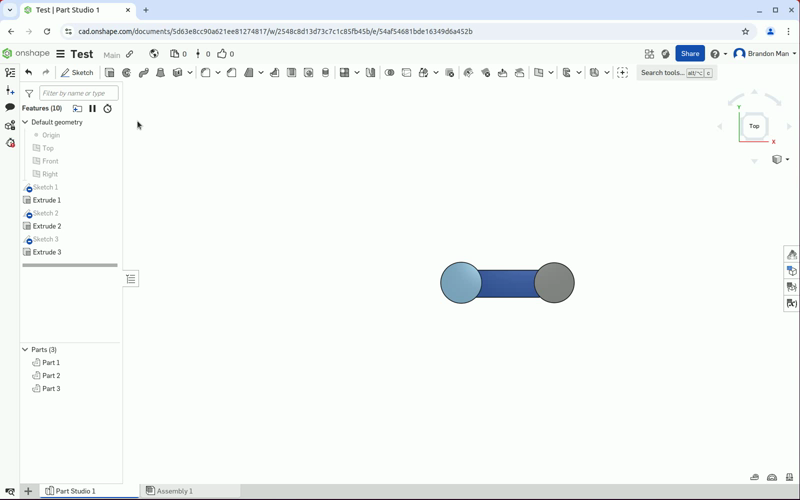
key(shift+h)
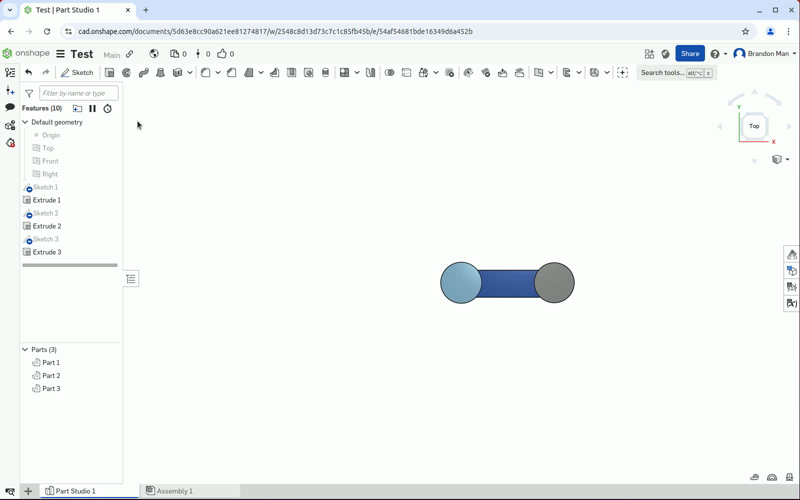
mouse_move(73, 189)
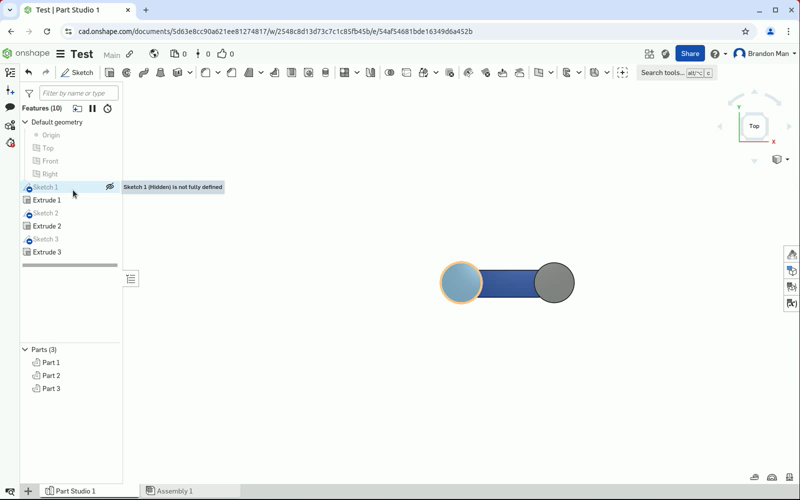
click(73, 189)
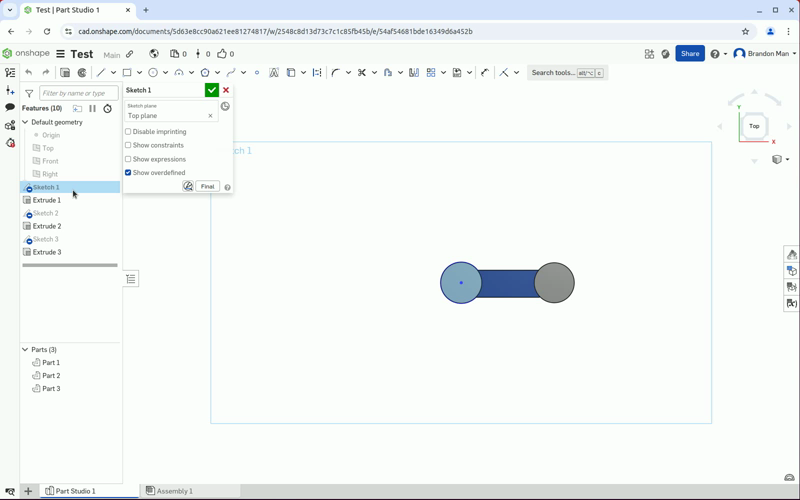
mouse_move(229, 92)
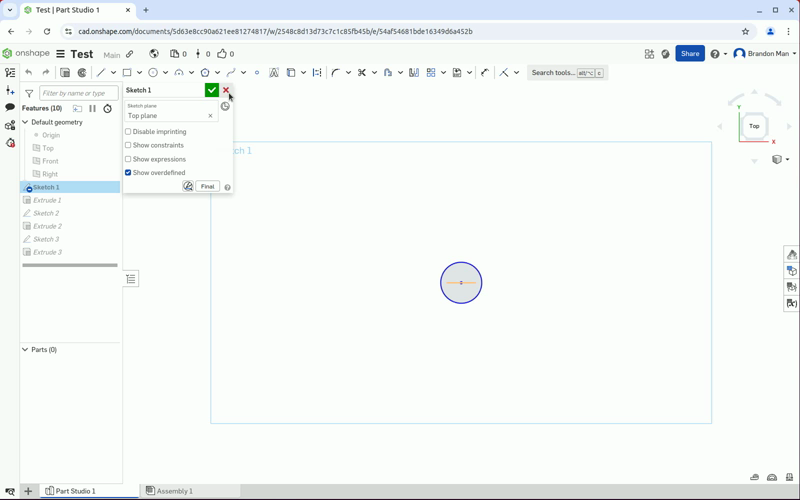
click(229, 92)
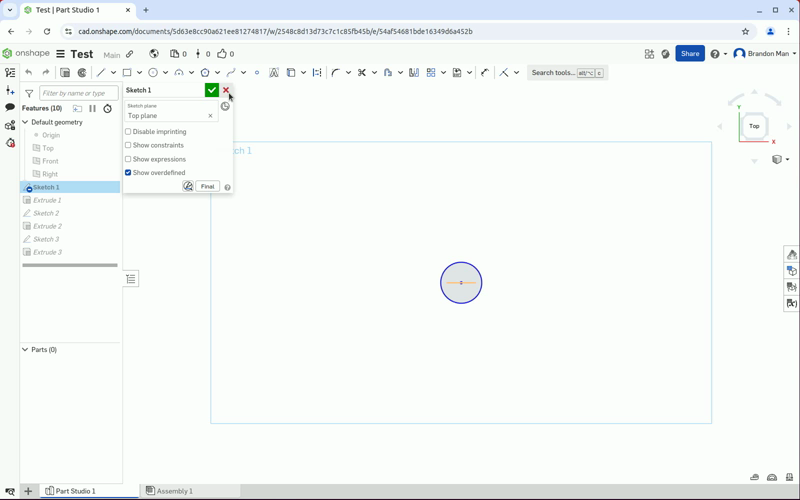
key(shift+s)
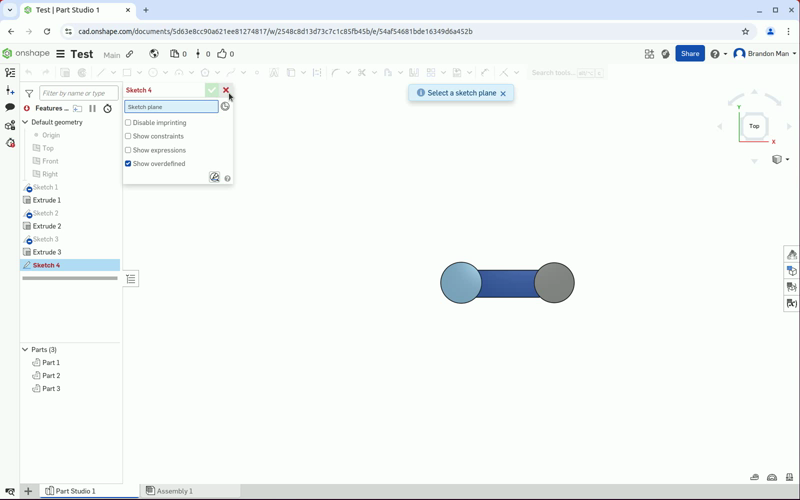
mouse_move(73, 150)
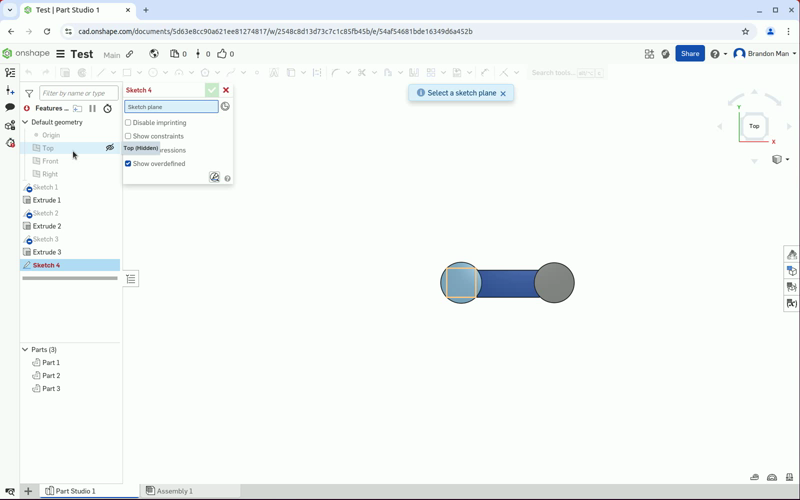
click(73, 150)
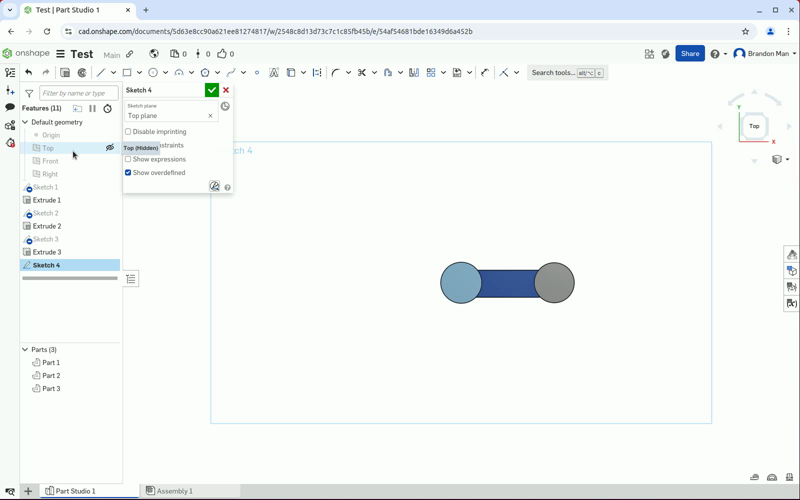
mouse_move(73, 352)
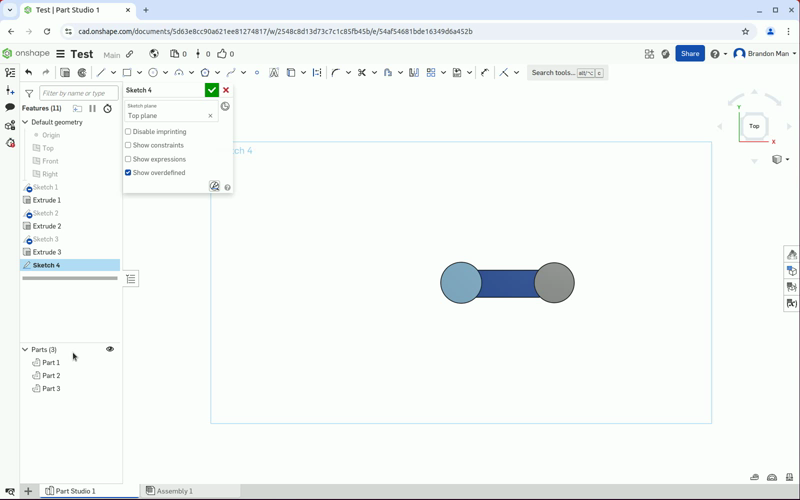
key(y)
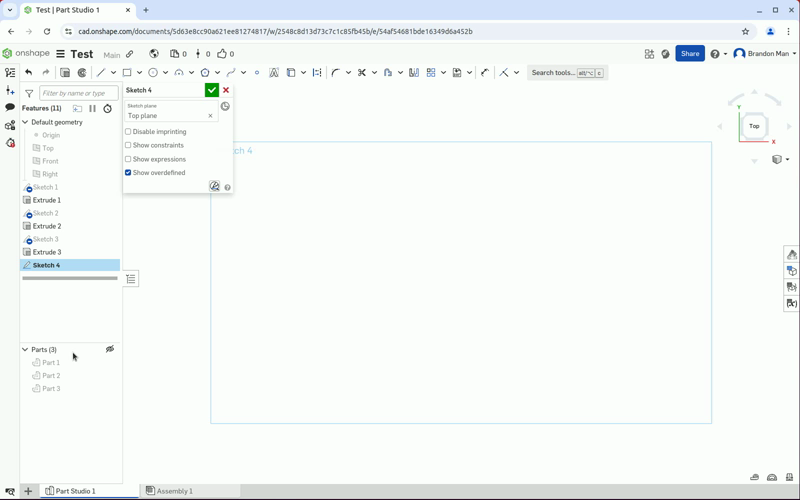
key(l)
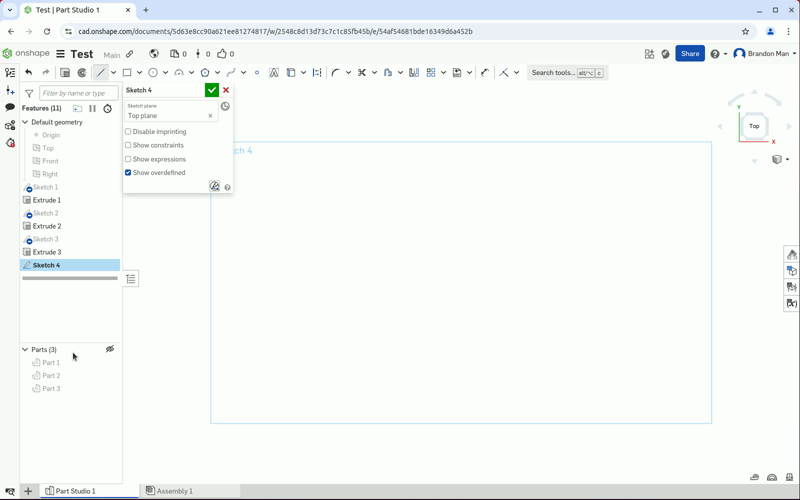
key_down(shift)
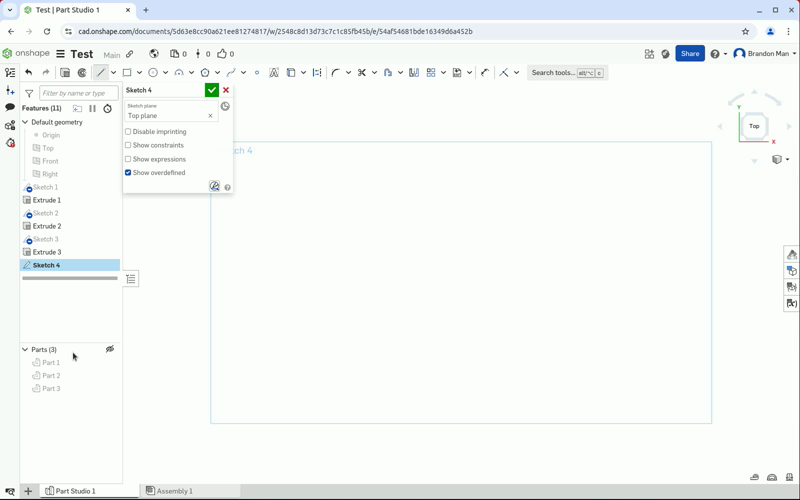
mouse_move(446, 270)
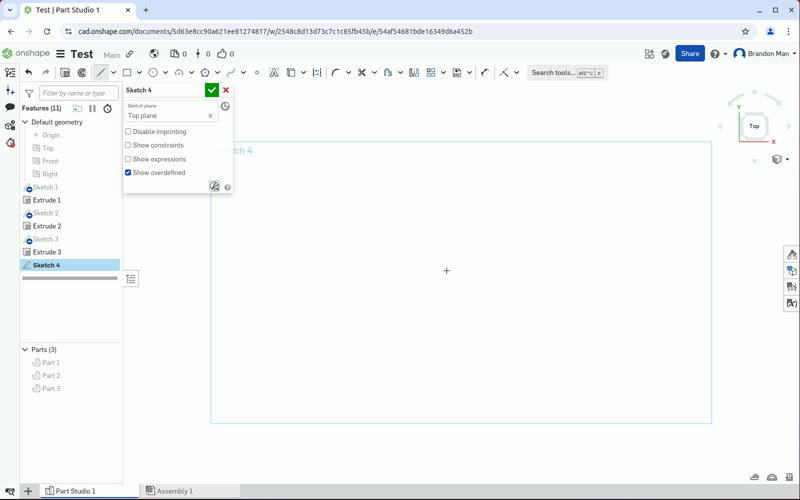
click(446, 270)
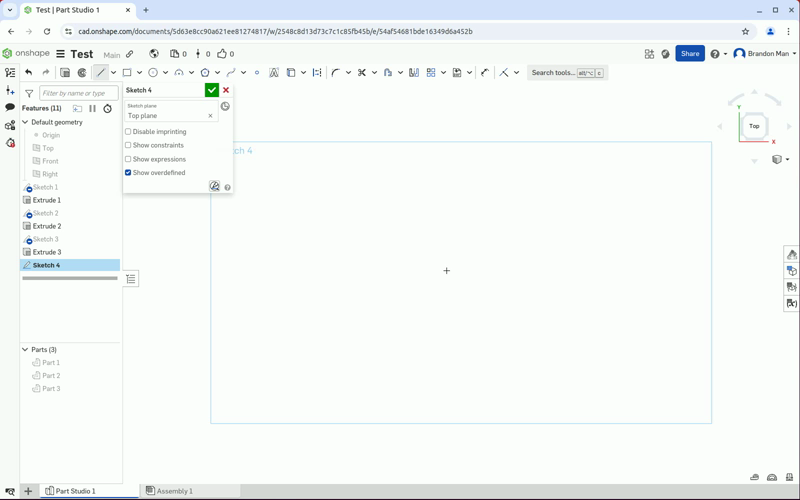
key_up(shift)
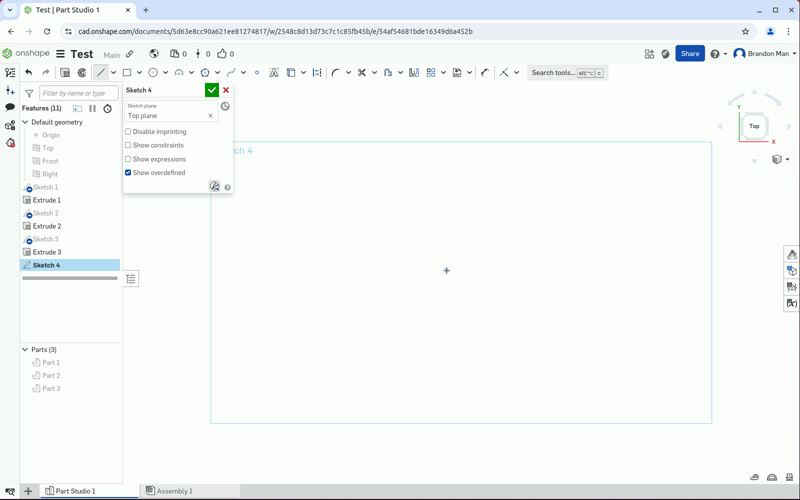
key_down(shift)
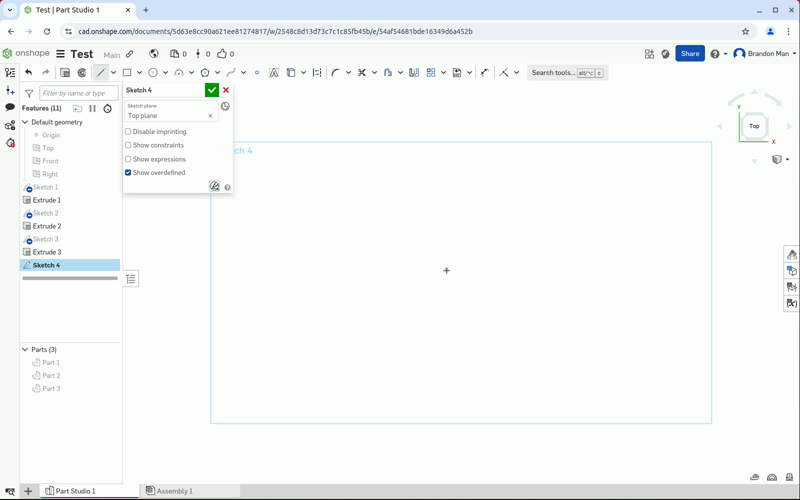
mouse_move(476, 270)
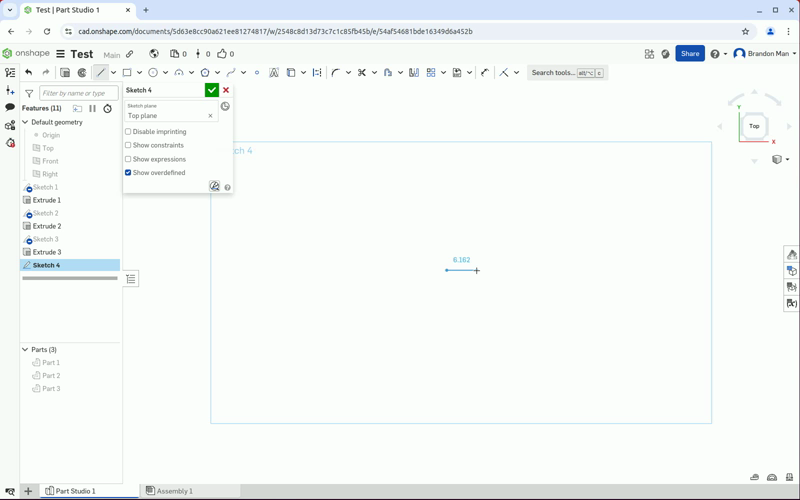
mouse_move(476, 270)
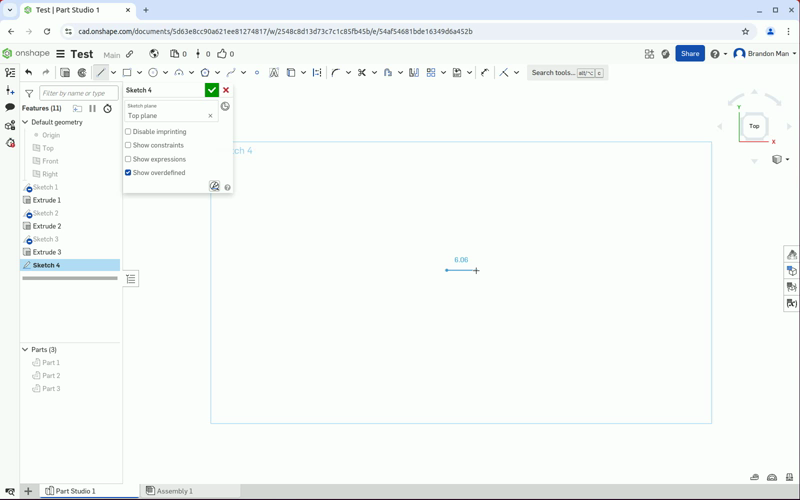
click(476, 270)
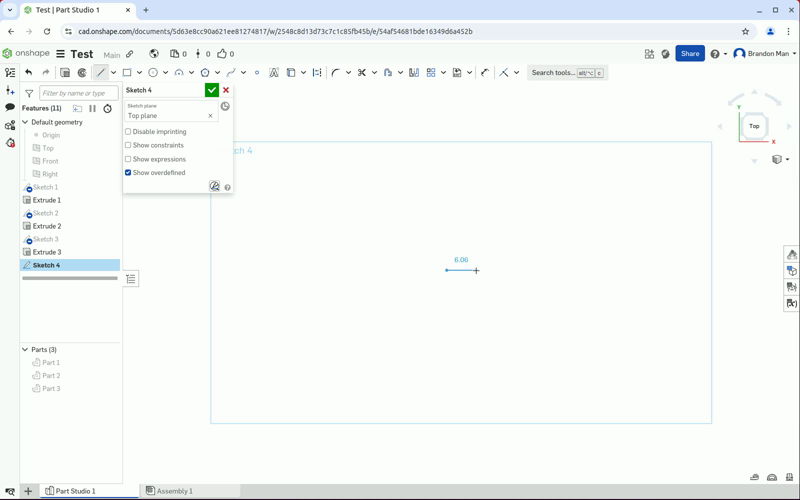
key_up(shift)
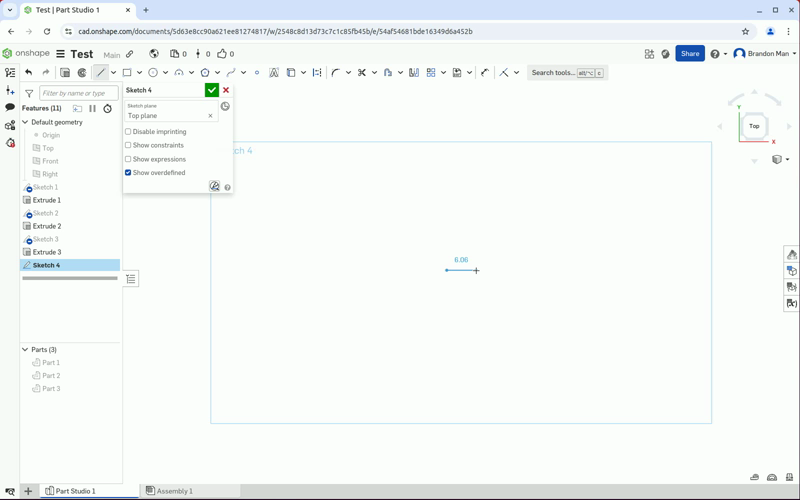
key_down(shift)
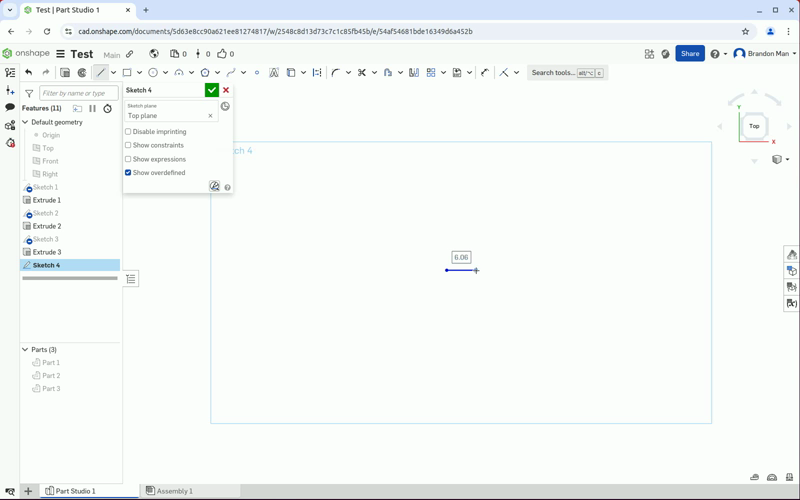
mouse_move(476, 209)
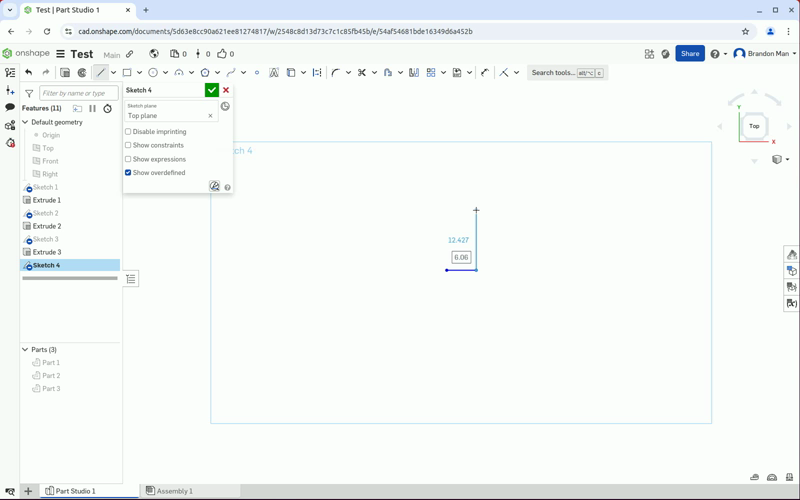
click(476, 209)
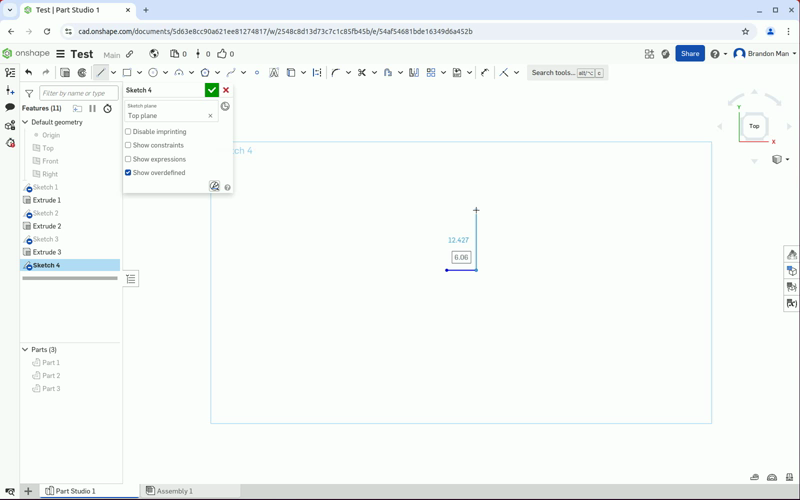
key_up(shift)
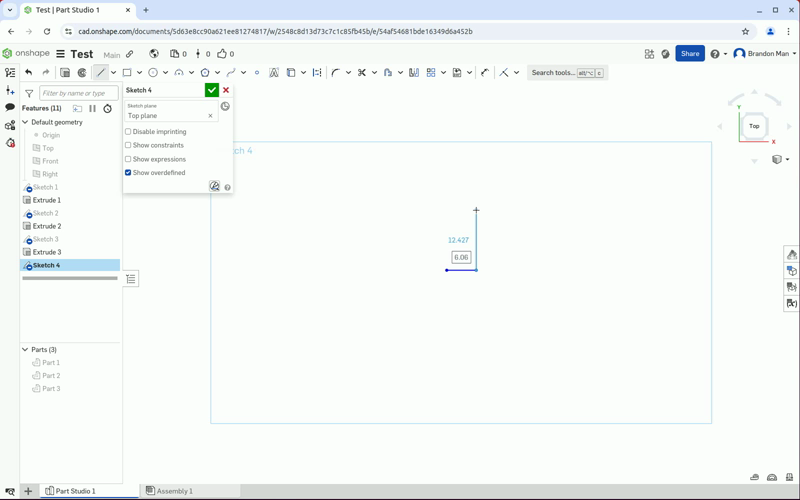
key_down(shift)
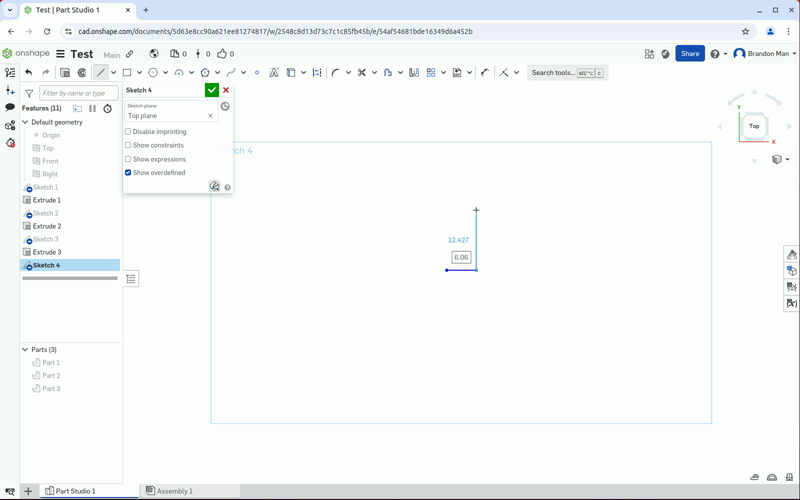
mouse_move(506, 209)
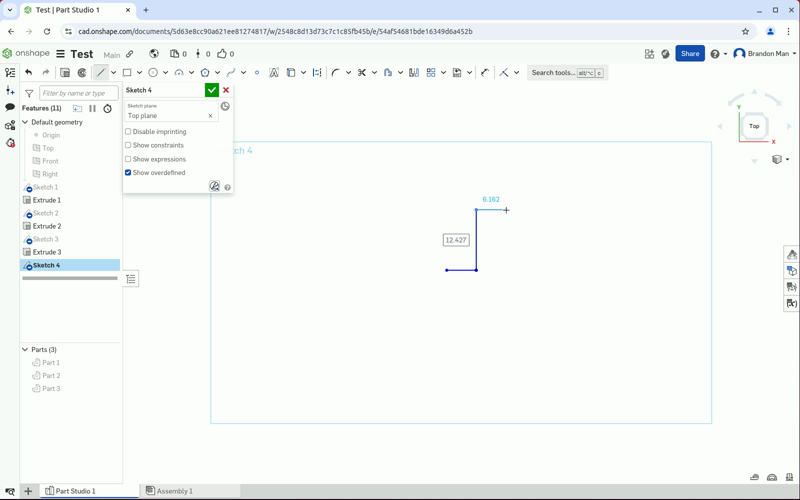
mouse_move(446, 209)
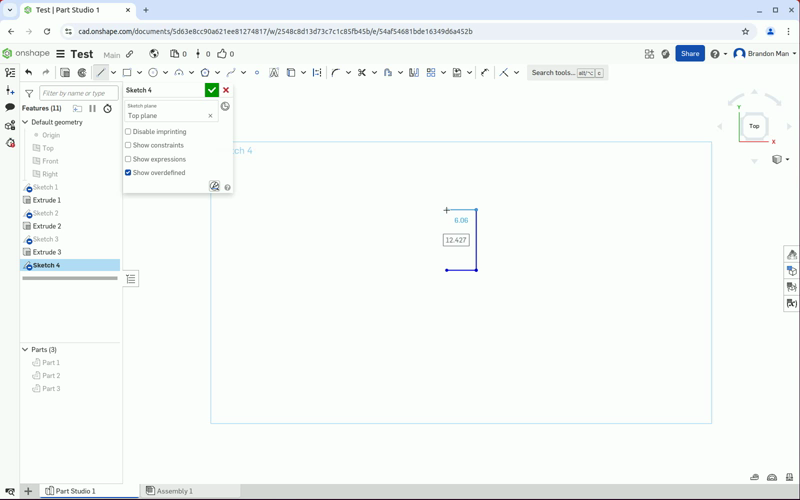
click(446, 209)
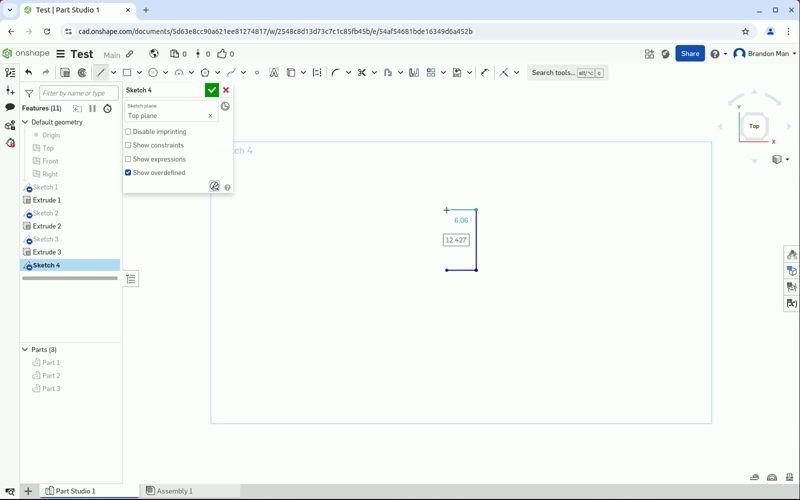
key_up(shift)
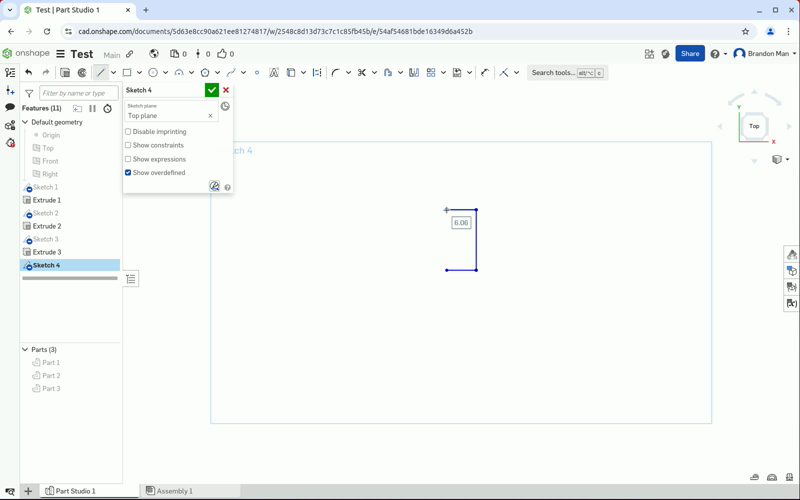
key_down(shift)
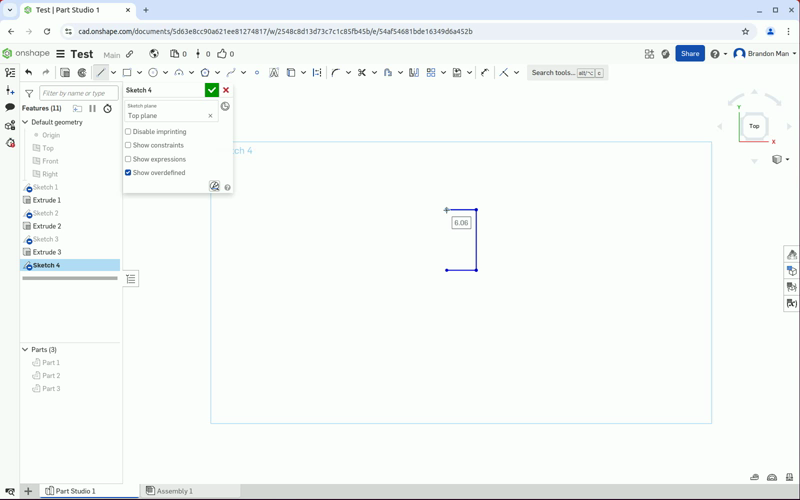
mouse_move(446, 270)
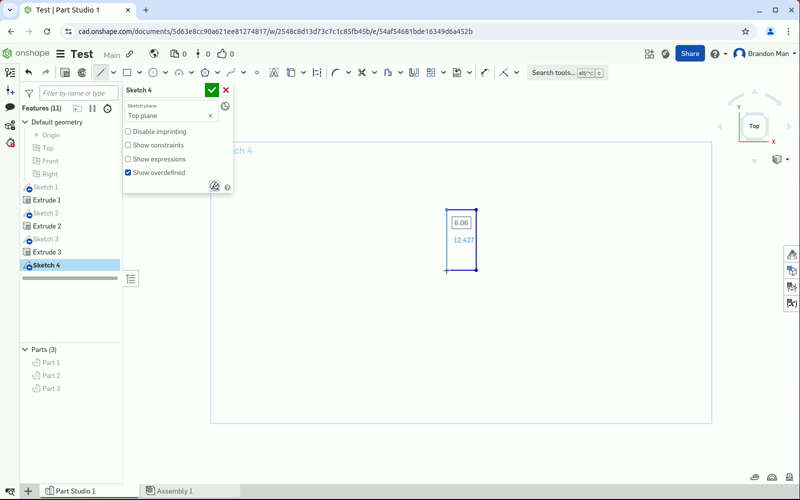
key_up(shift)
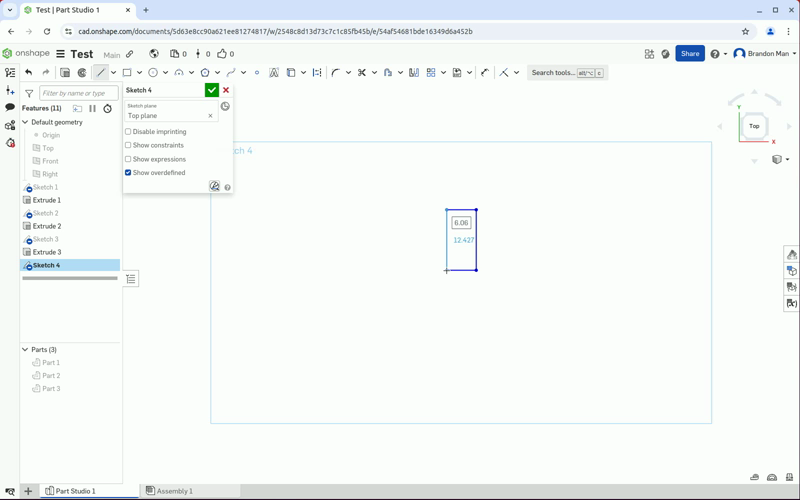
click(446, 270)
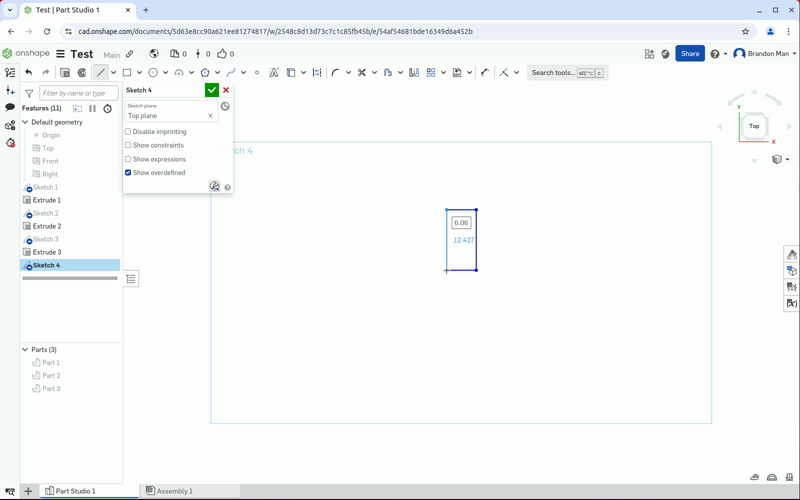
key(esc)
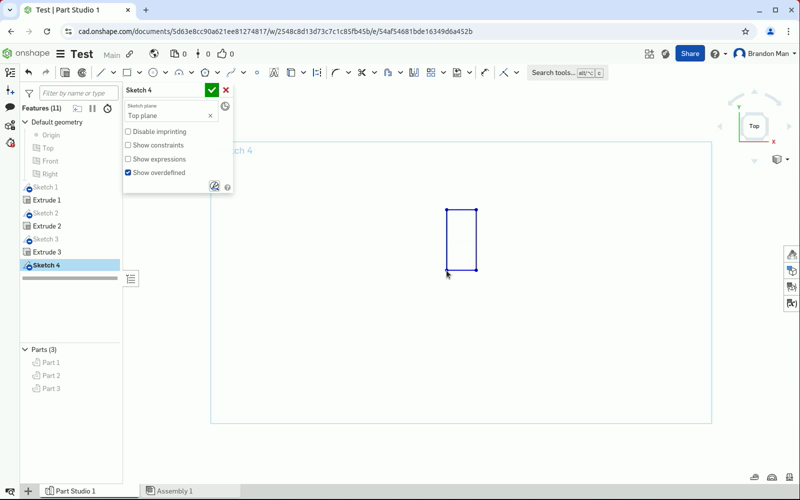
mouse_move(448, 243)
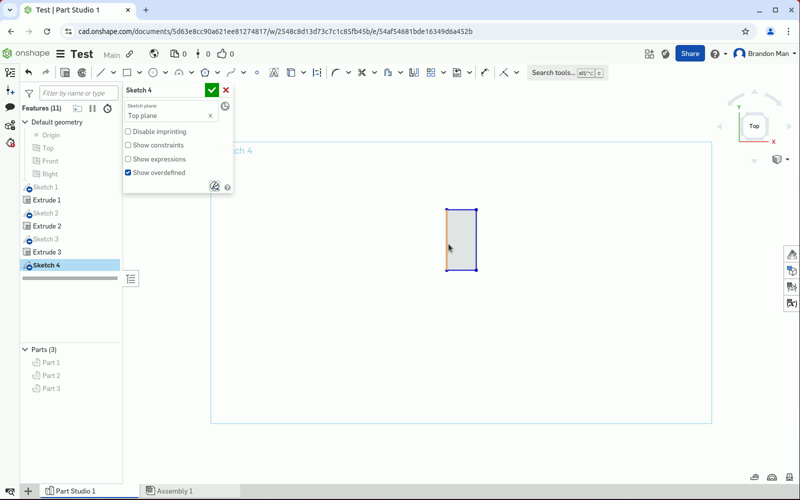
scroll(6)
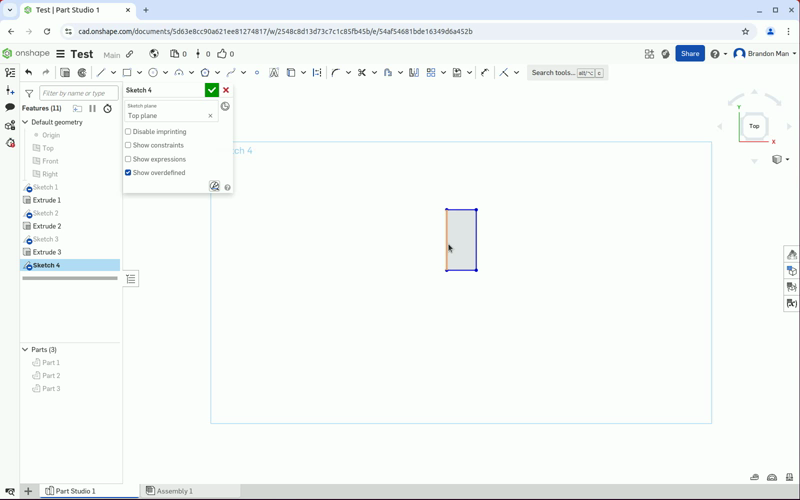
scroll(6)
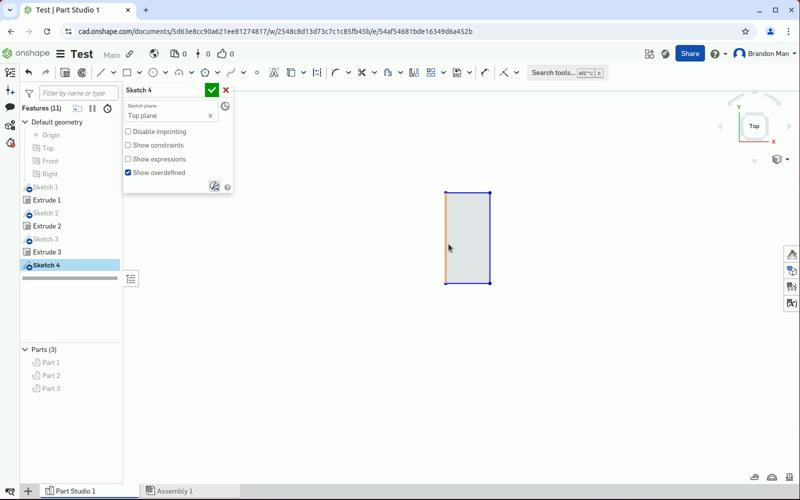
scroll(6)
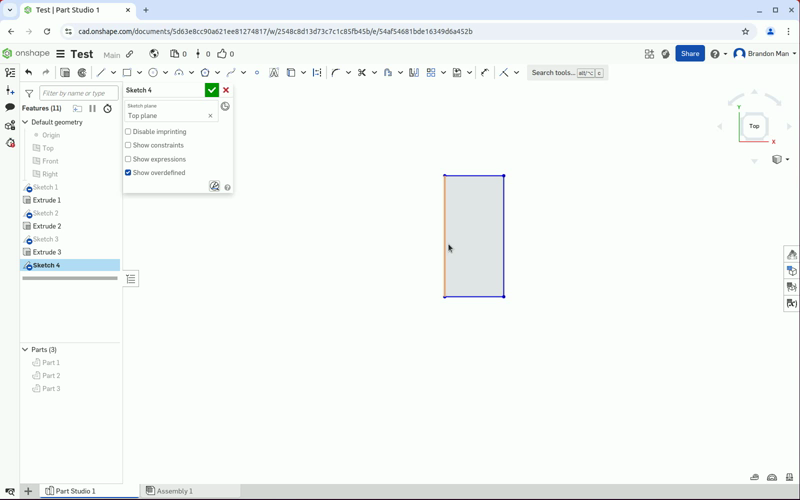
scroll(6)
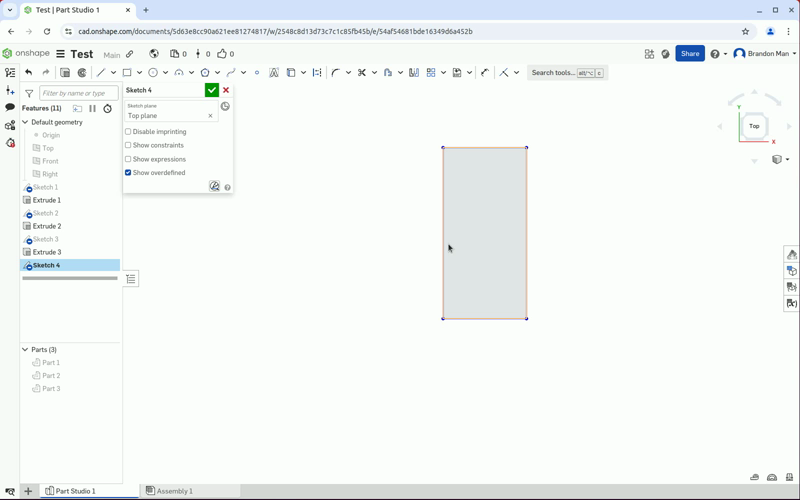
scroll(6)
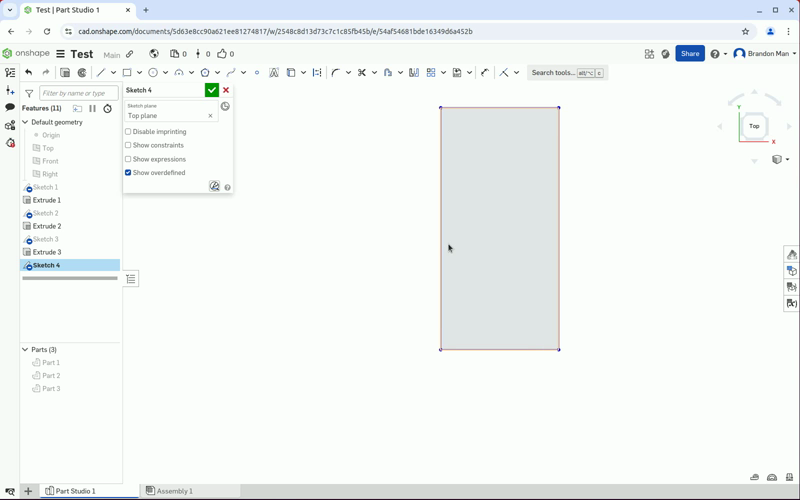
scroll(6)
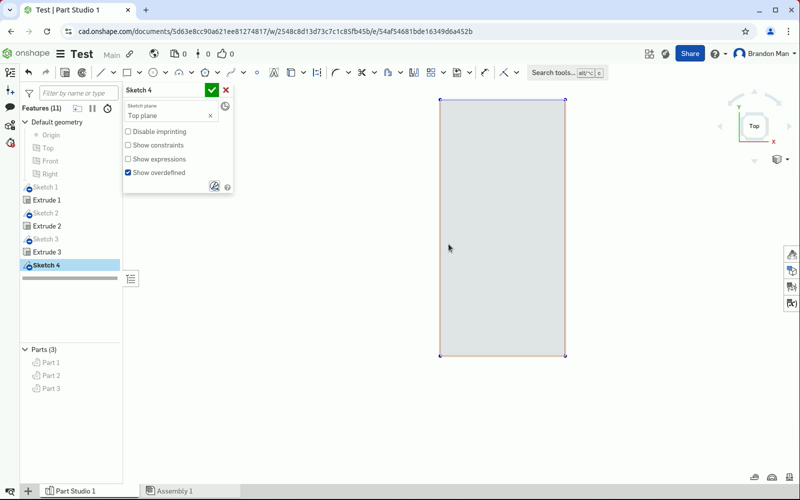
scroll(6)
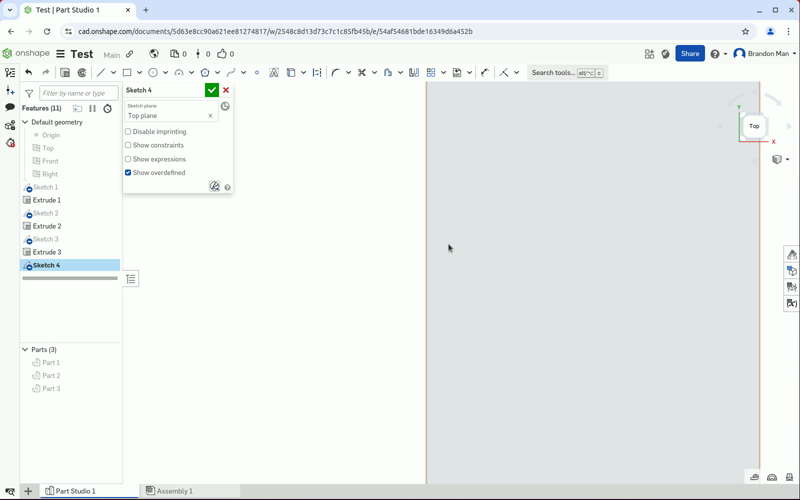
click(448, 243)
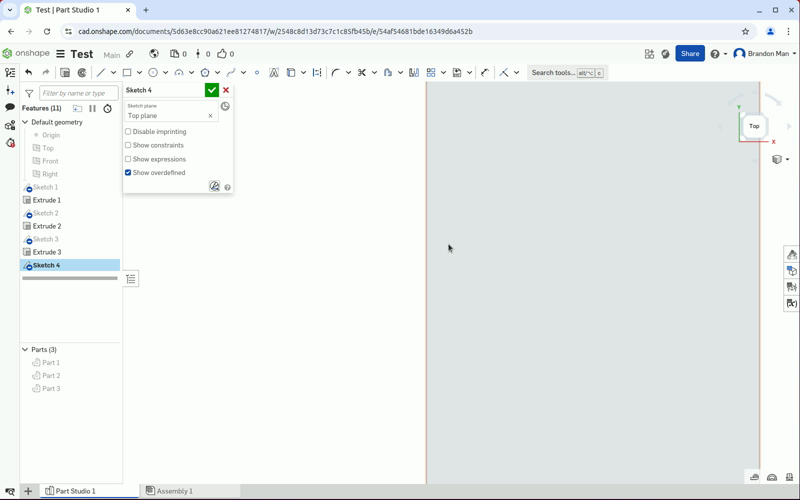
scroll(-6)
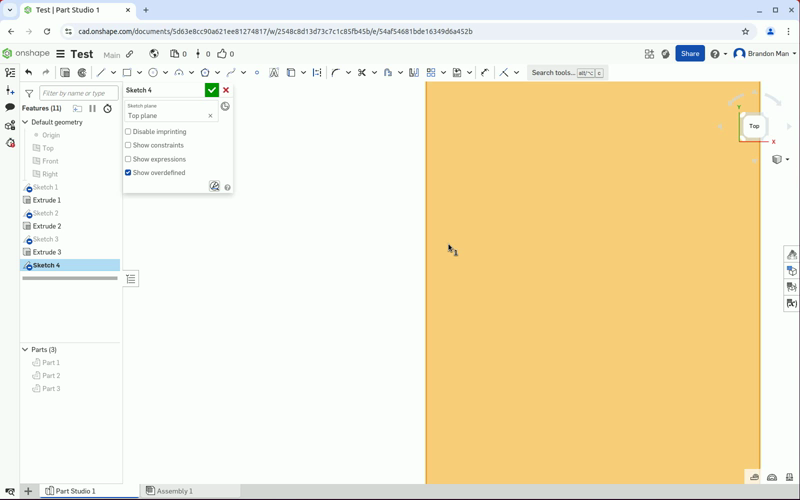
scroll(-6)
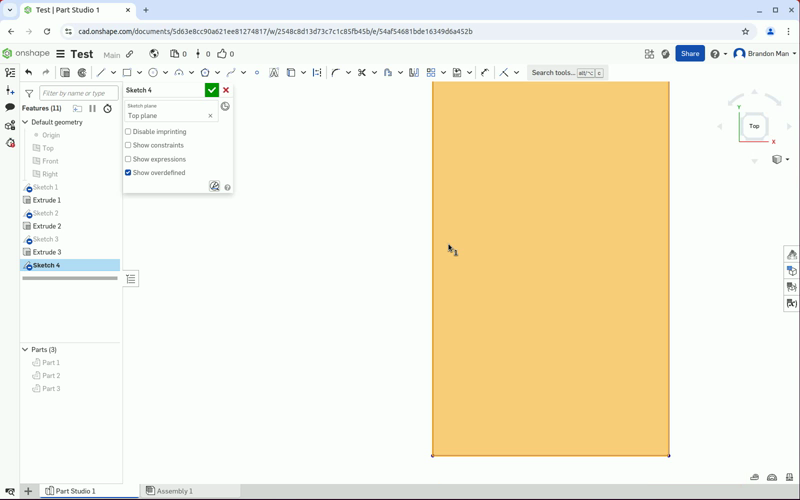
scroll(-6)
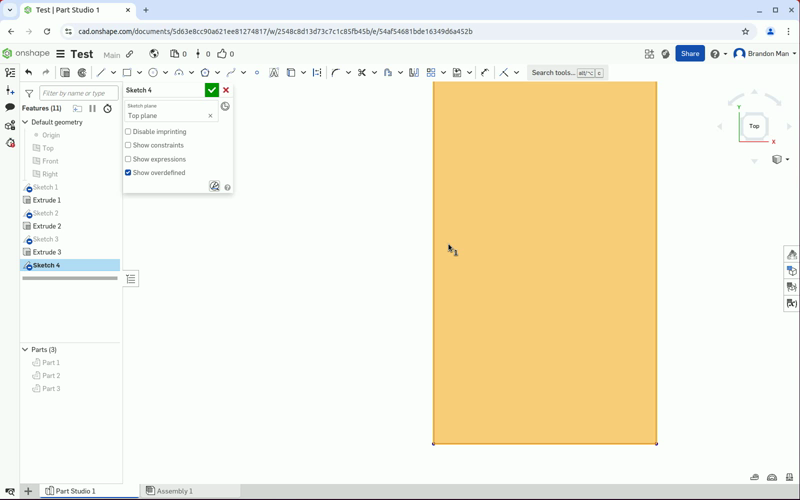
scroll(-6)
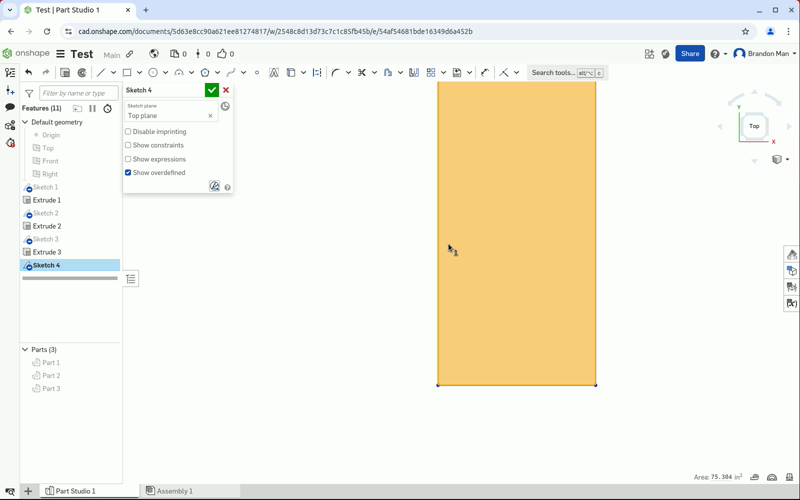
scroll(-6)
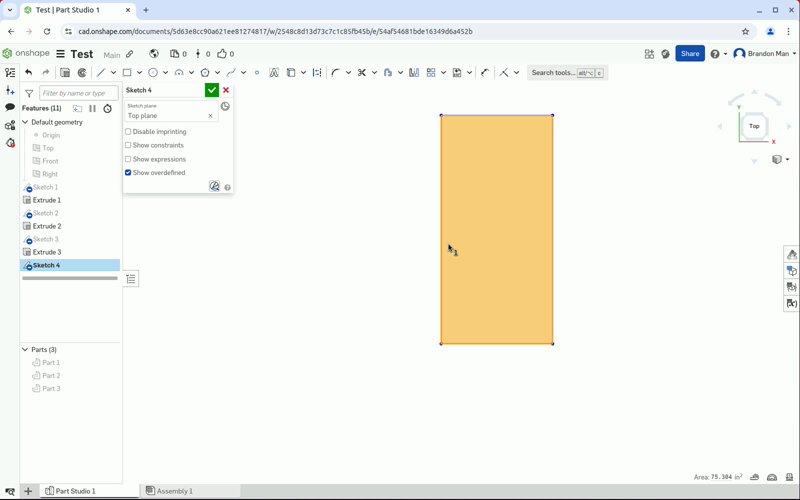
scroll(-6)
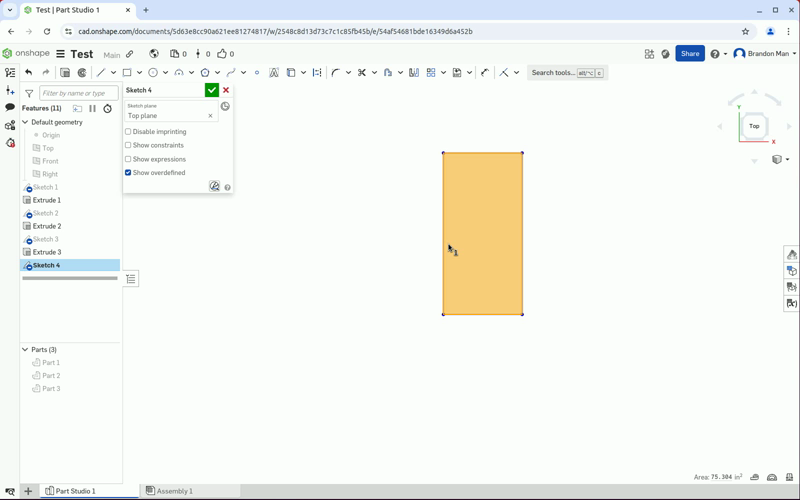
scroll(-6)
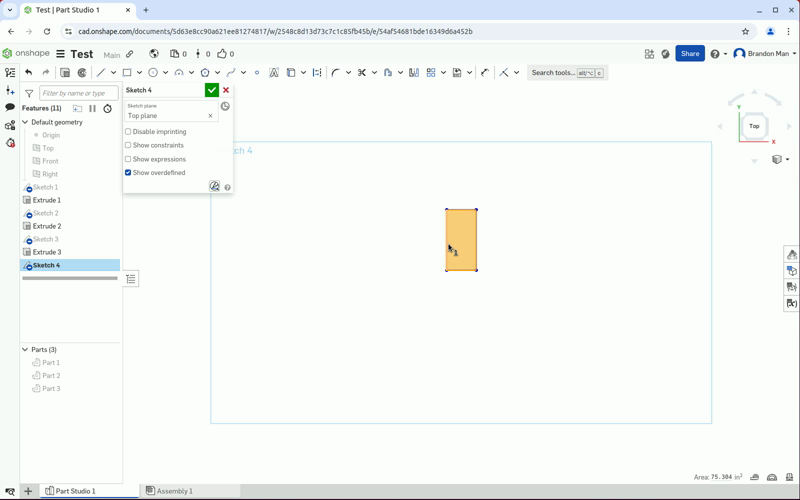
mouse_move(73, 352)
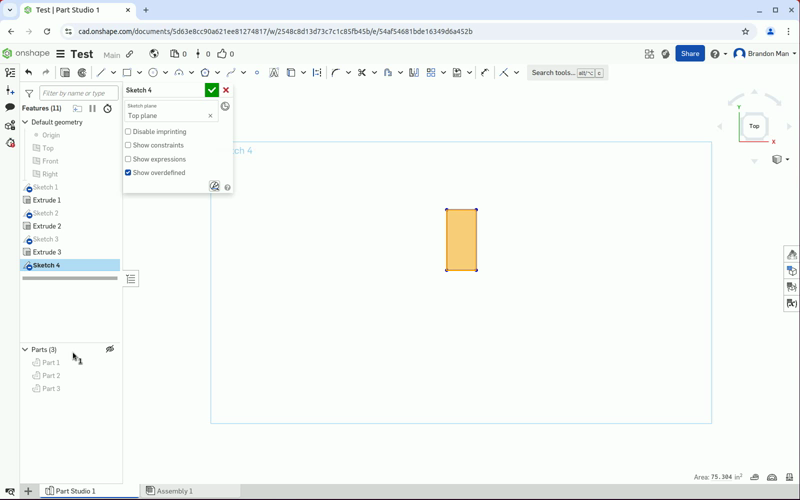
key(shift+y)
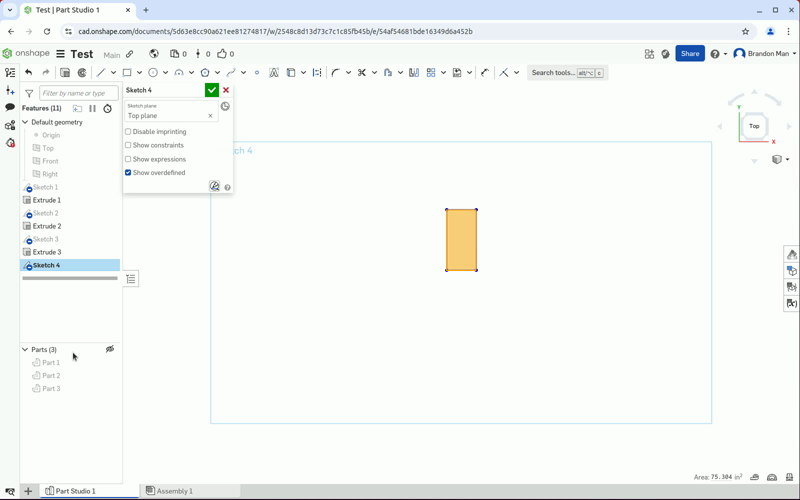
key(shift+e)
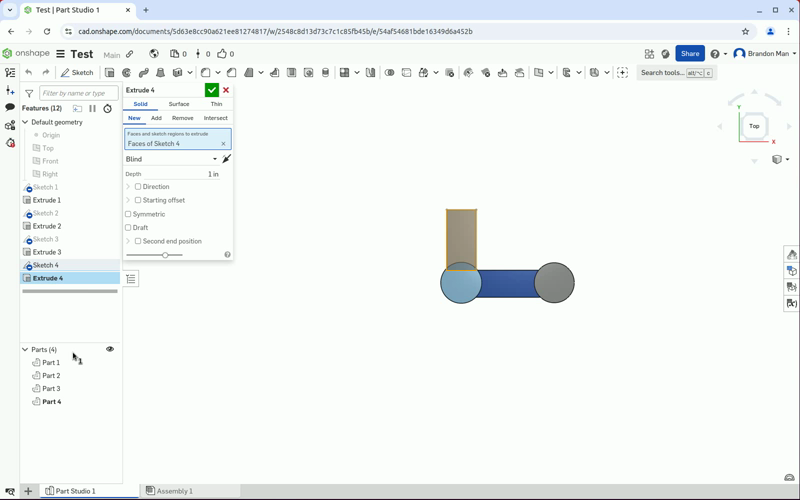
mouse_move(143, 106)
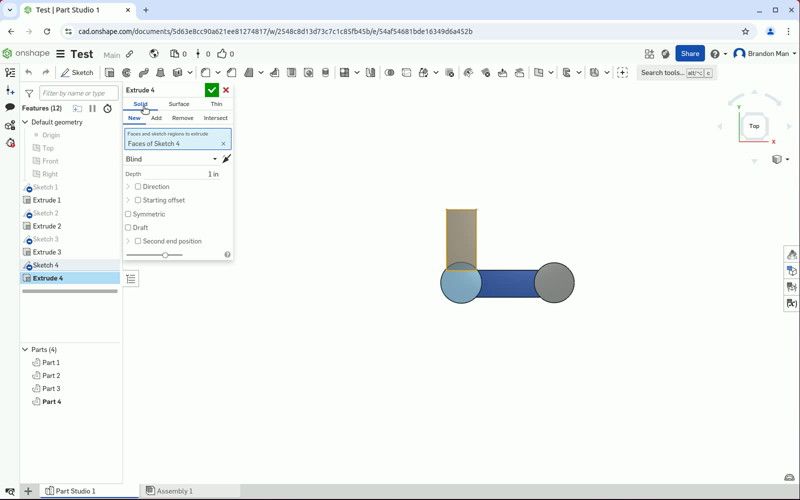
click(143, 106)
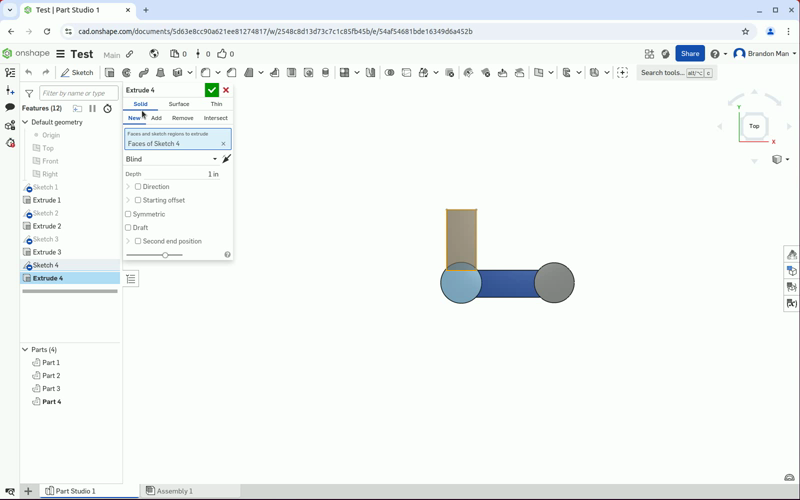
mouse_move(137, 120)
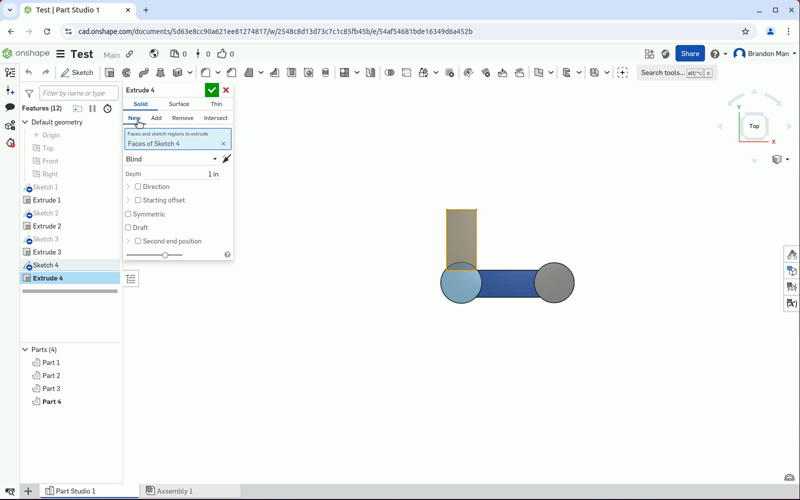
click(137, 120)
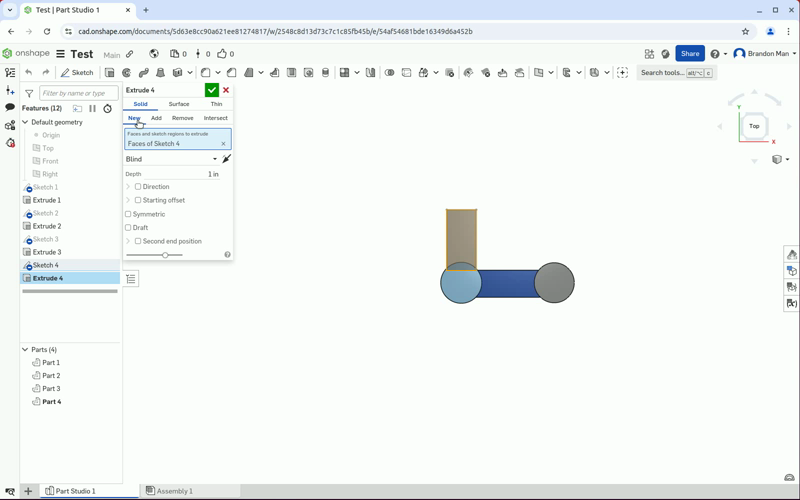
key(tab, 4)
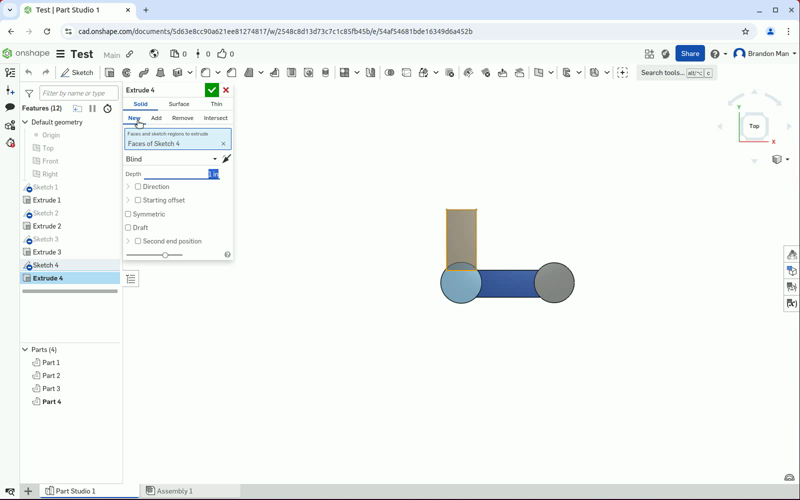
text(4.814)
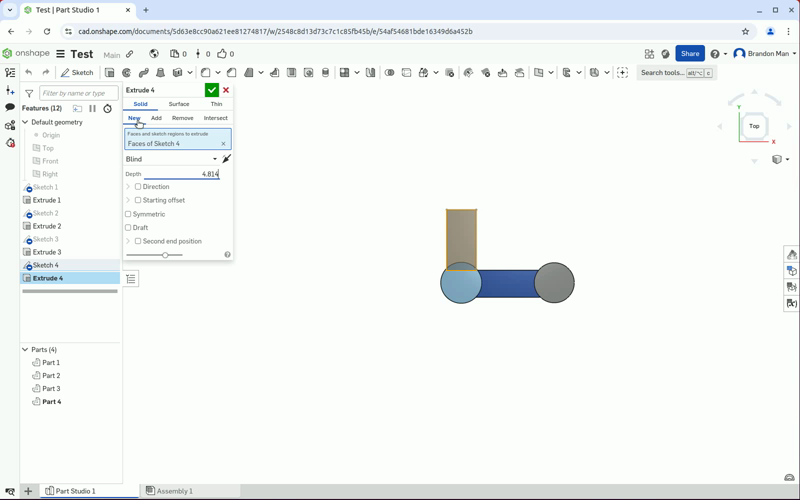
key(enter)
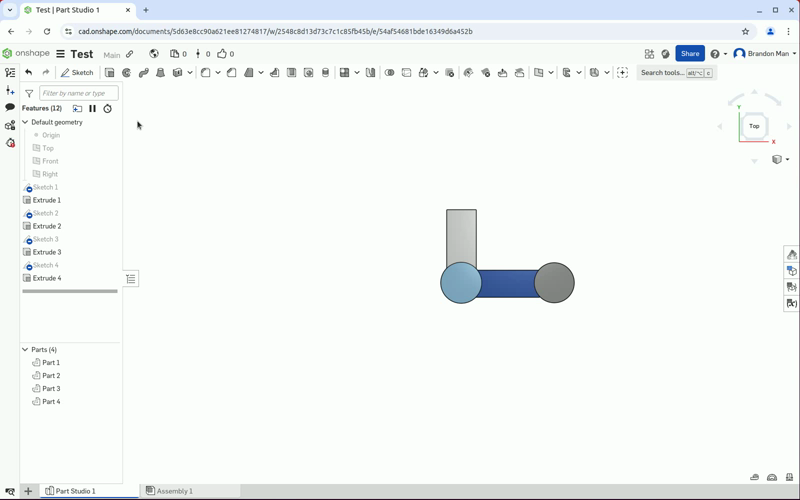
key(shift+h)
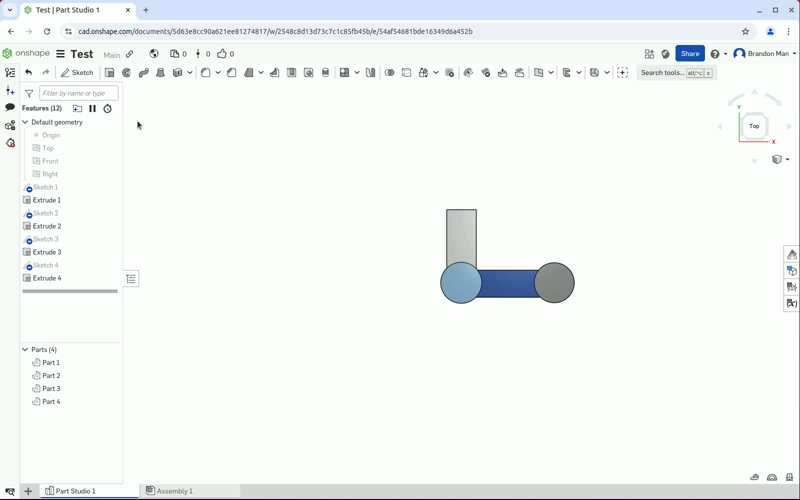
key(shift+h)
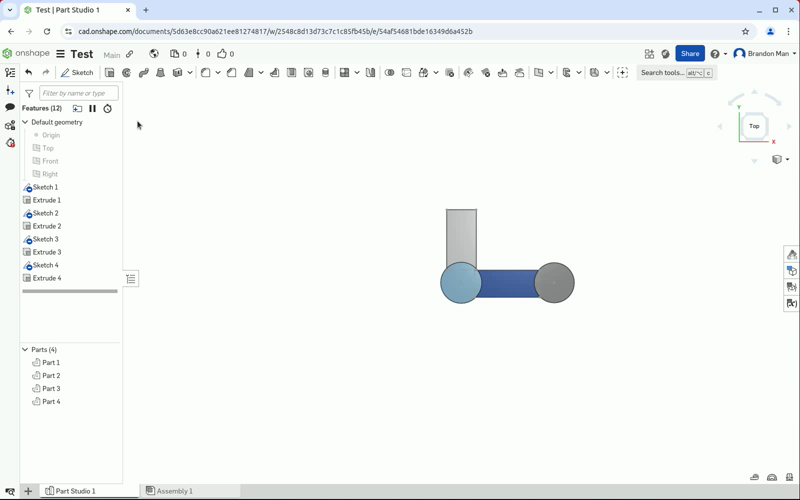
key(shift+7)
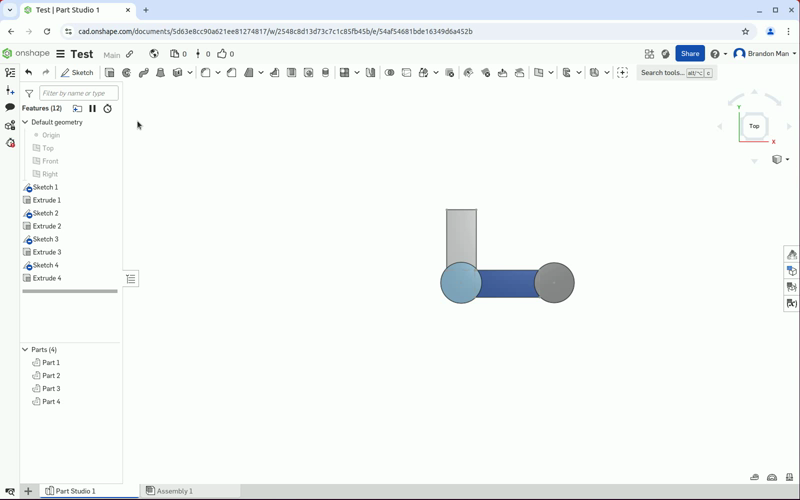
key(up, 3)
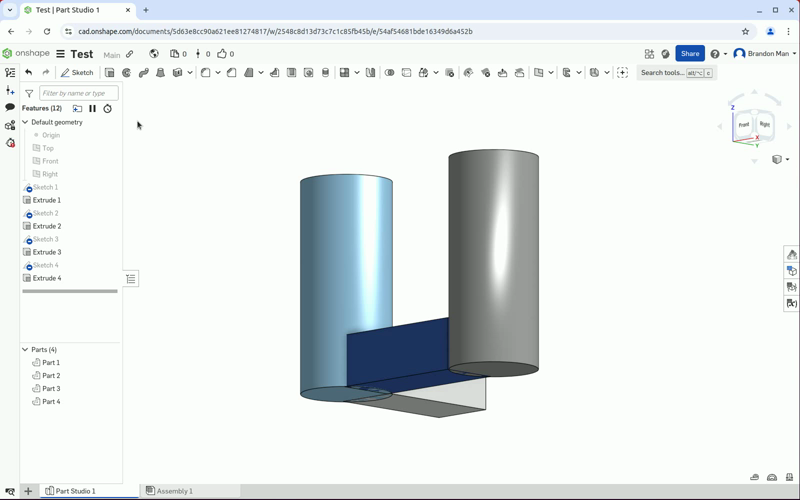
key(left, 3)
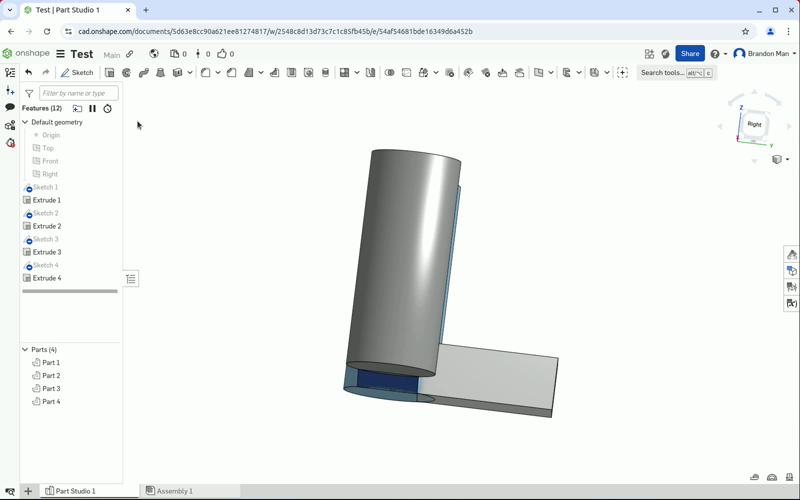
key(right, 3)
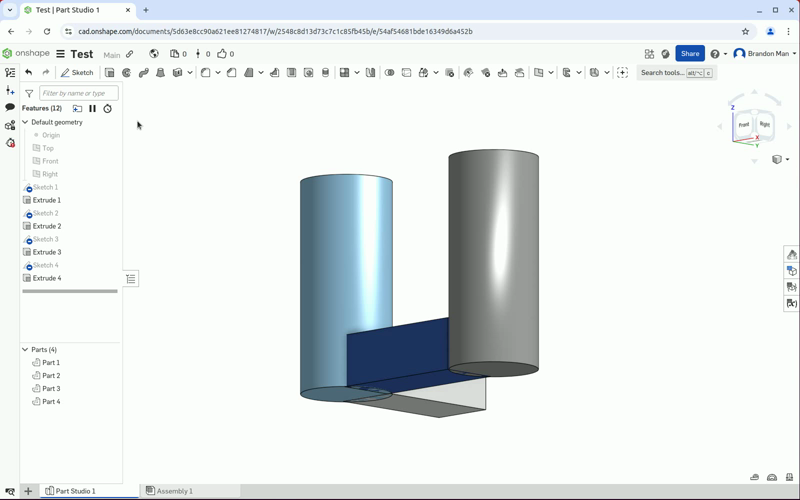
key(down, 3)
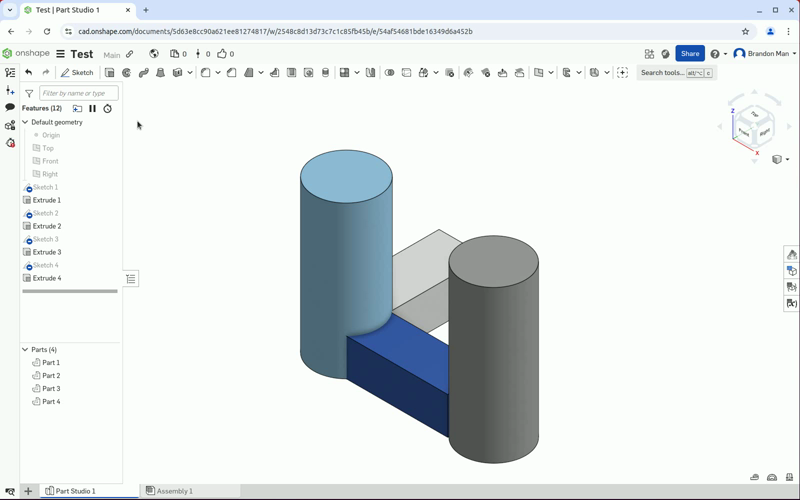
mouse_move(73, 189)
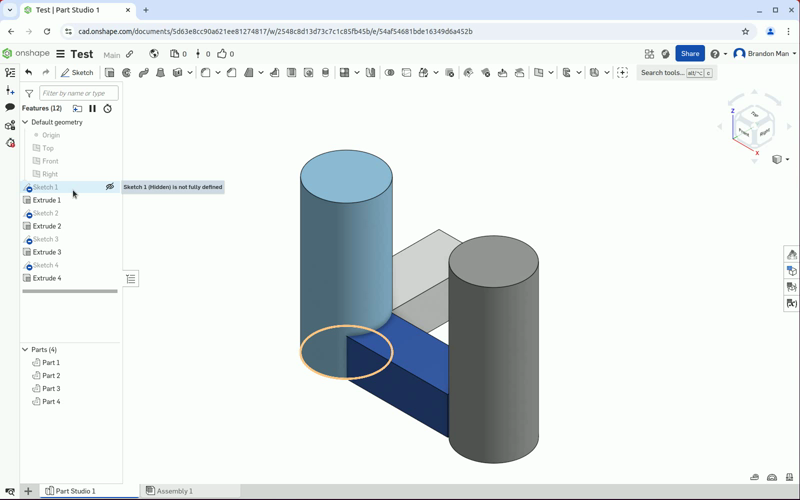
click(73, 189)